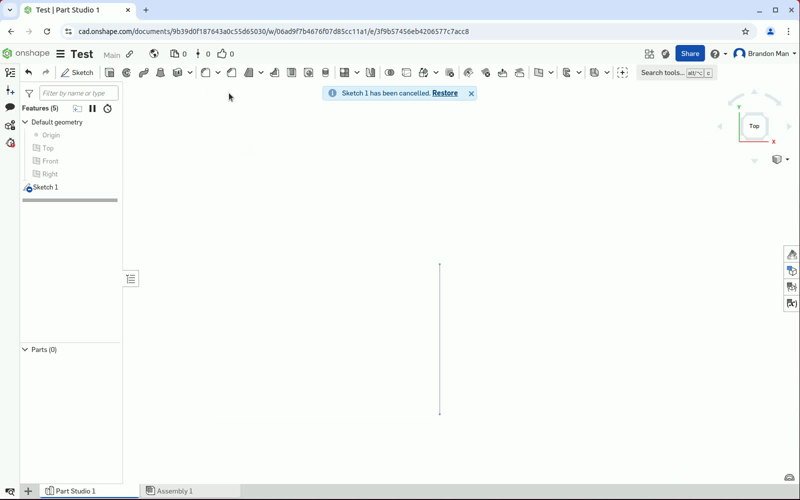
key(shift+h)
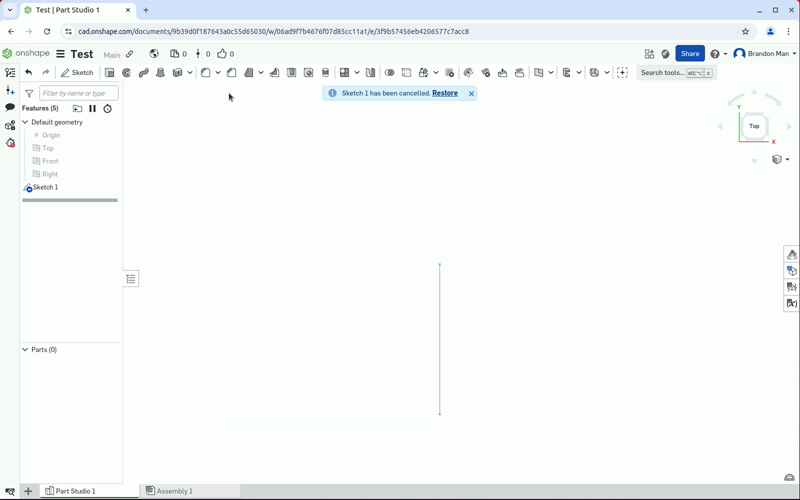
key(shift+s)
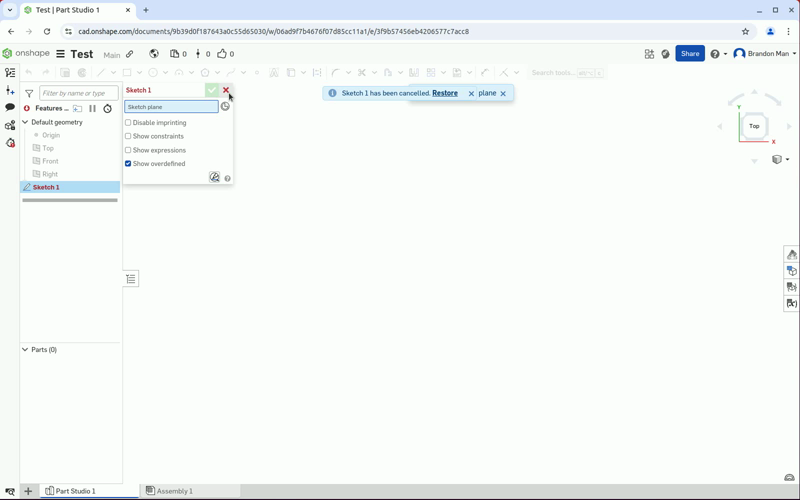
mouse_move(73, 150)
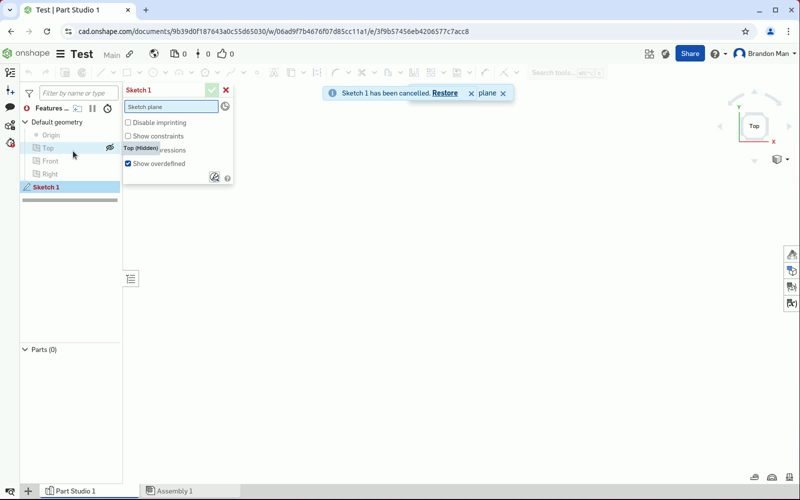
click(73, 150)
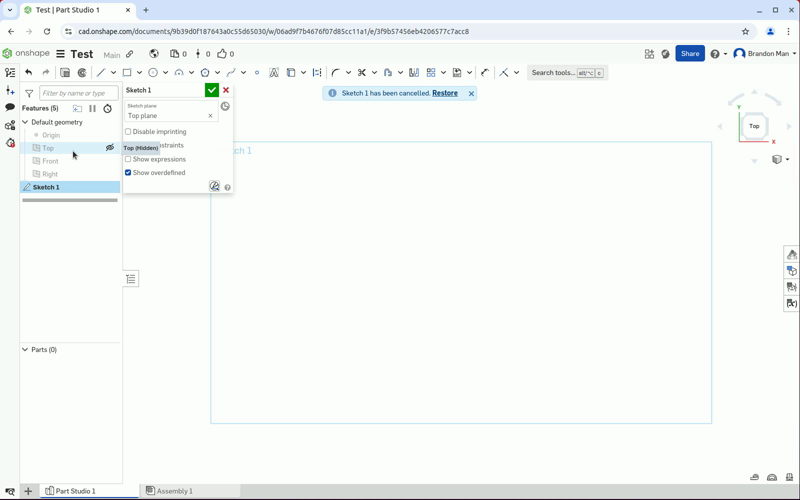
mouse_move(73, 352)
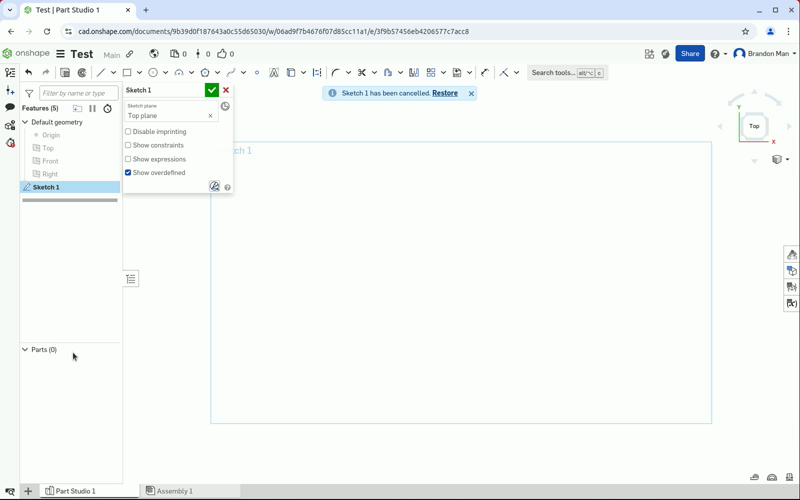
key(y)
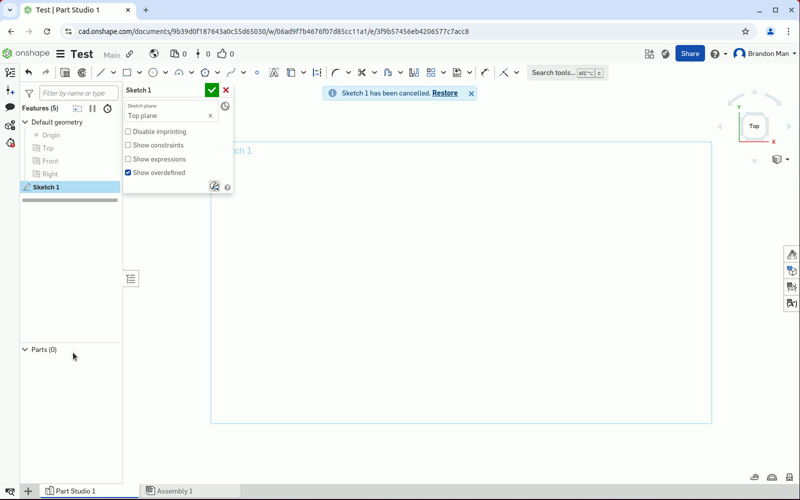
key(a)
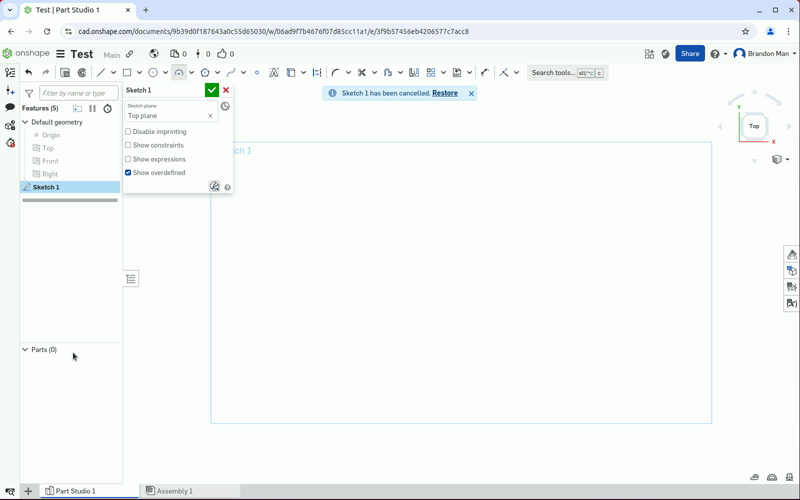
key_down(shift)
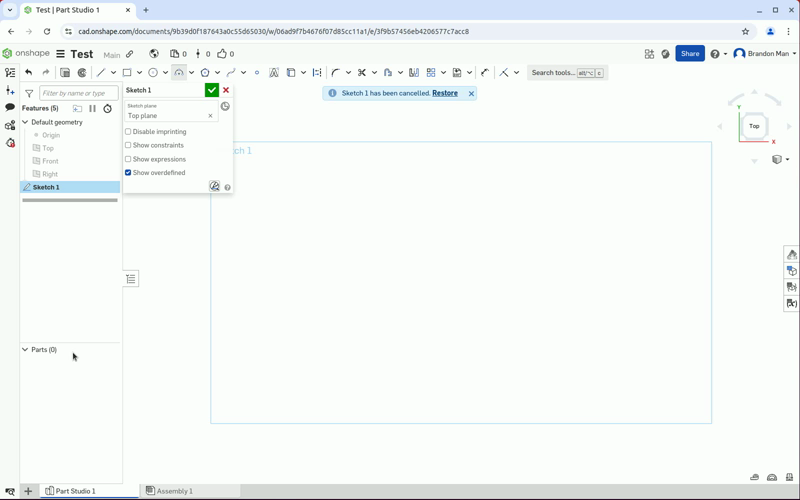
mouse_move(350, 252)
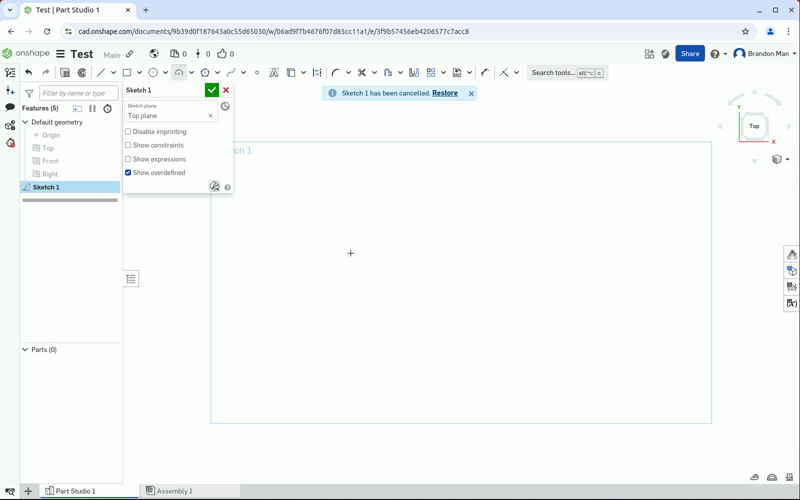
click(350, 252)
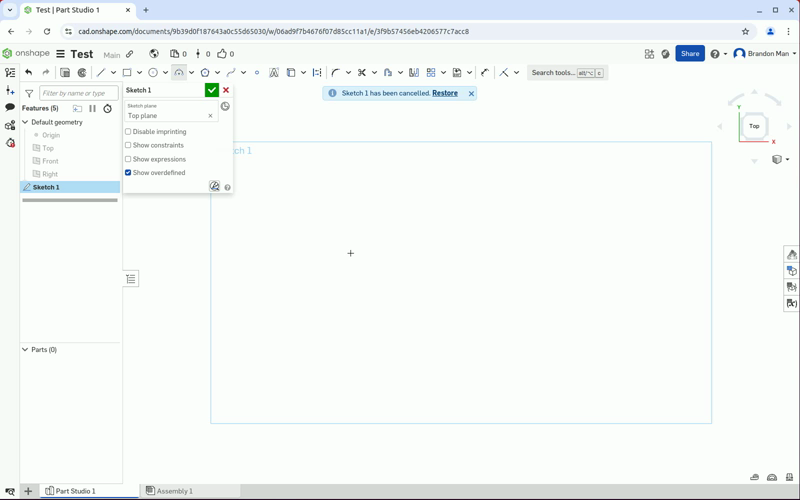
key_up(shift)
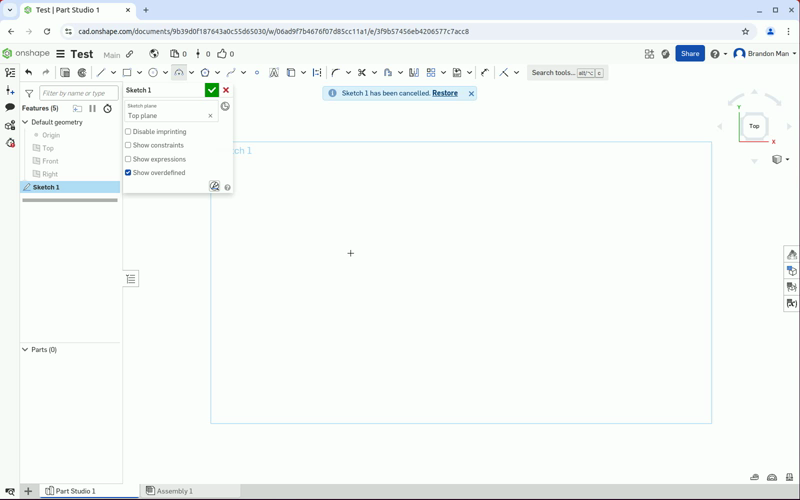
key_down(shift)
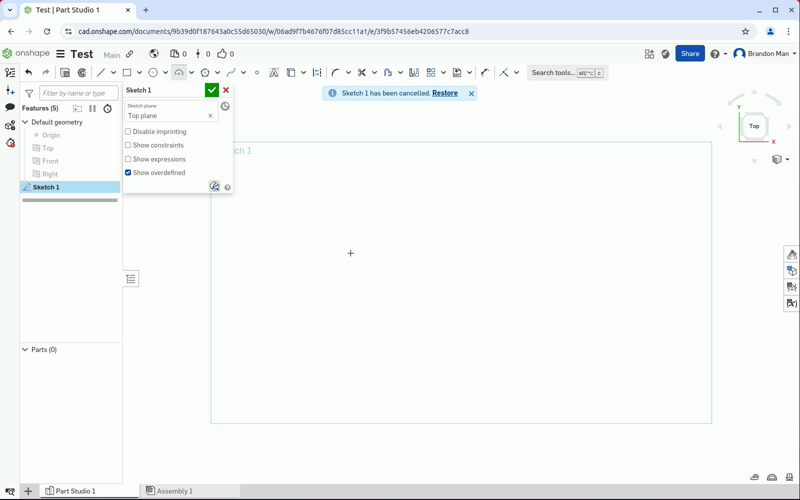
mouse_move(366, 259)
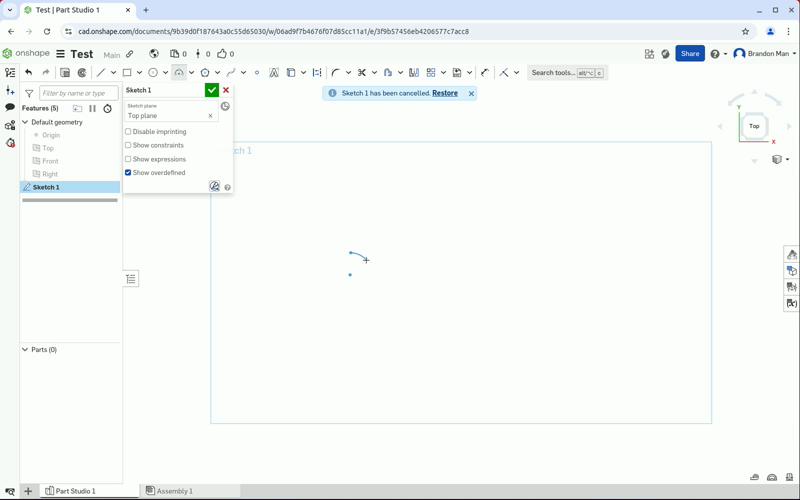
click(366, 259)
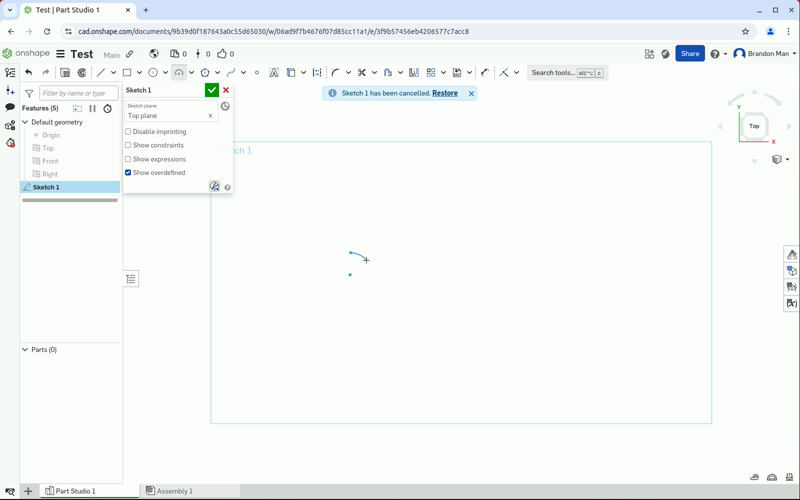
mouse_move(357, 257)
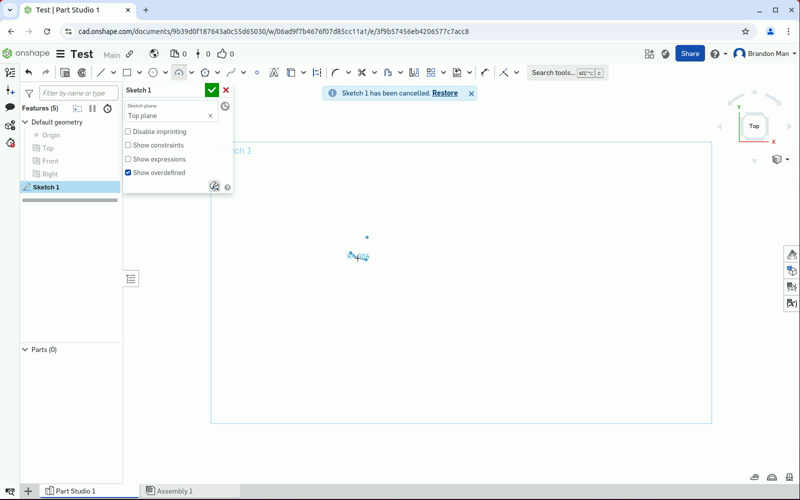
click(357, 257)
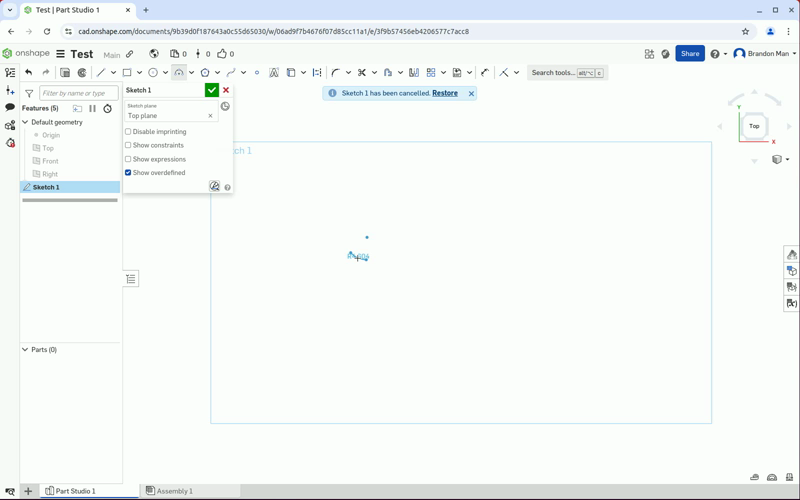
key_up(shift)
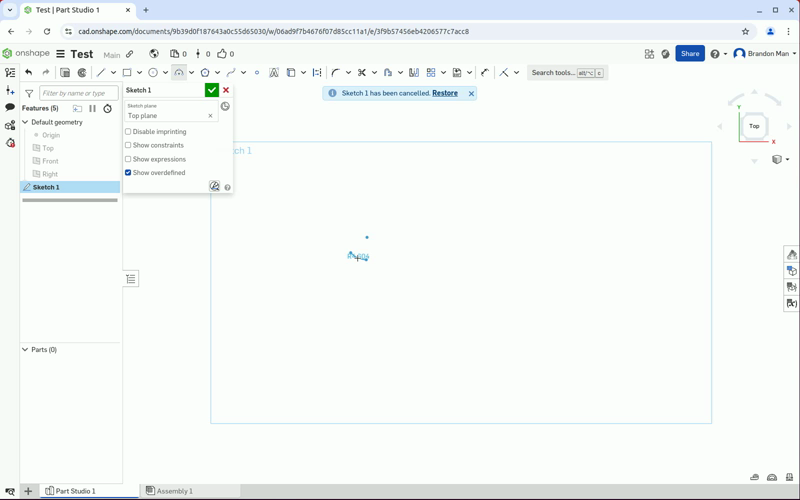
key(esc)
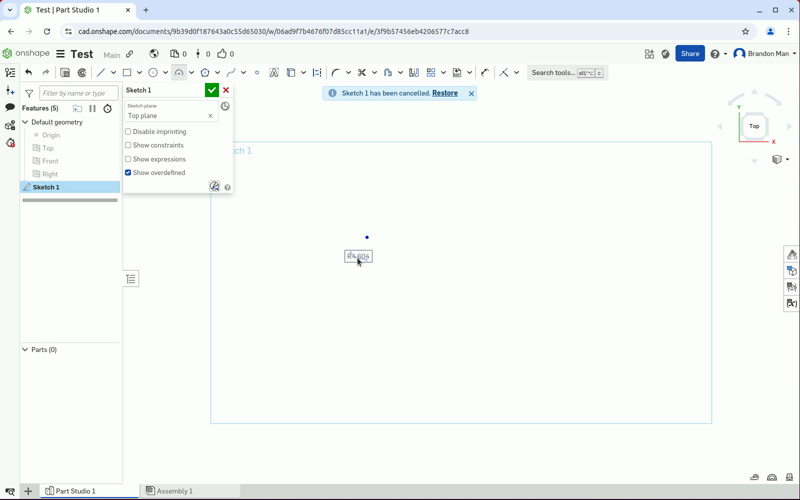
key(l)
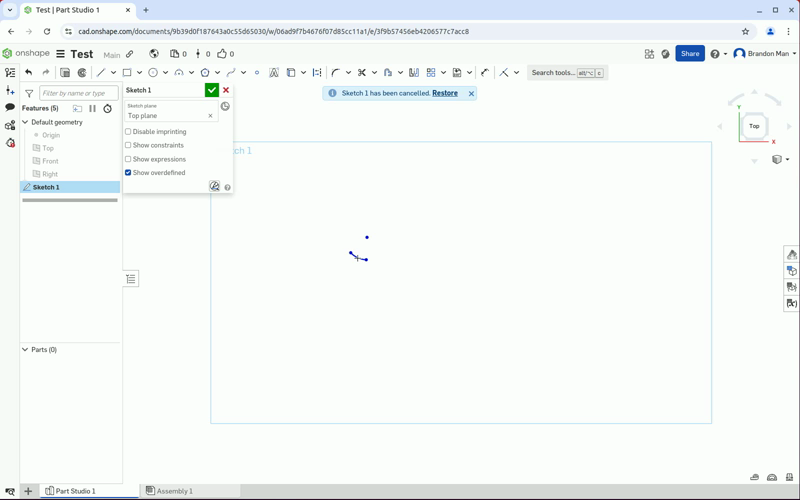
mouse_move(366, 259)
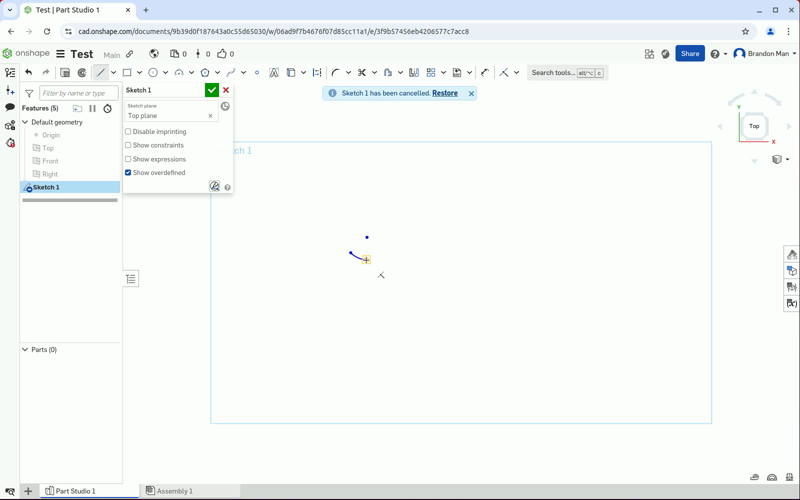
click(366, 259)
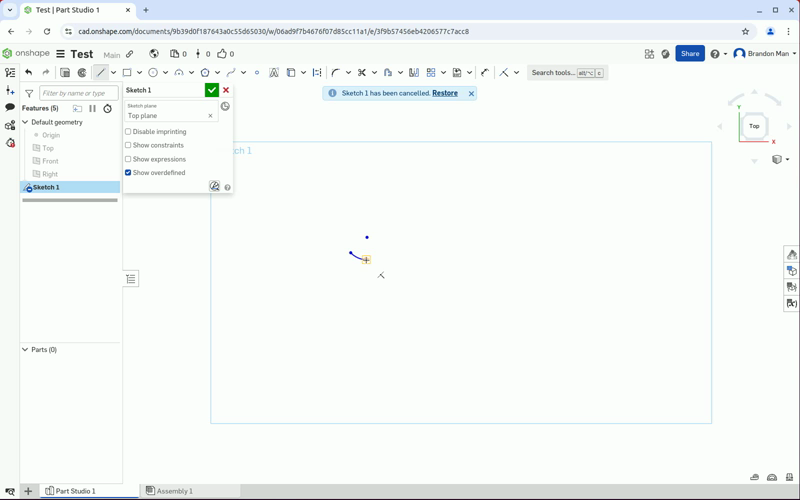
key_down(shift)
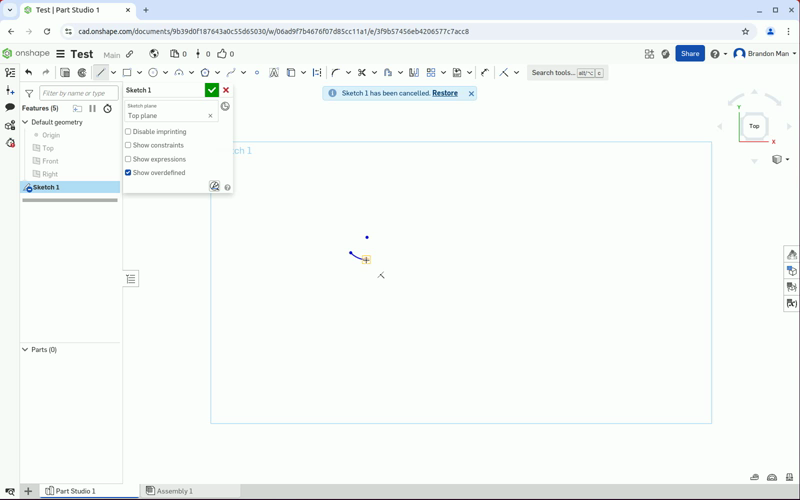
mouse_move(396, 259)
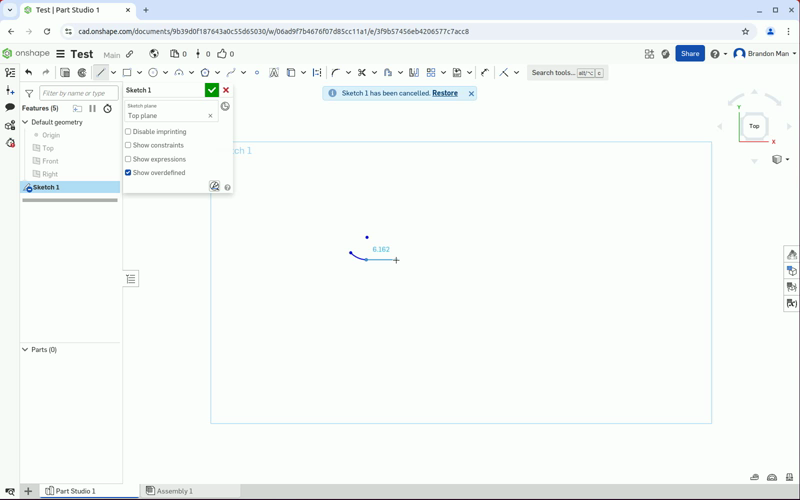
mouse_move(387, 259)
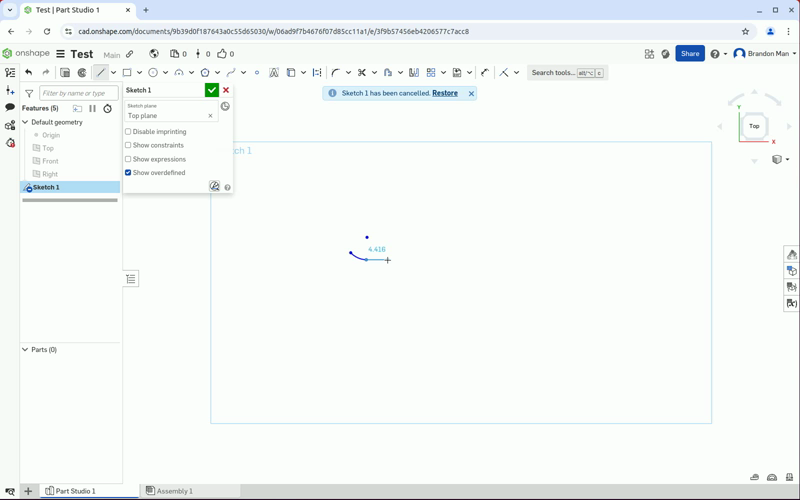
click(387, 259)
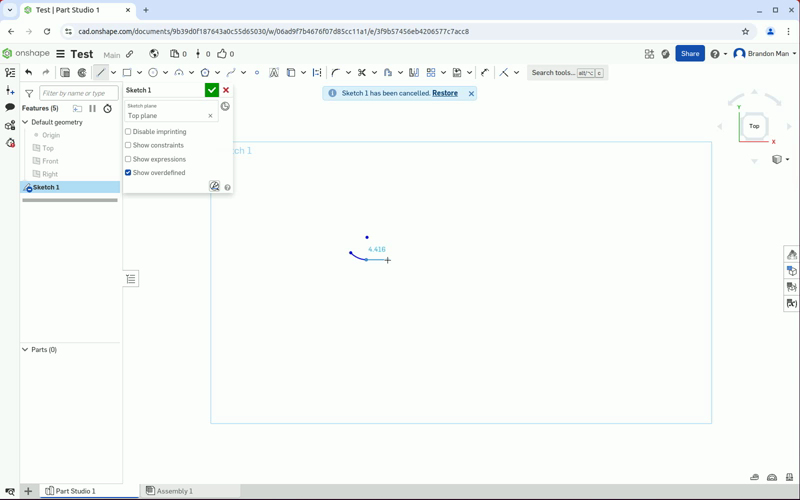
key_up(shift)
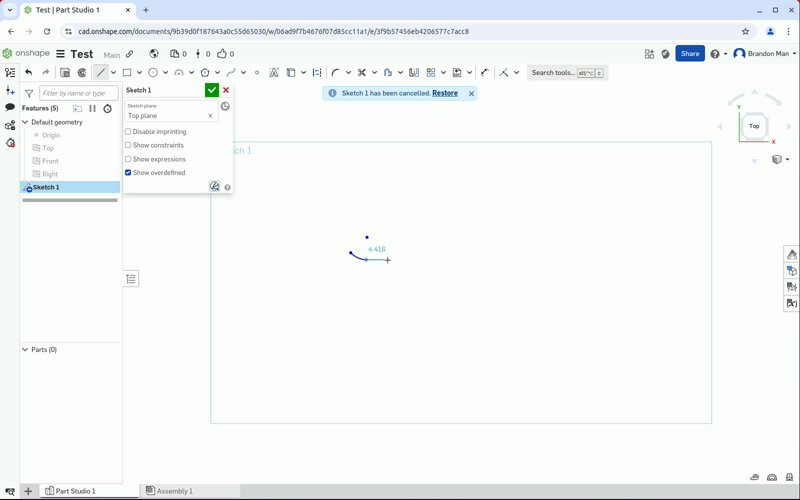
key(esc)
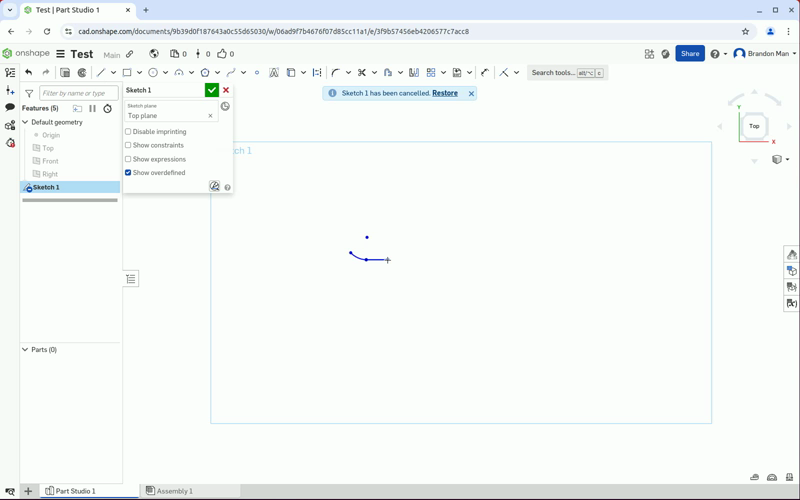
key(a)
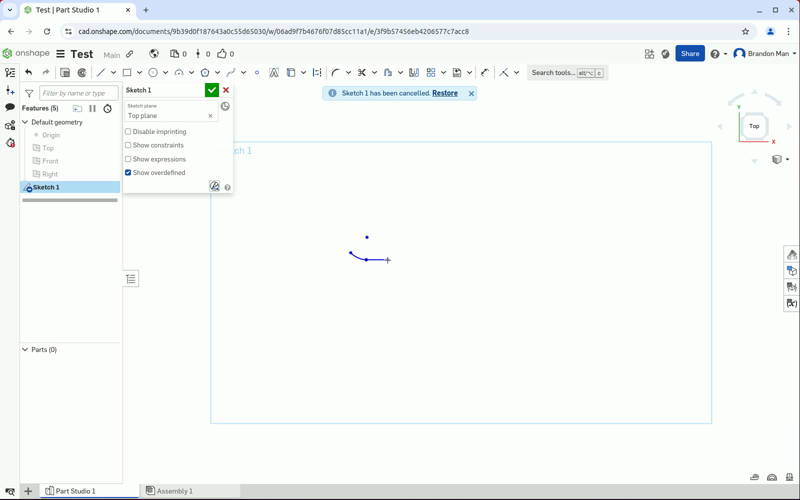
mouse_move(387, 259)
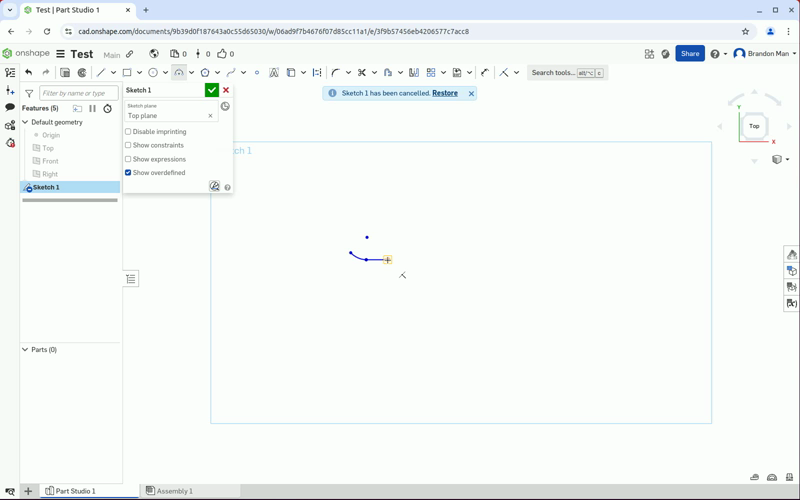
click(387, 259)
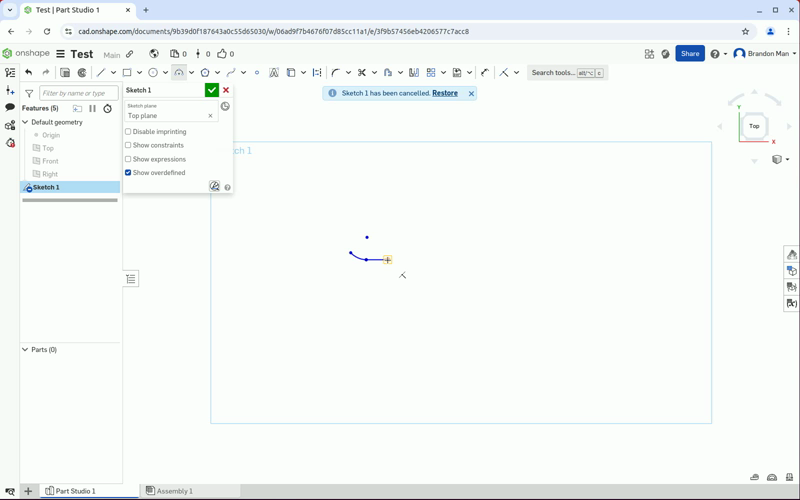
key_down(shift)
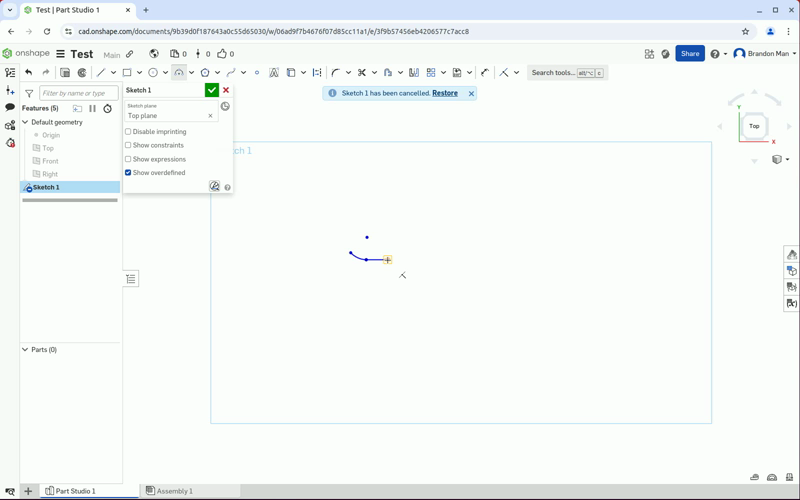
mouse_move(393, 254)
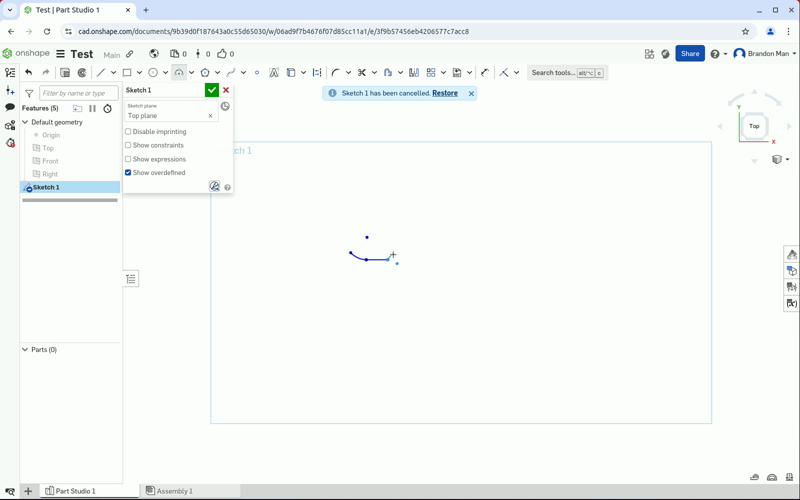
click(393, 254)
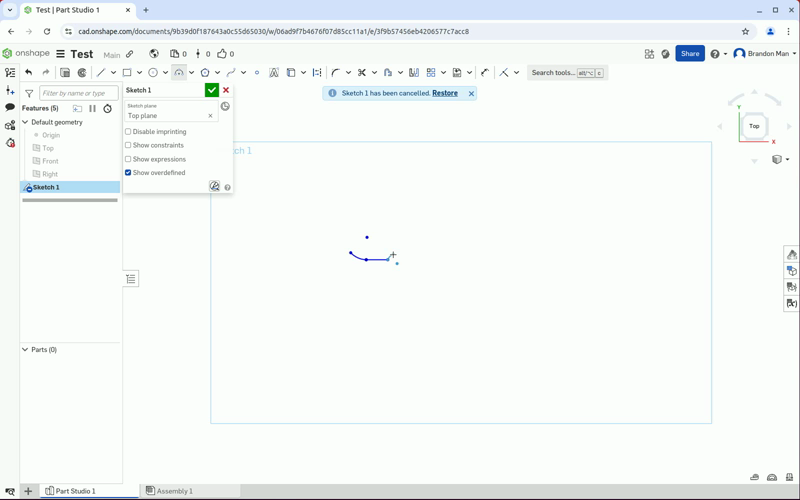
mouse_move(391, 258)
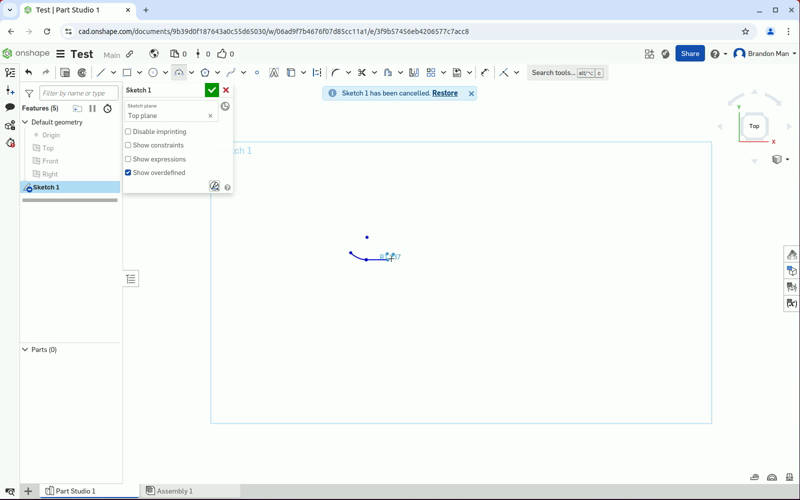
scroll(6)
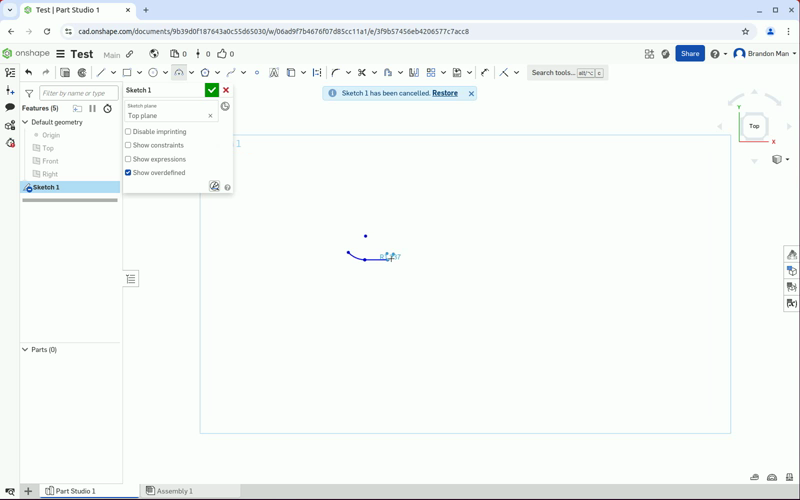
scroll(6)
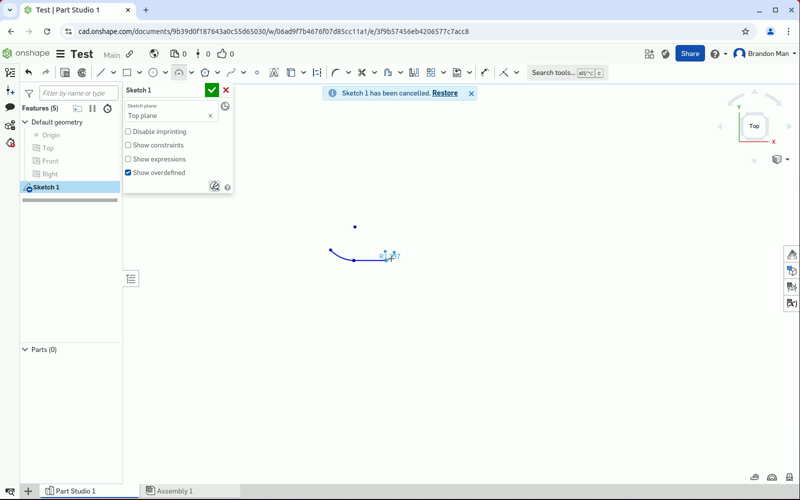
scroll(6)
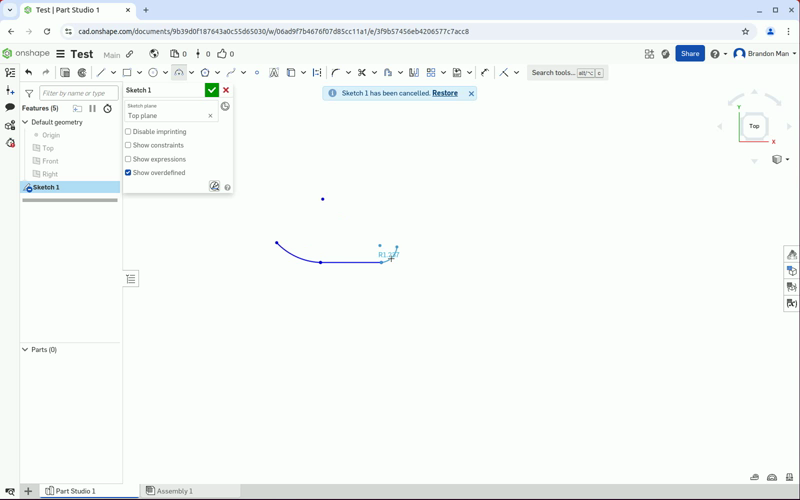
scroll(6)
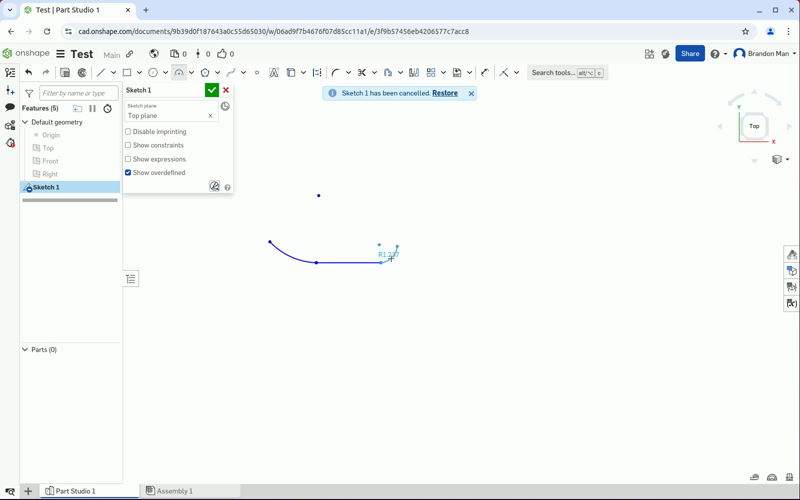
scroll(6)
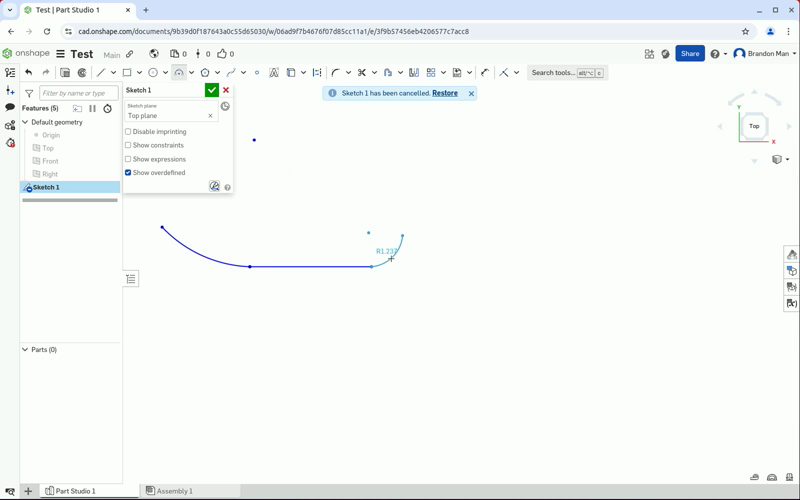
scroll(6)
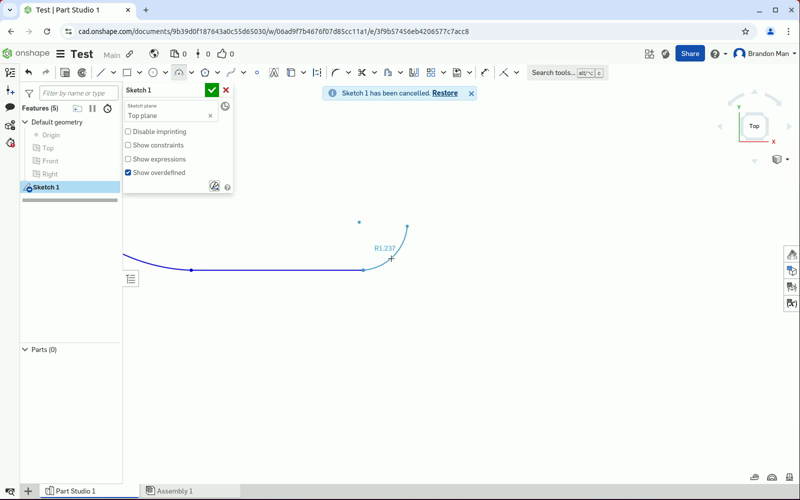
scroll(6)
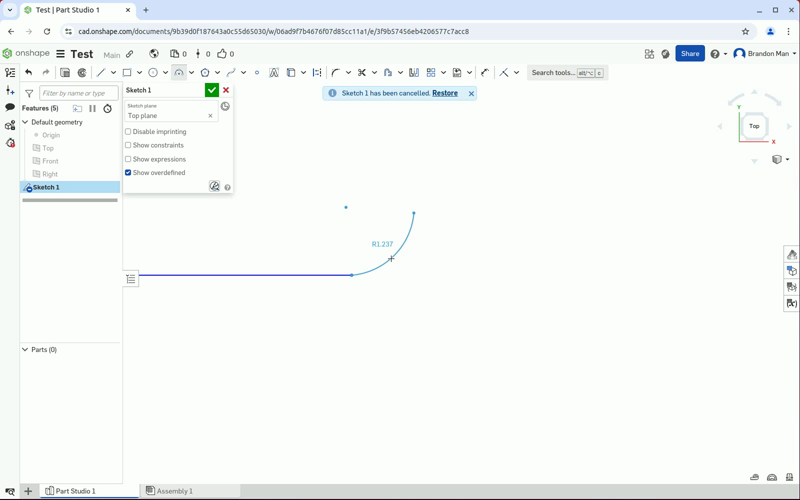
click(391, 258)
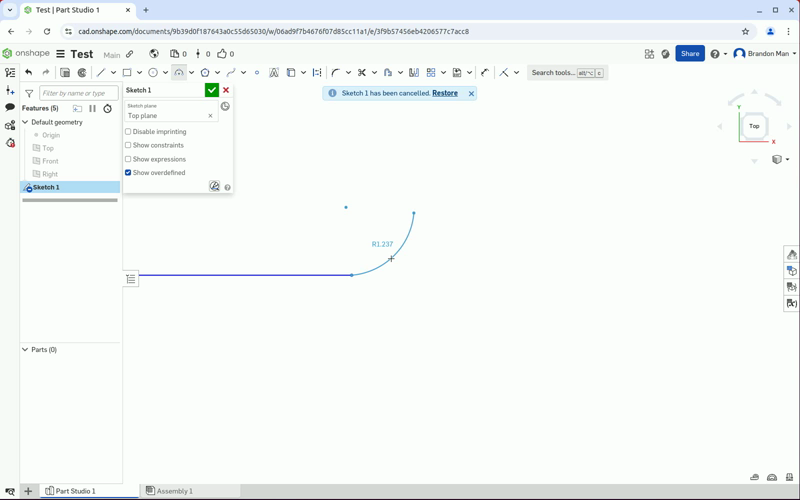
scroll(-6)
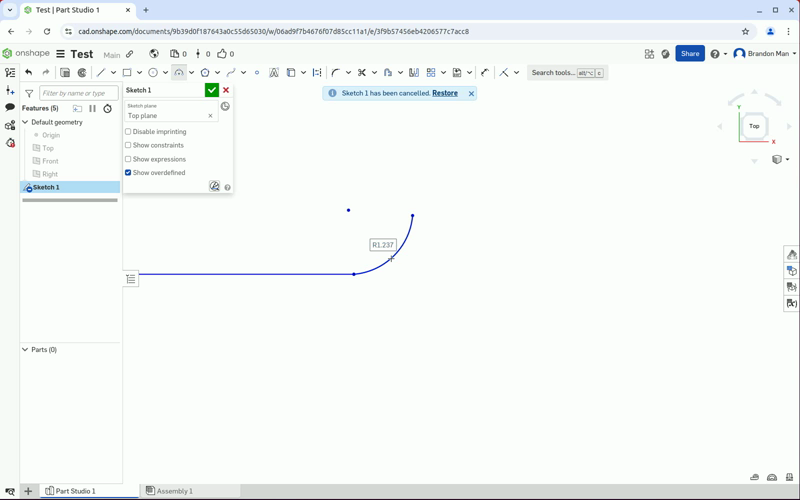
scroll(-6)
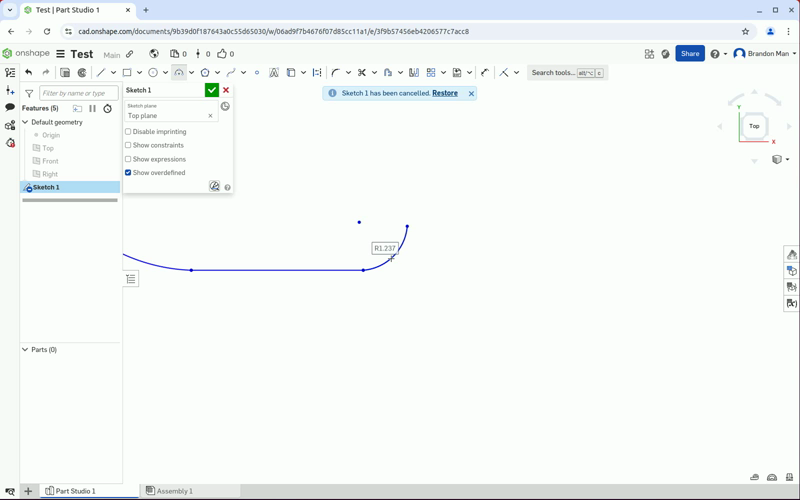
scroll(-6)
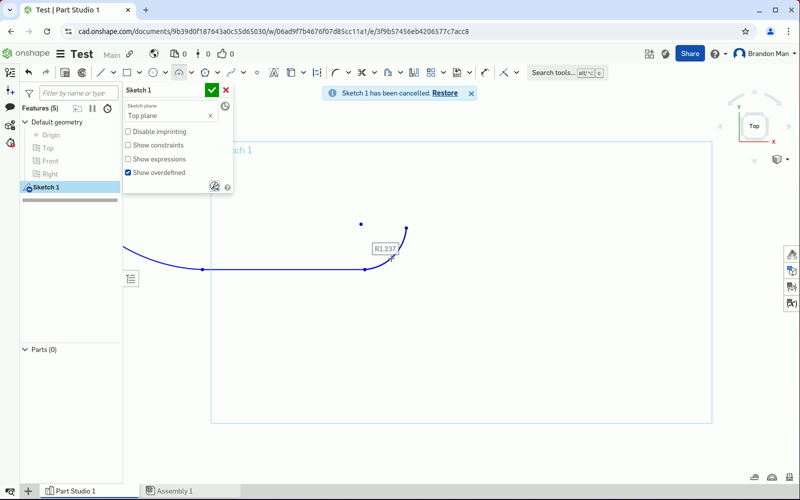
scroll(-6)
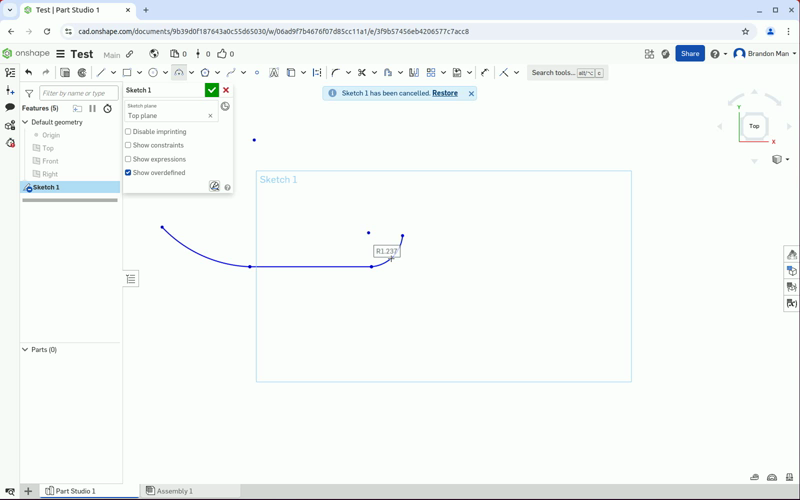
scroll(-6)
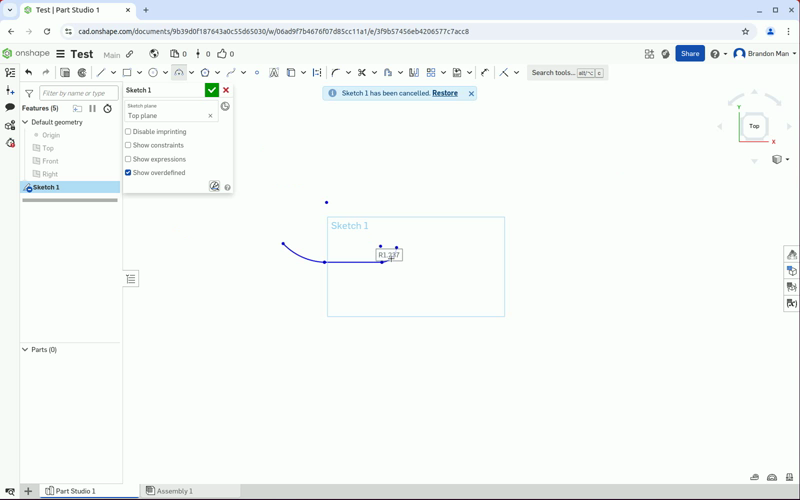
scroll(-6)
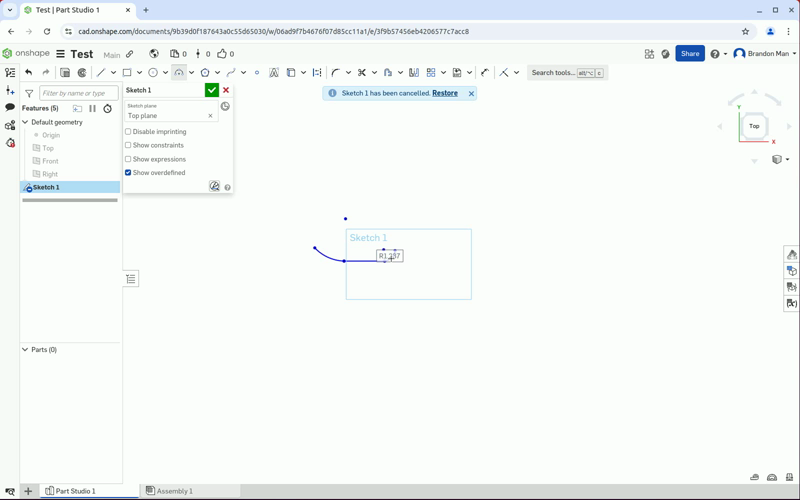
scroll(-6)
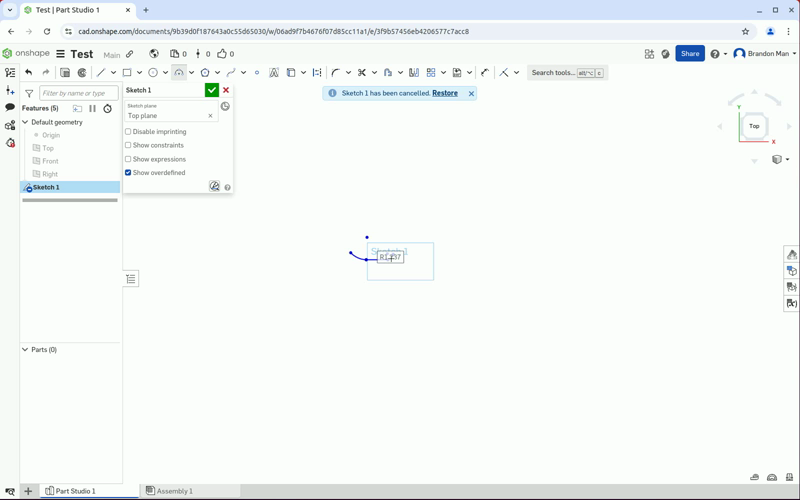
key_up(shift)
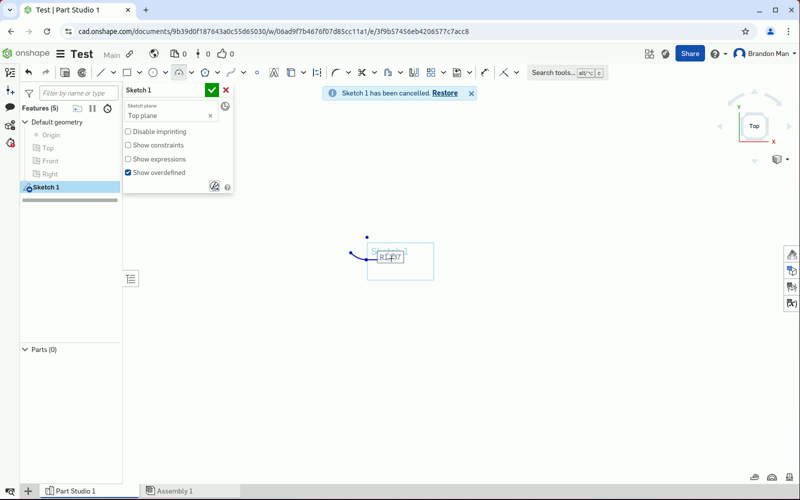
key(esc)
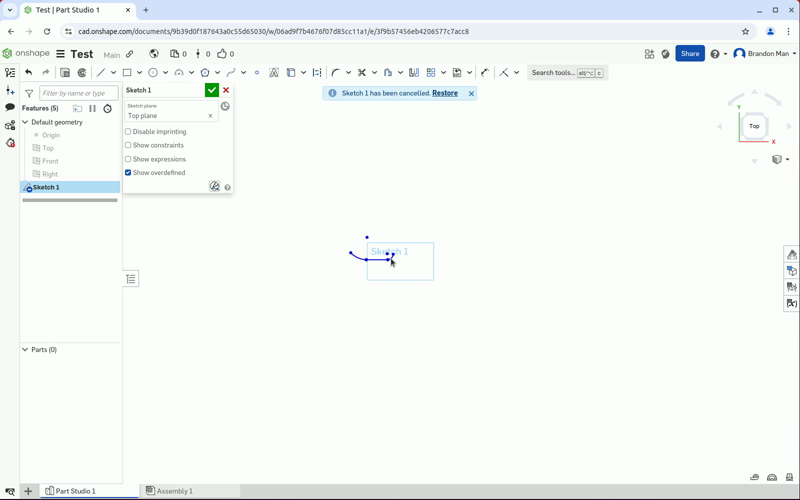
key(l)
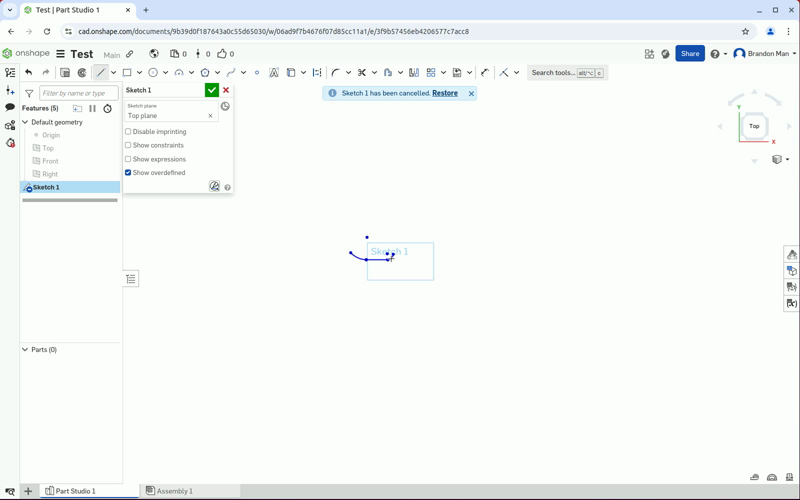
mouse_move(393, 254)
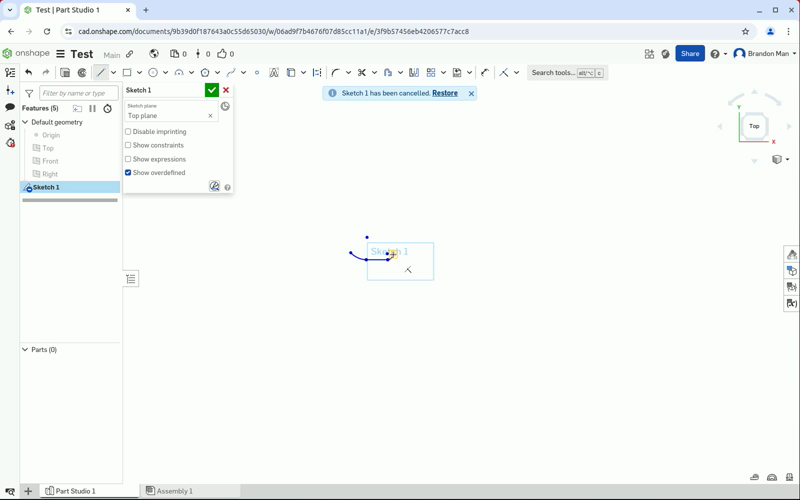
scroll(6)
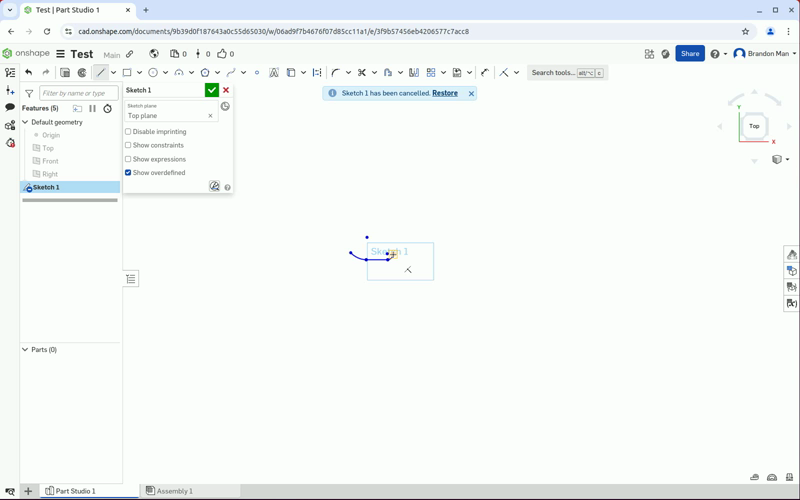
scroll(6)
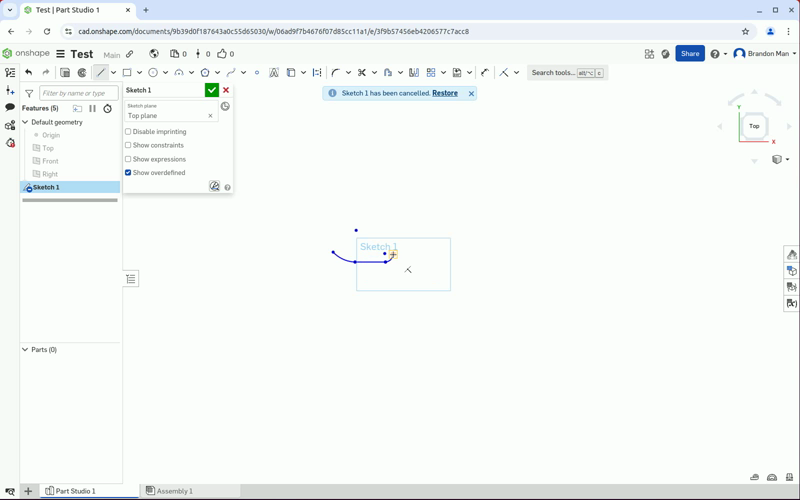
scroll(6)
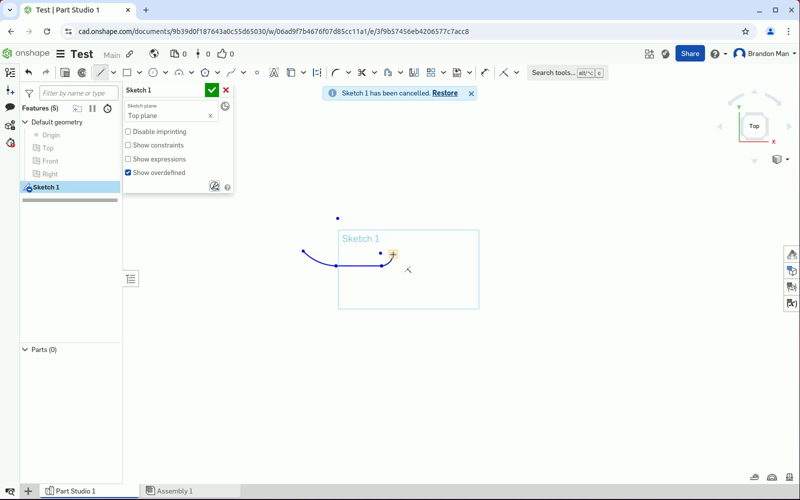
scroll(6)
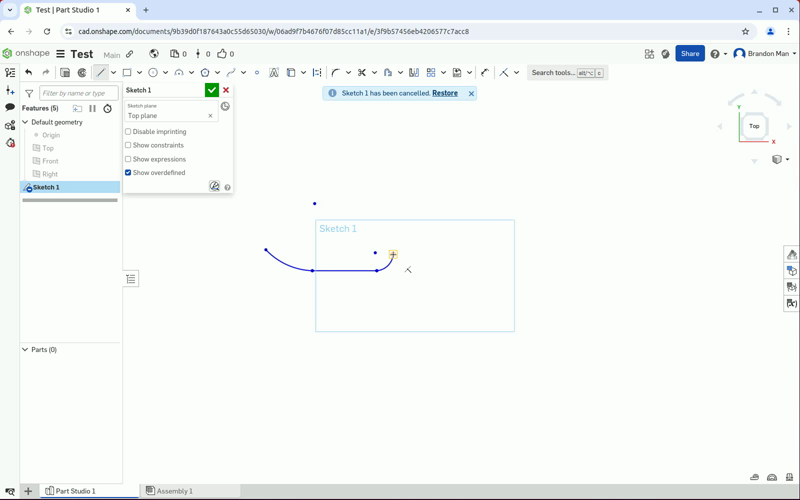
scroll(6)
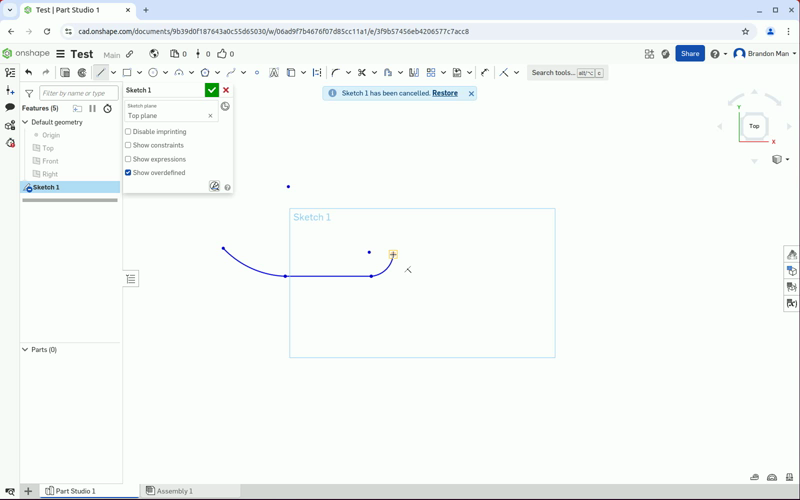
scroll(6)
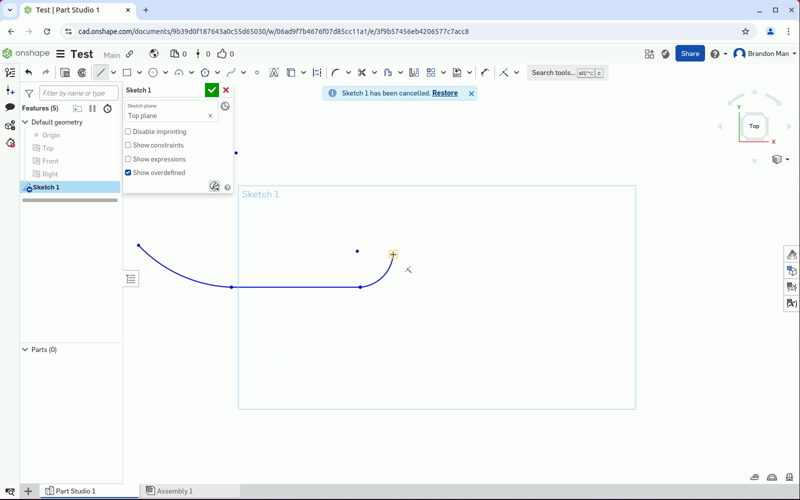
scroll(6)
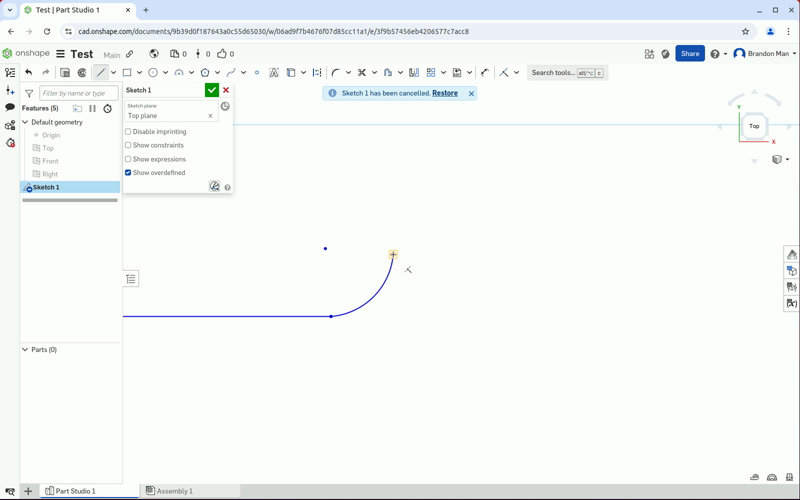
click(393, 254)
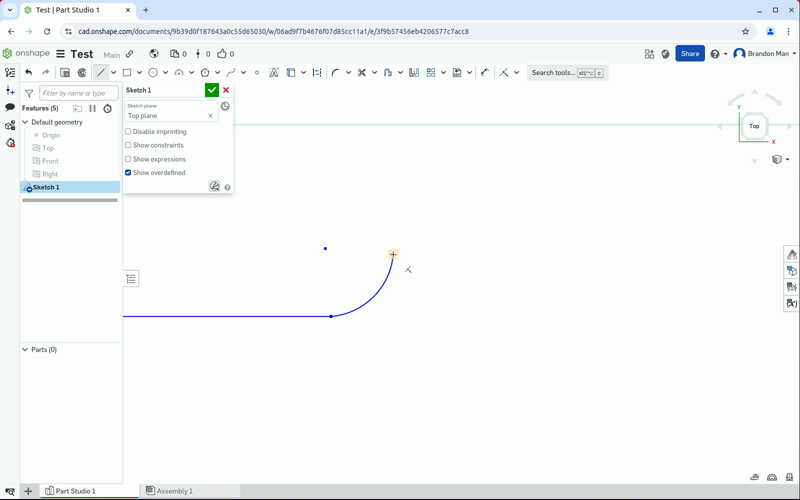
scroll(-6)
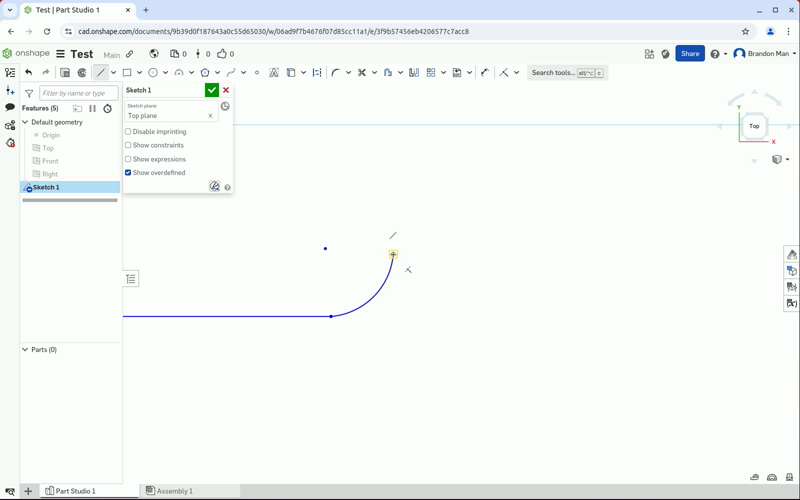
scroll(-6)
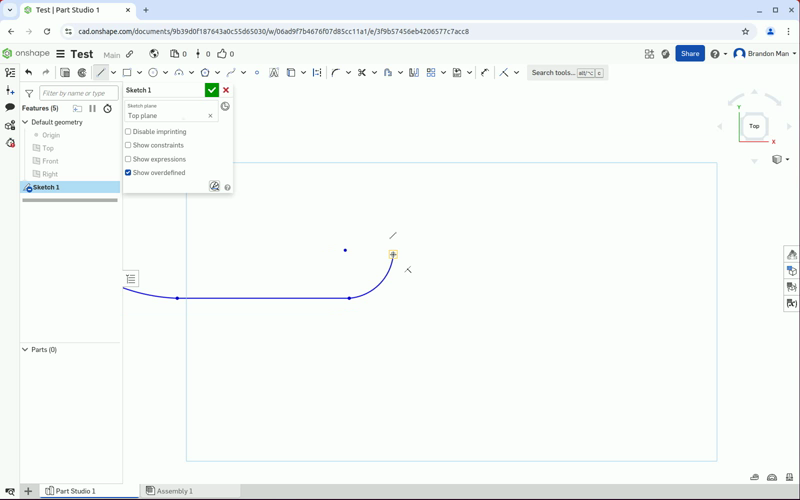
scroll(-6)
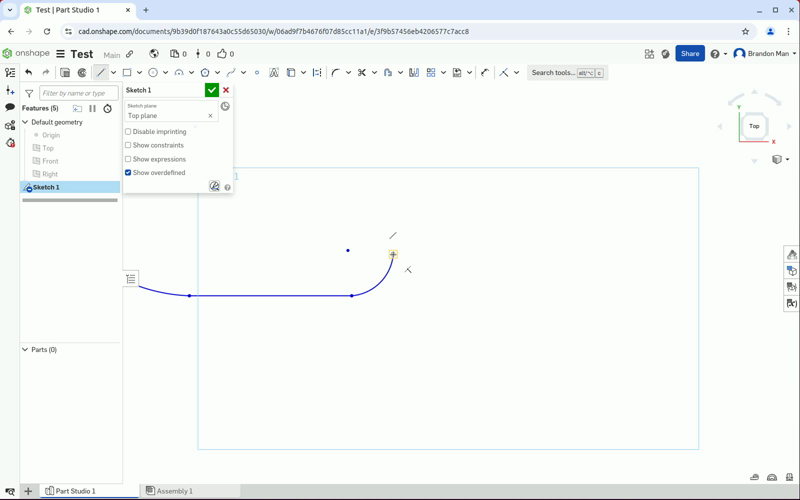
scroll(-6)
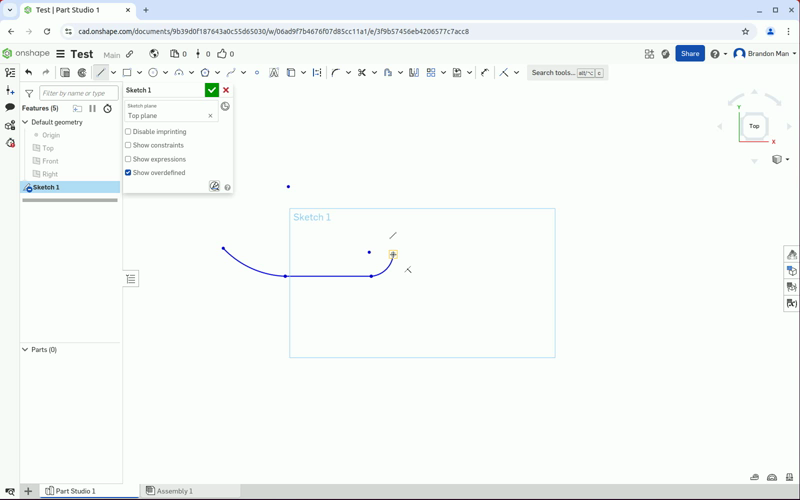
scroll(-6)
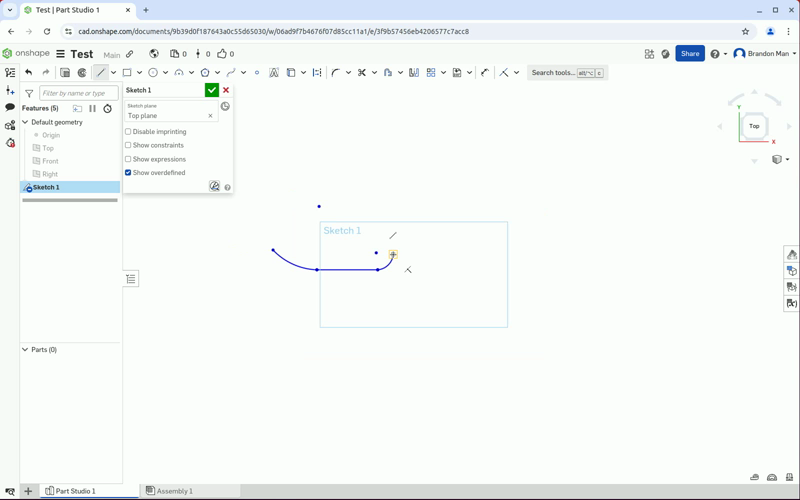
scroll(-6)
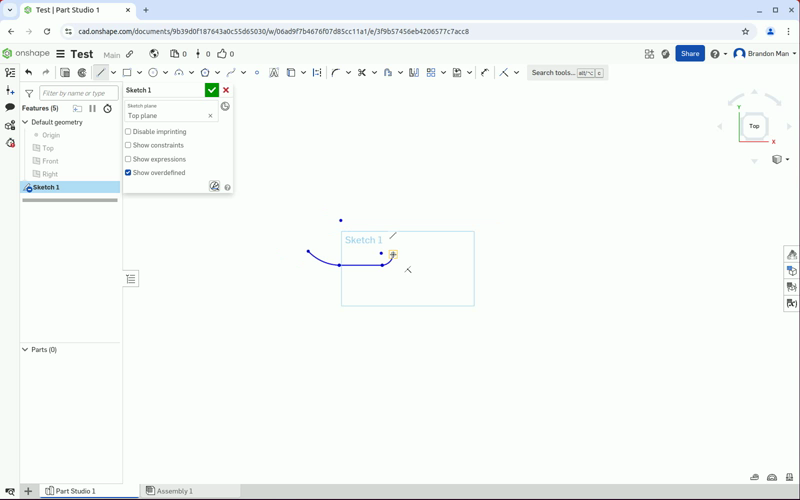
scroll(-6)
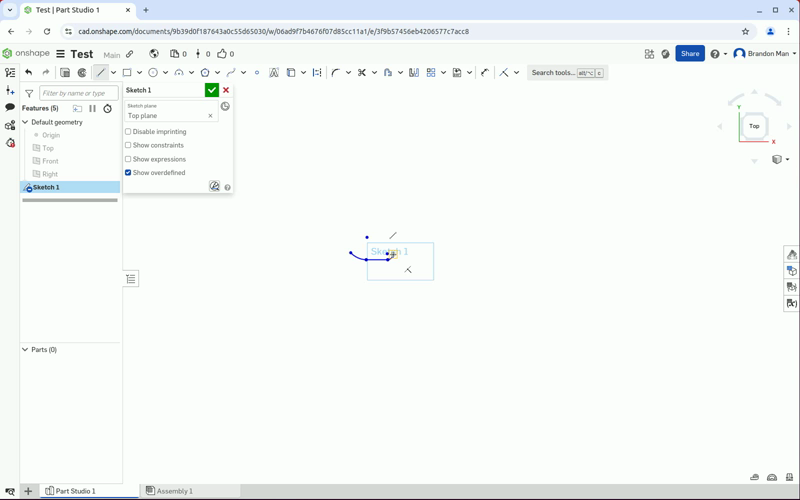
key_down(shift)
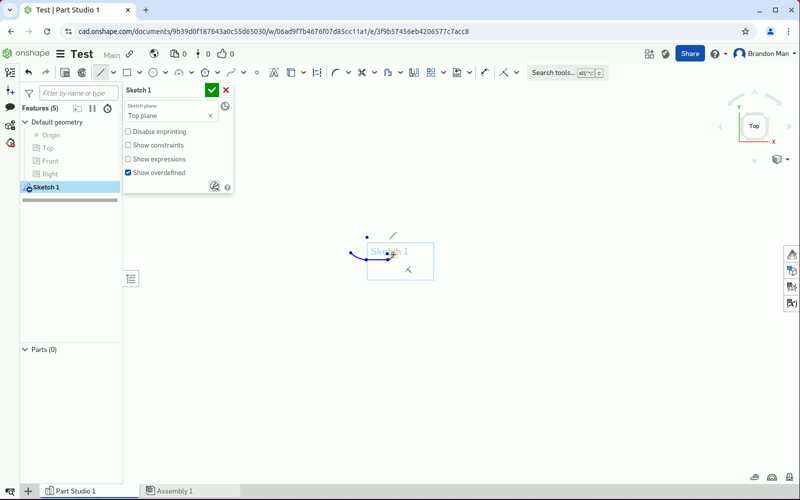
mouse_move(393, 170)
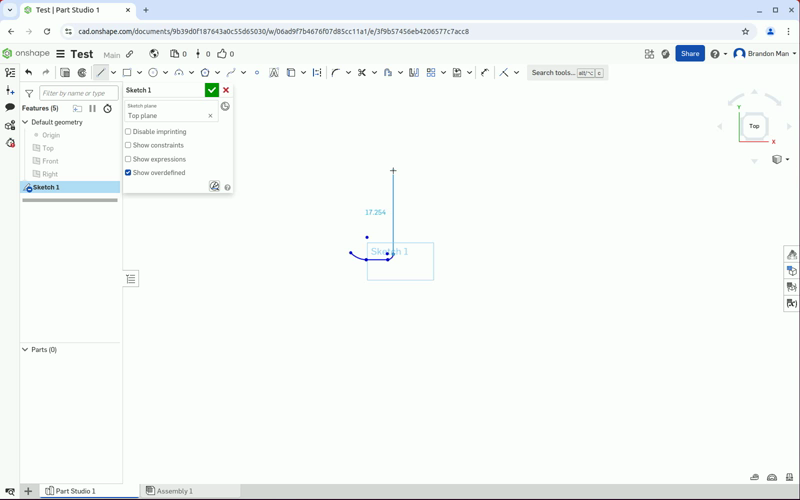
click(393, 170)
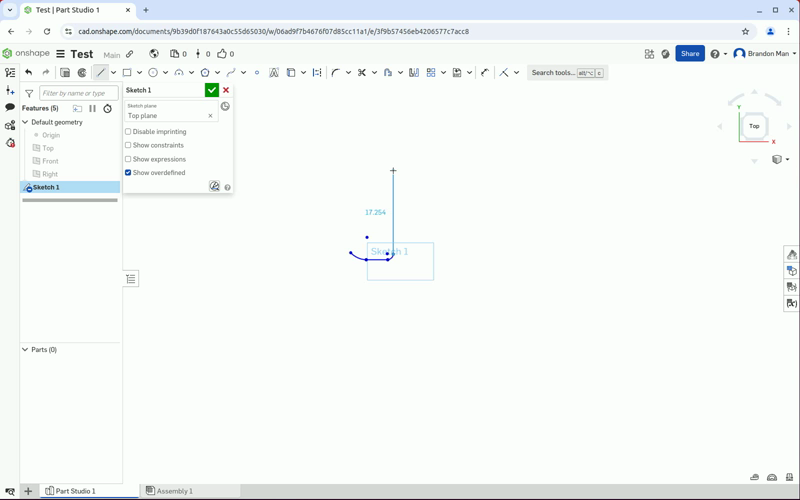
key_up(shift)
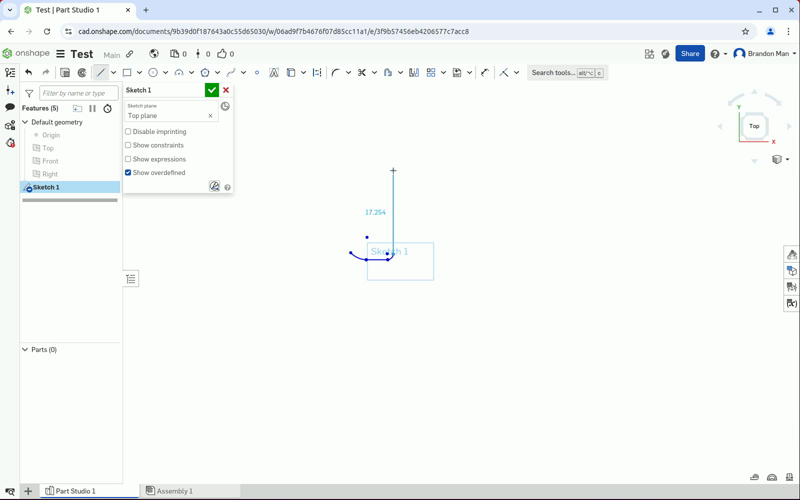
key_down(shift)
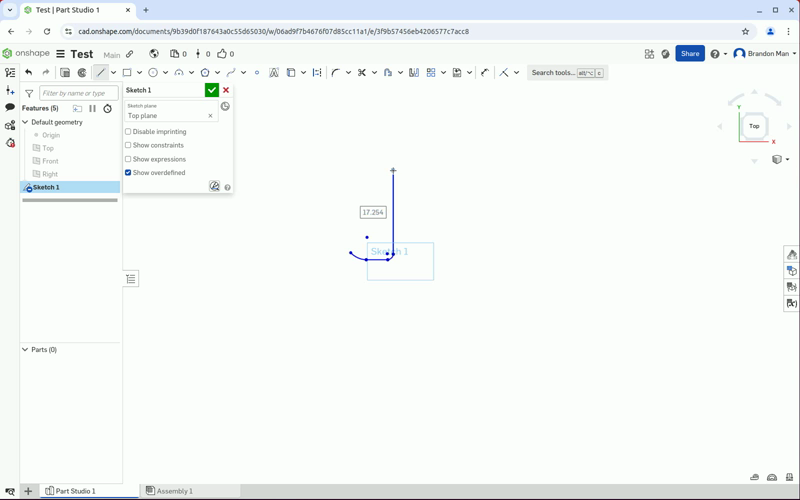
mouse_move(423, 170)
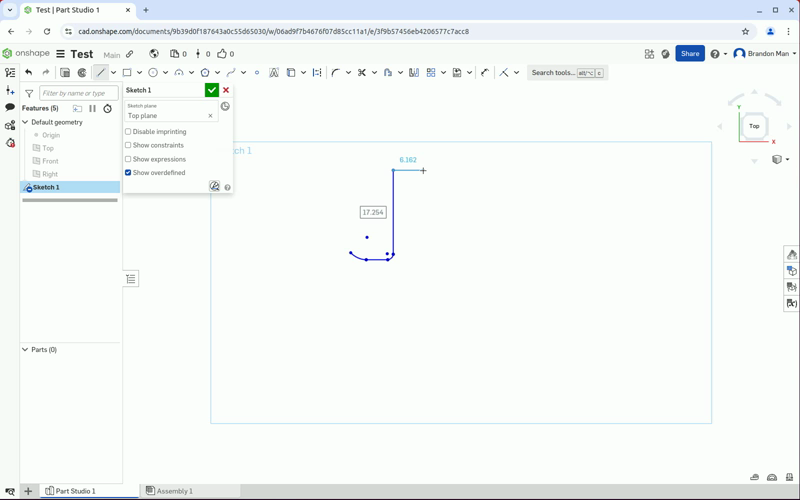
mouse_move(366, 170)
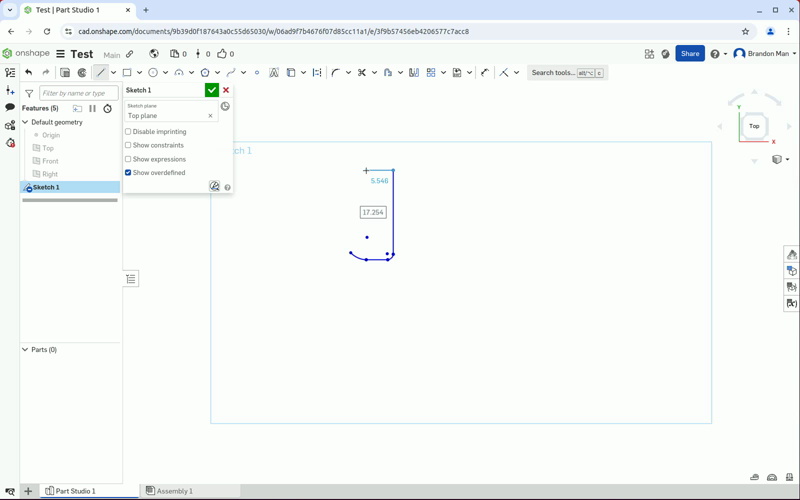
click(366, 170)
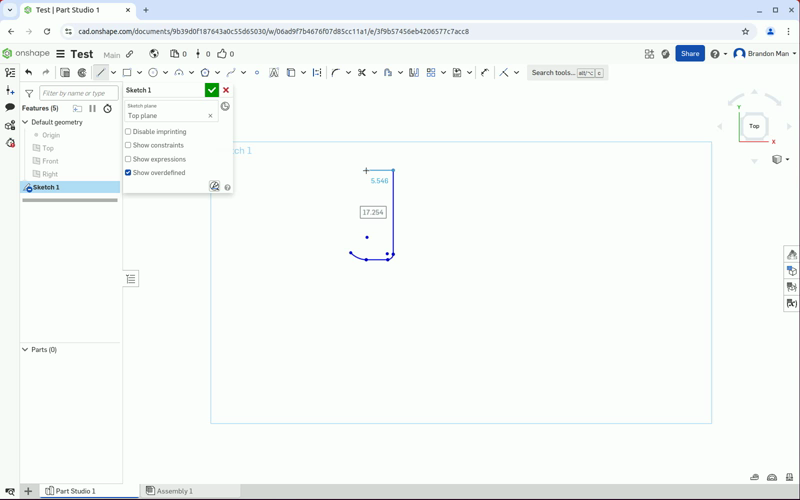
key_up(shift)
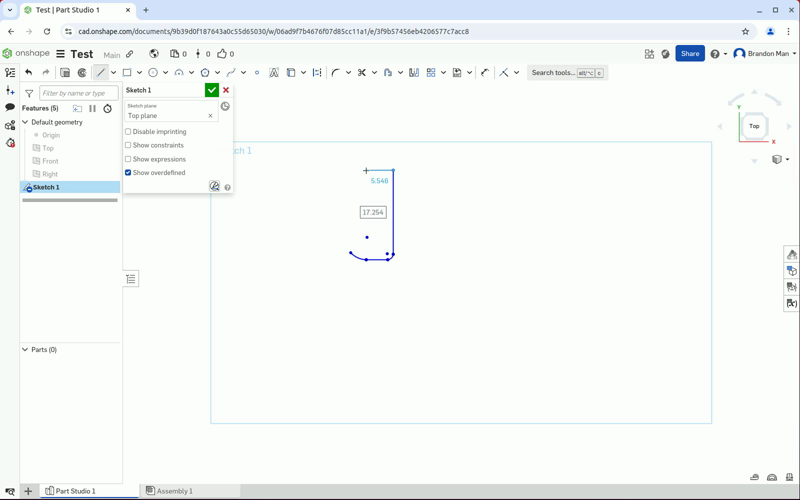
key(esc)
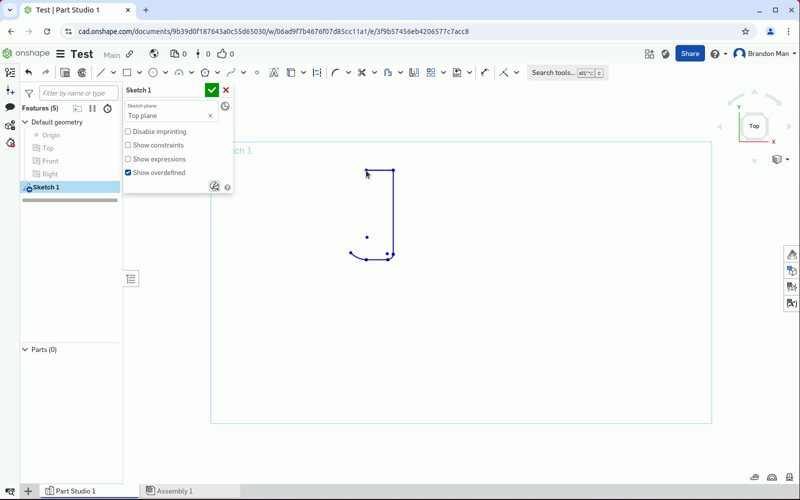
key(a)
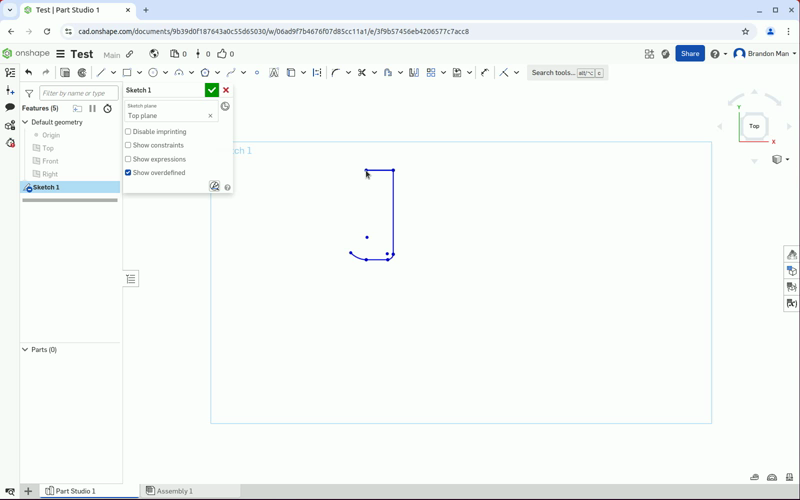
mouse_move(366, 170)
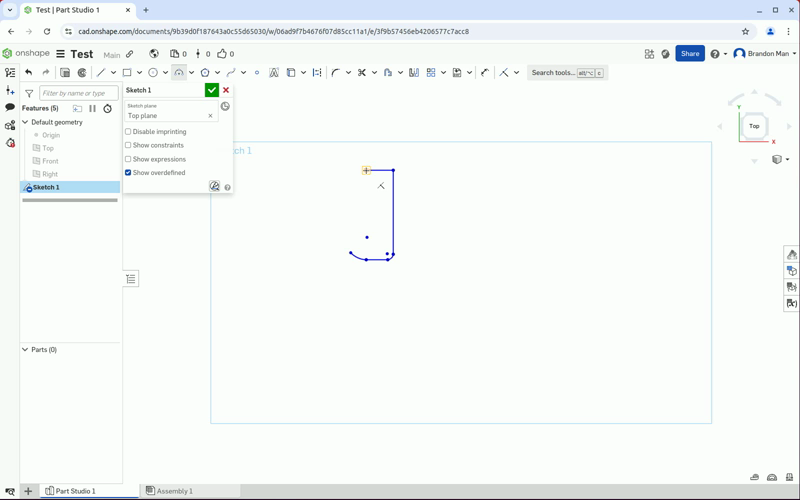
click(366, 170)
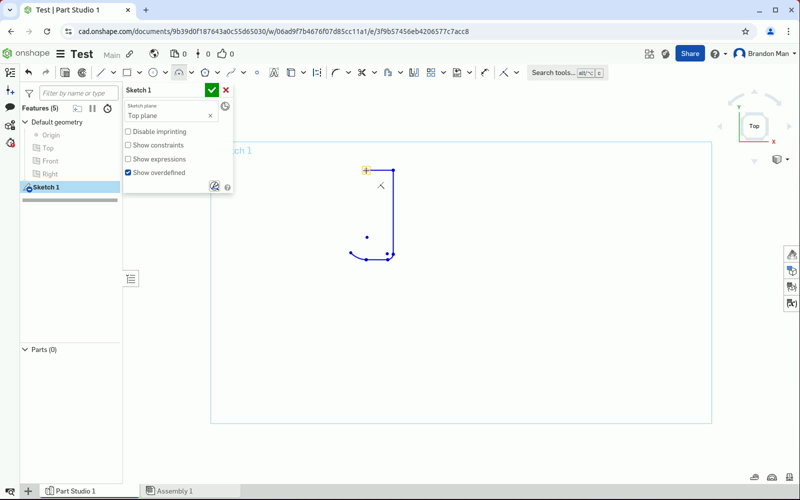
key_down(shift)
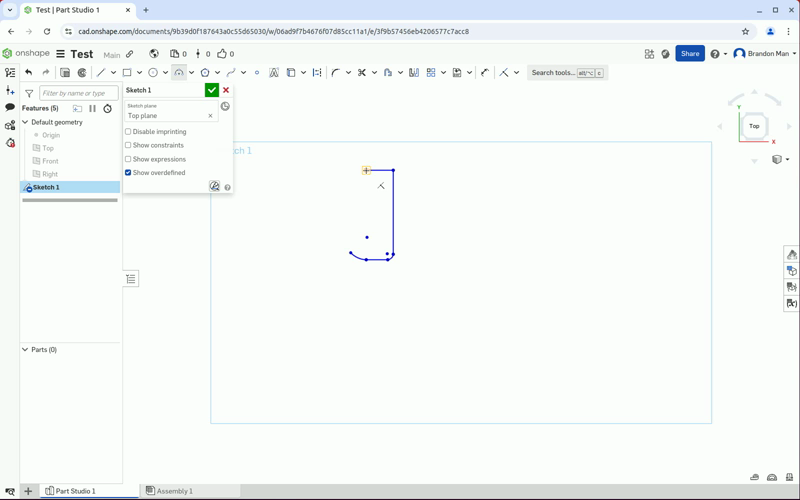
mouse_move(350, 177)
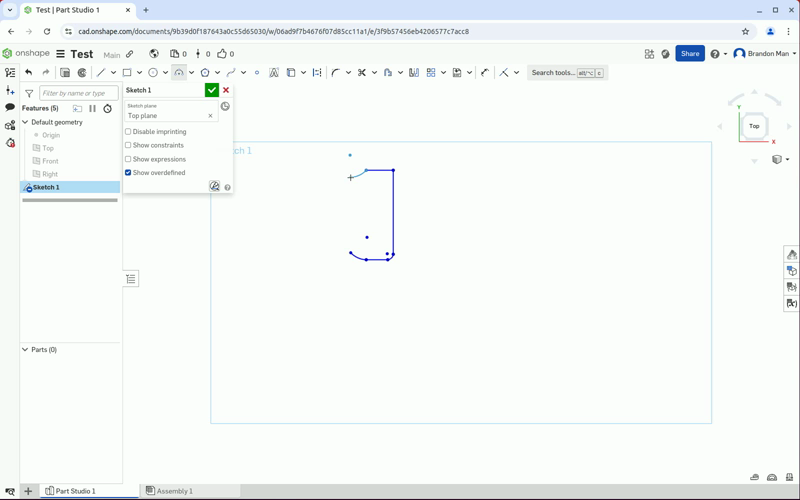
click(350, 177)
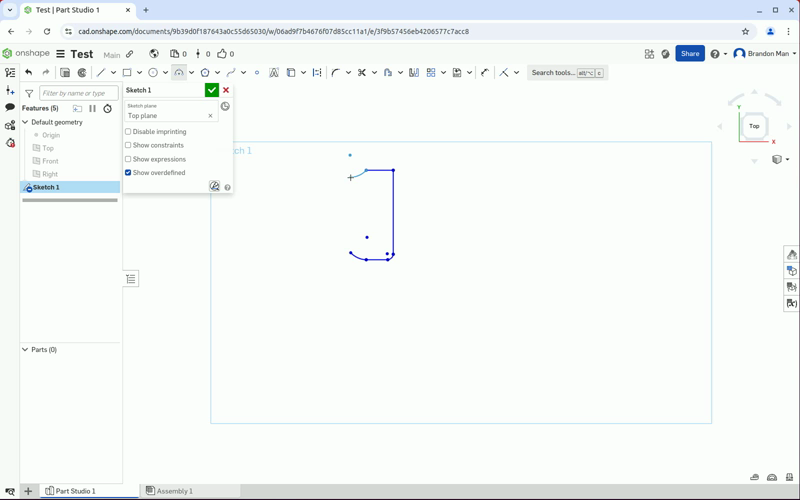
mouse_move(357, 171)
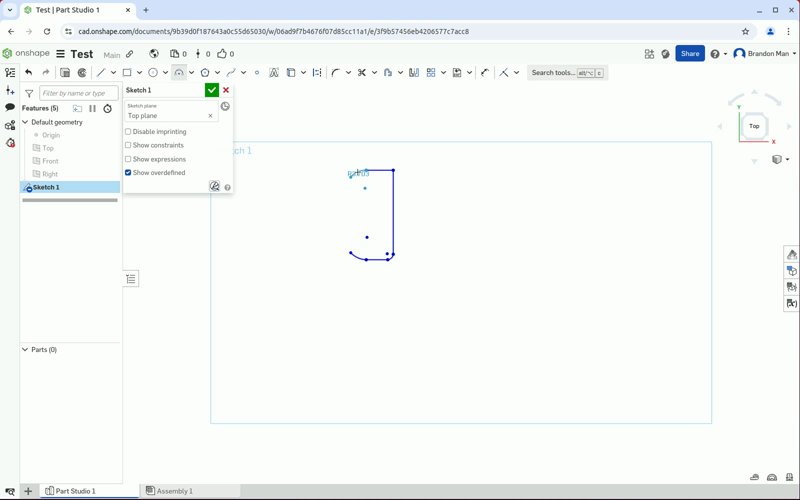
click(357, 171)
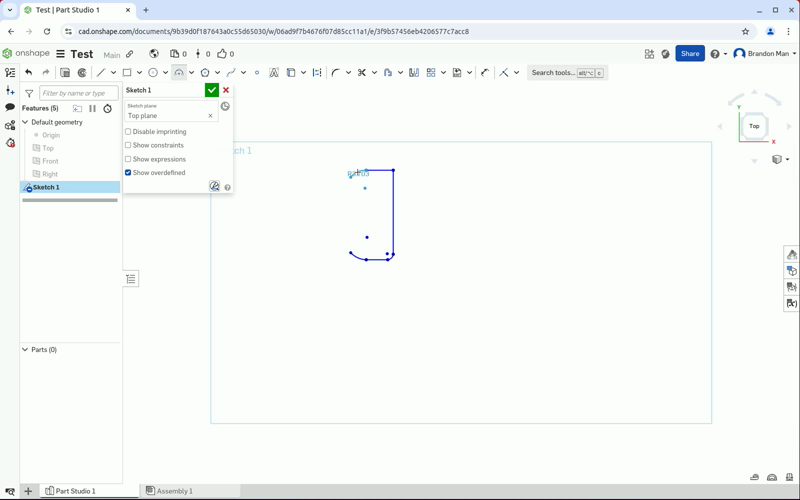
key_up(shift)
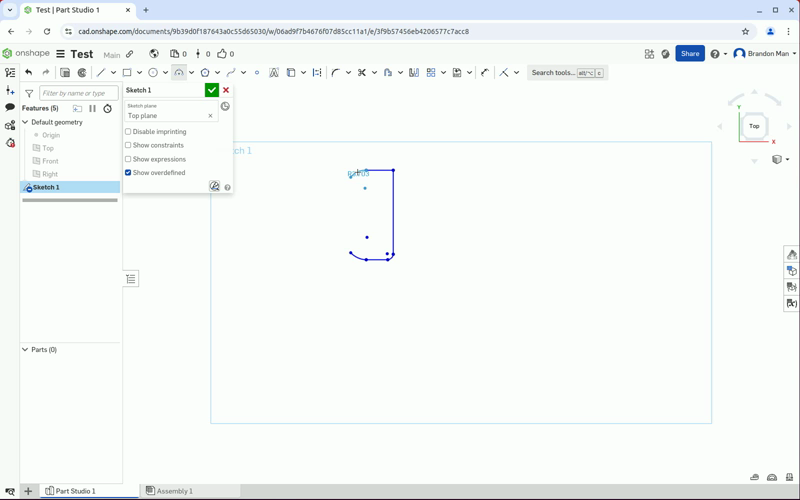
key(esc)
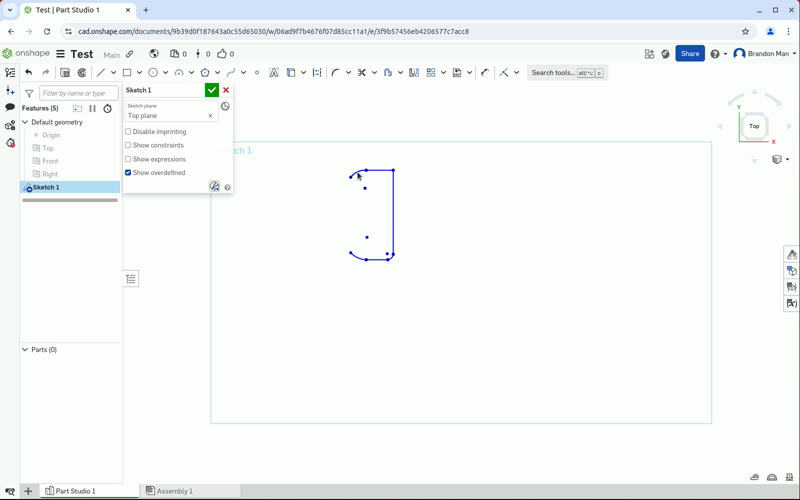
key(l)
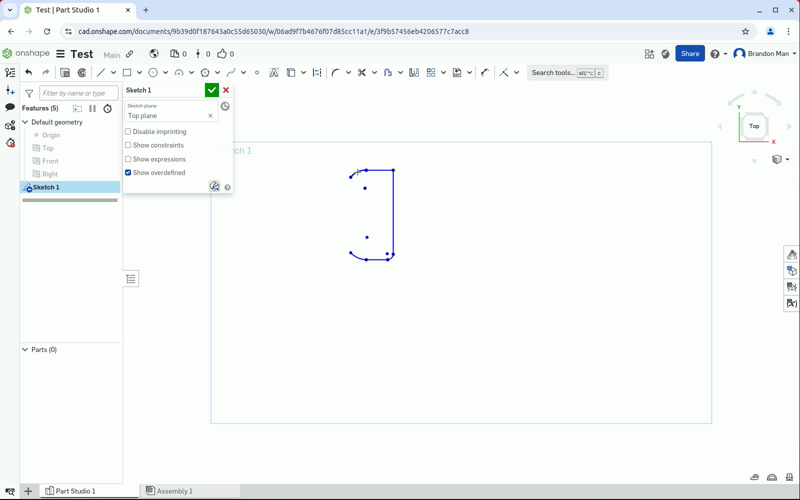
mouse_move(350, 177)
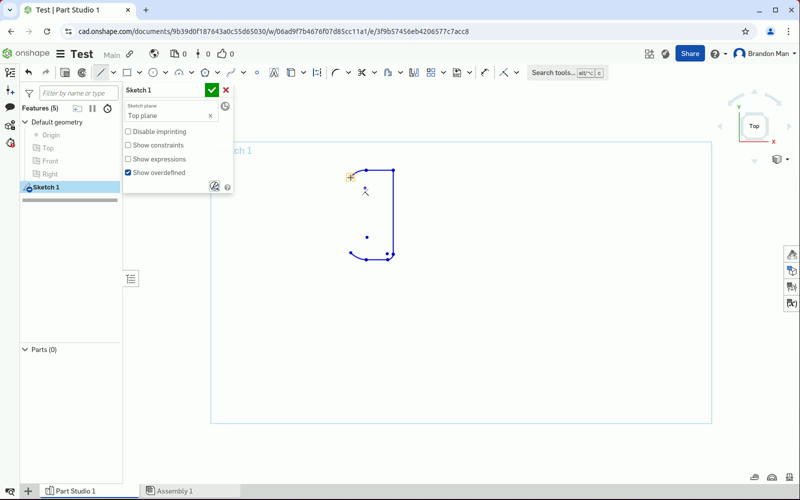
click(350, 177)
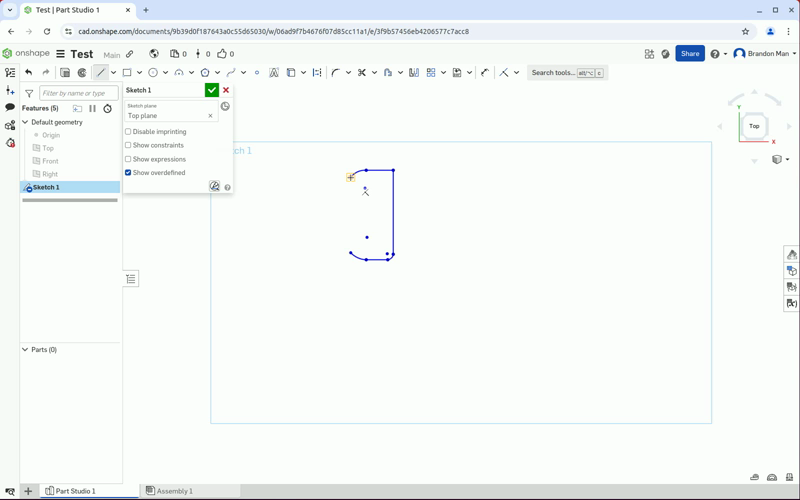
key_down(shift)
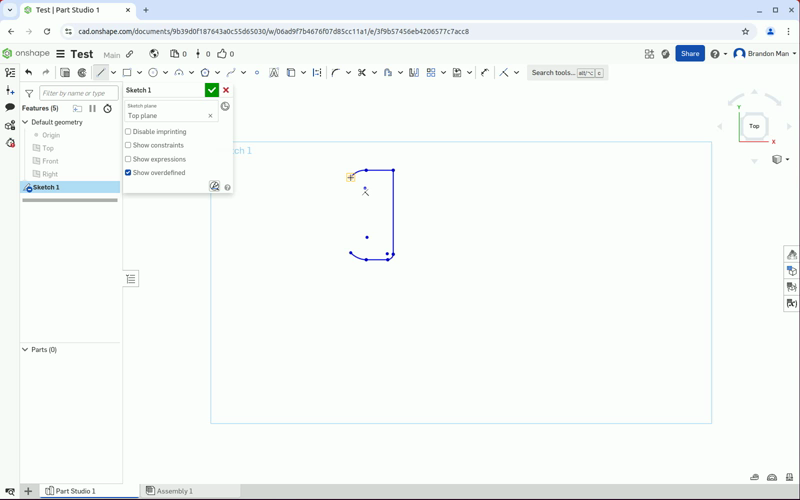
mouse_move(350, 252)
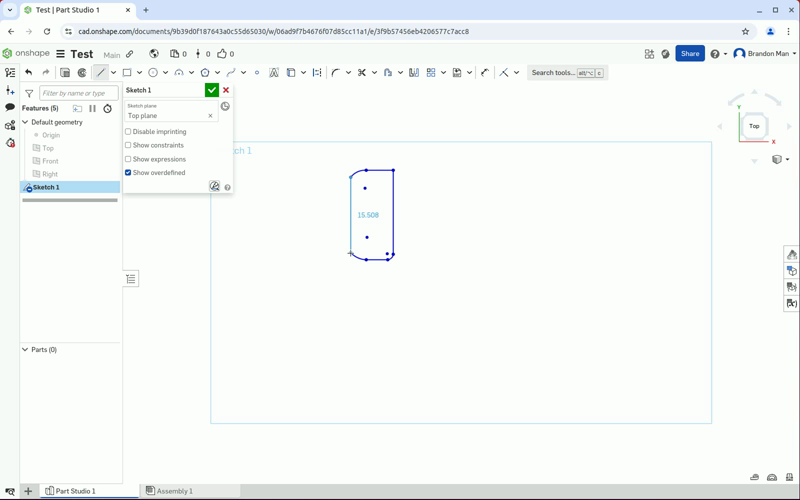
key_up(shift)
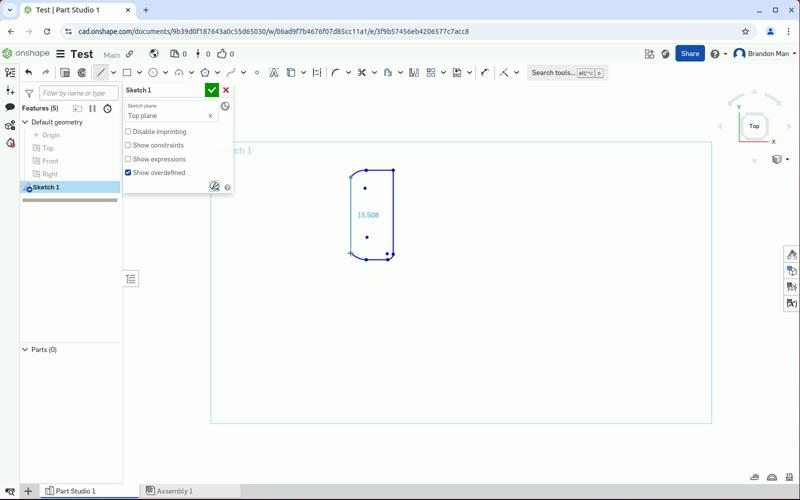
click(350, 252)
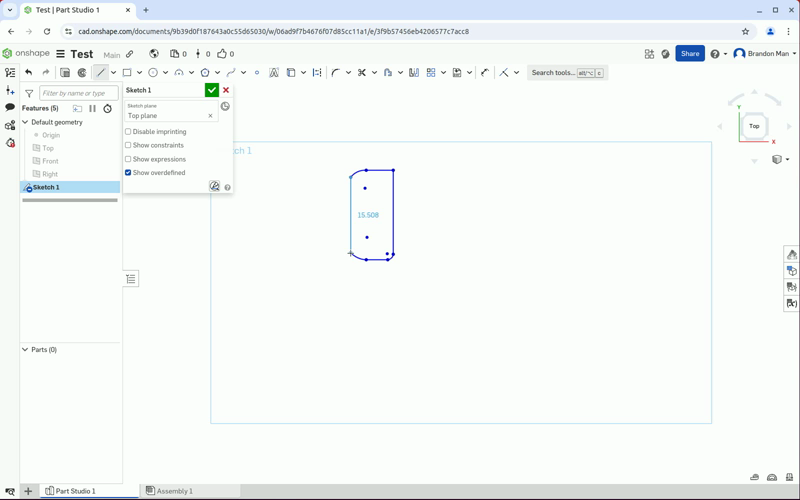
key(esc)
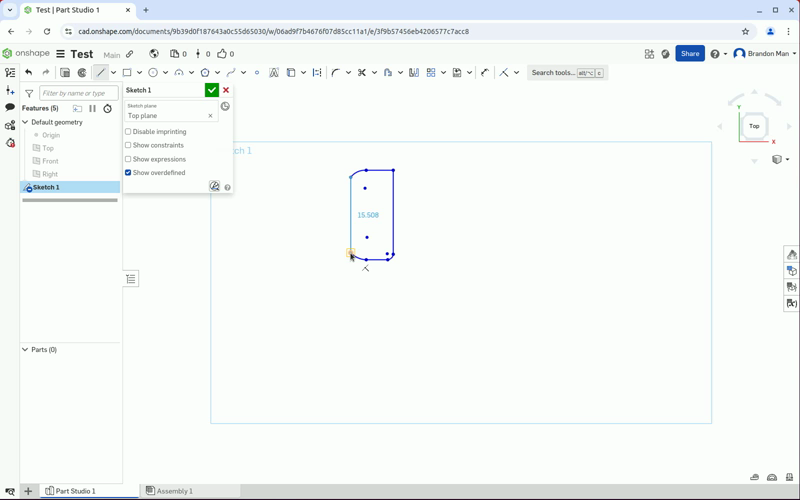
mouse_move(383, 217)
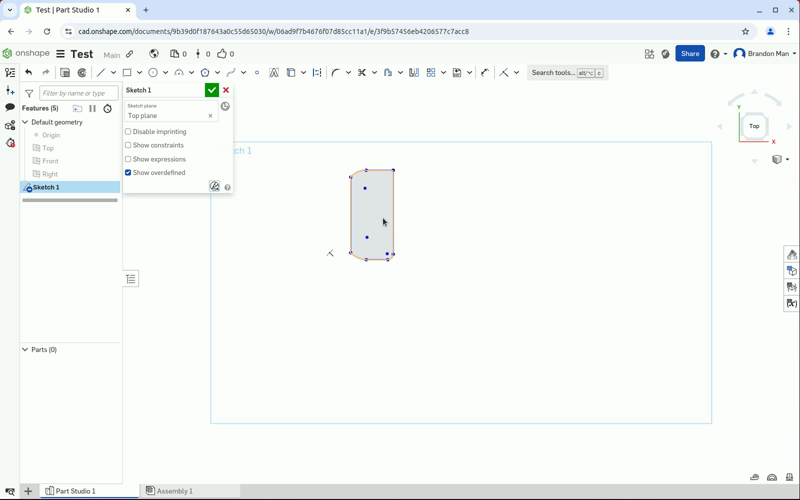
click(383, 217)
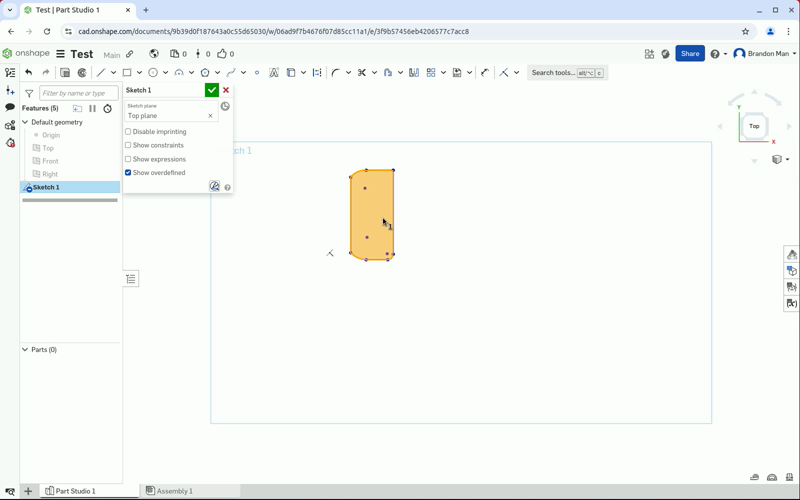
mouse_move(73, 352)
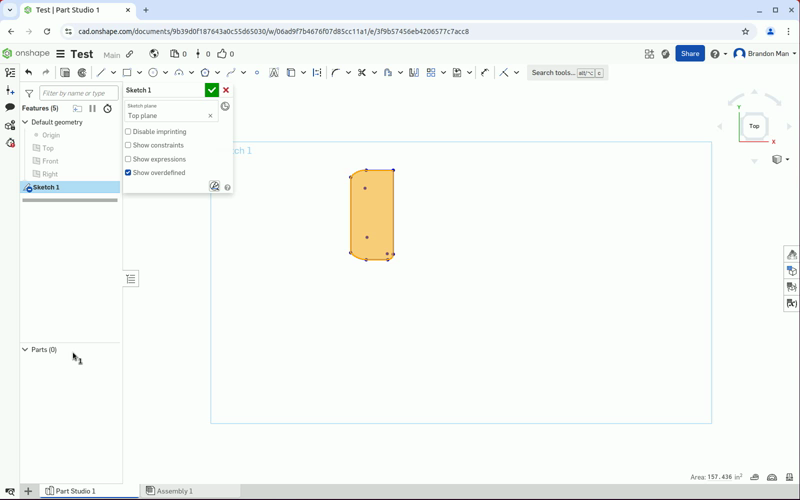
key(shift+y)
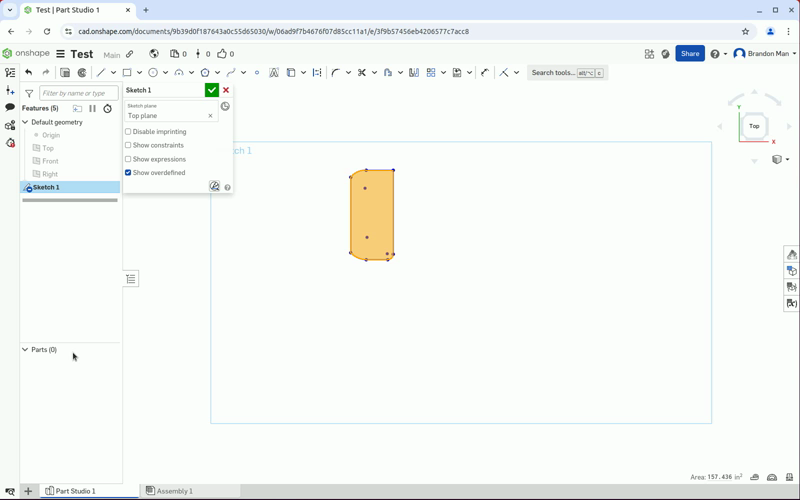
key(shift+e)
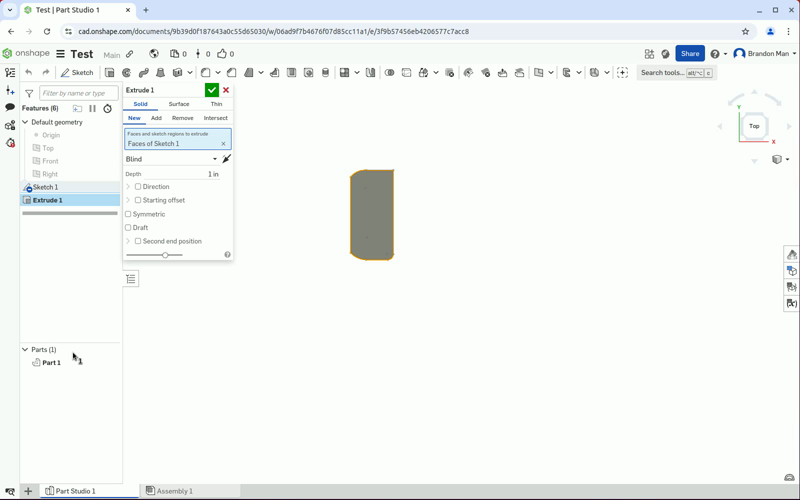
mouse_move(143, 106)
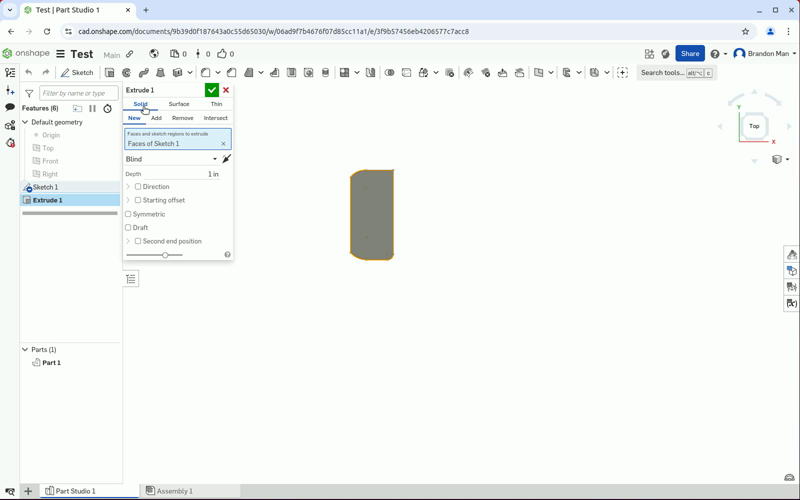
click(143, 106)
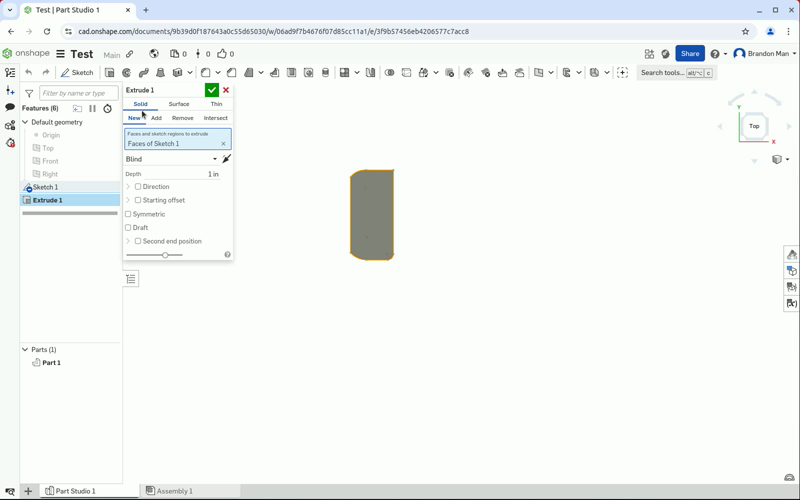
mouse_move(137, 120)
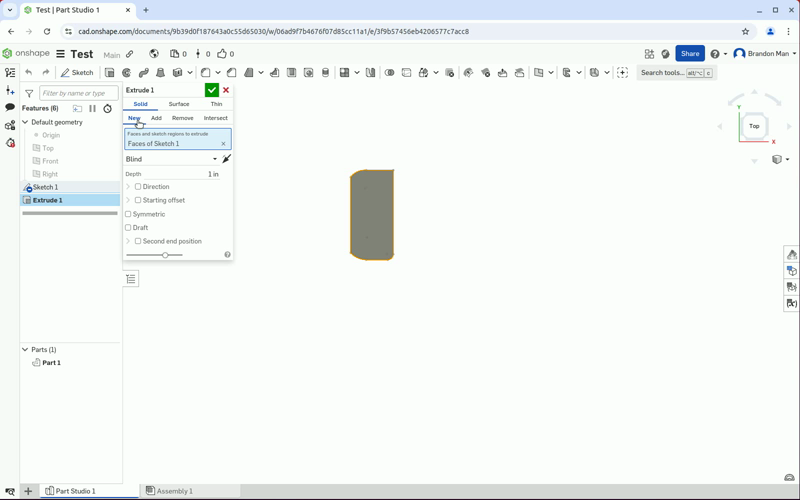
click(137, 120)
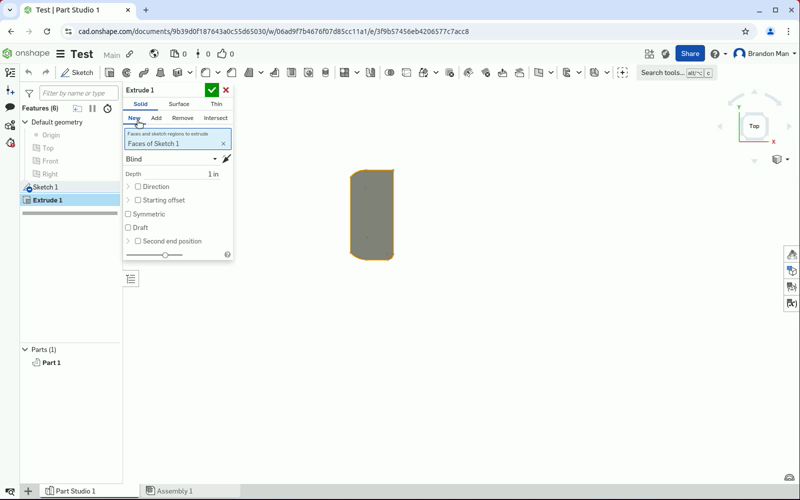
key(tab, 4)
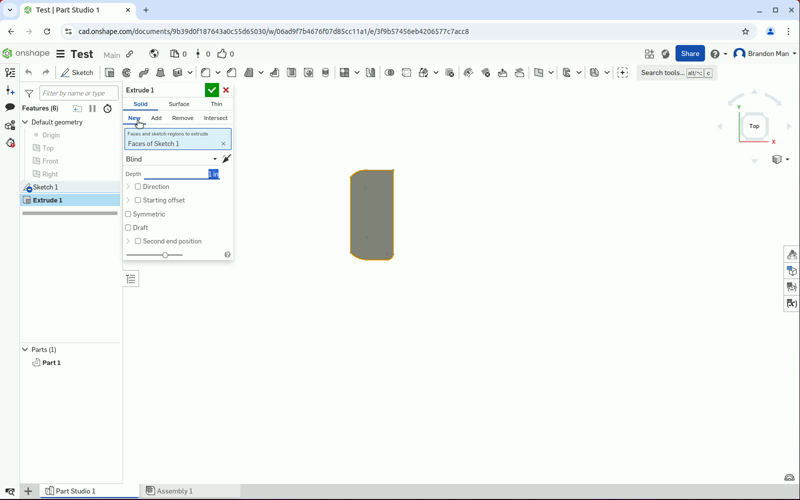
text(0.481)
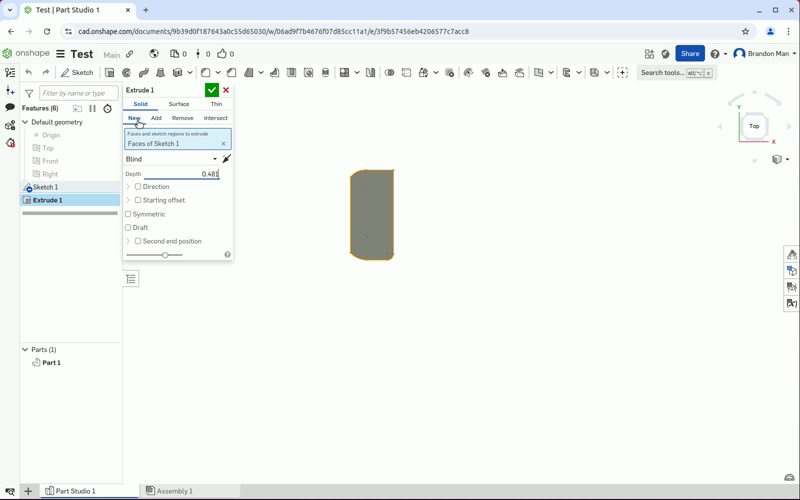
key(enter)
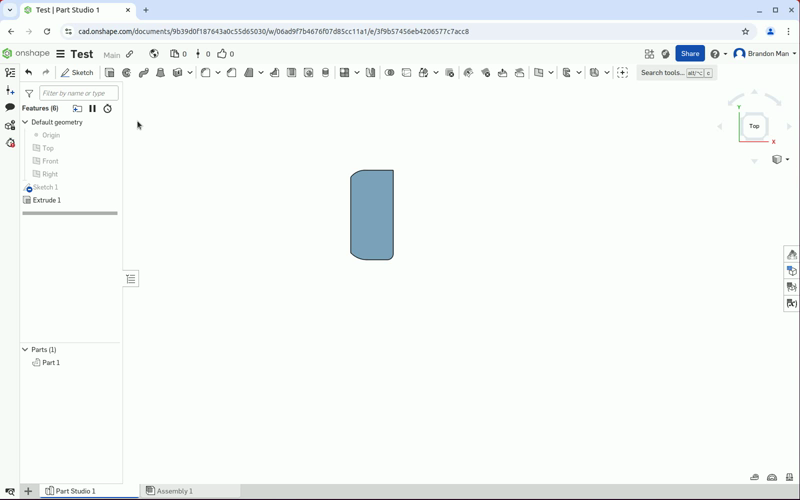
key(shift+h)
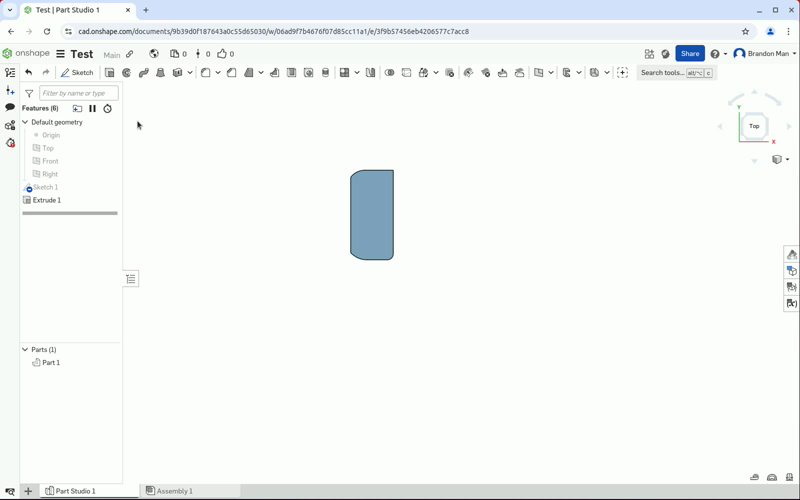
key(shift+h)
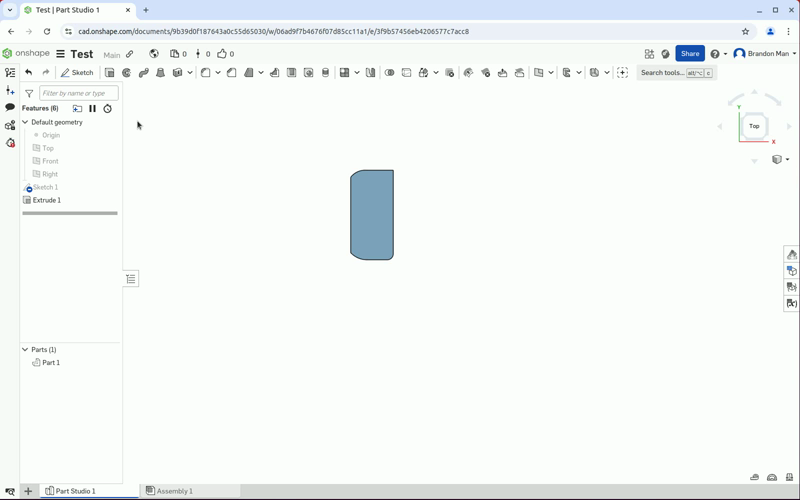
mouse_move(73, 189)
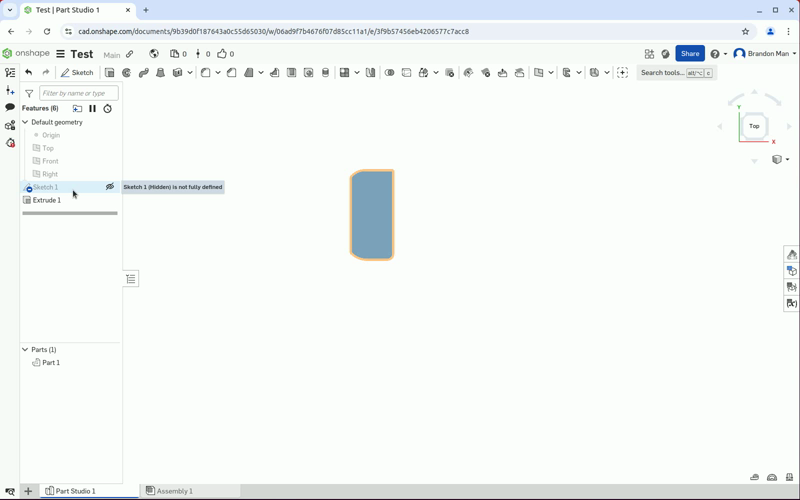
click(73, 189)
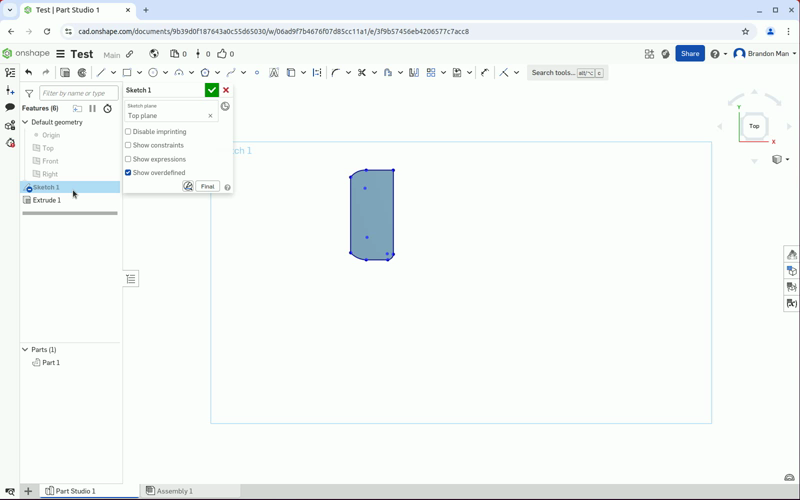
mouse_move(229, 92)
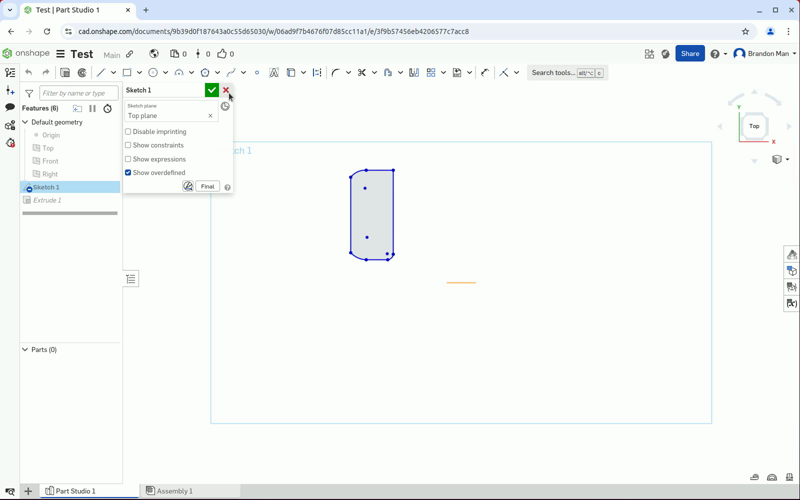
click(229, 92)
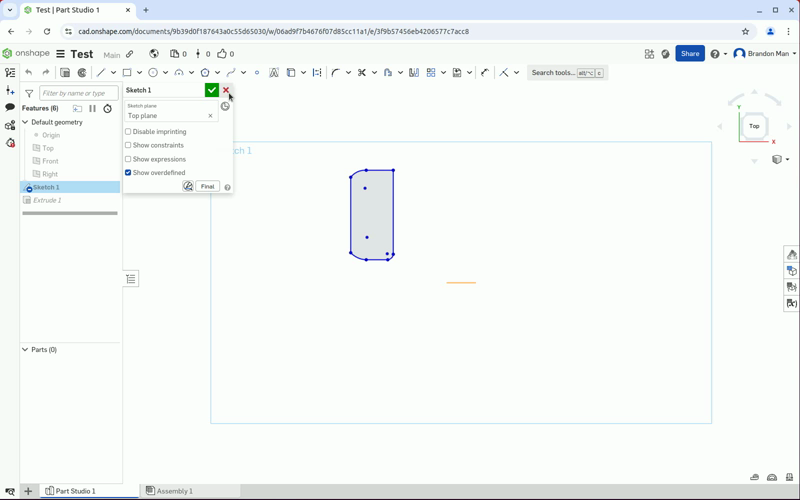
key(shift+s)
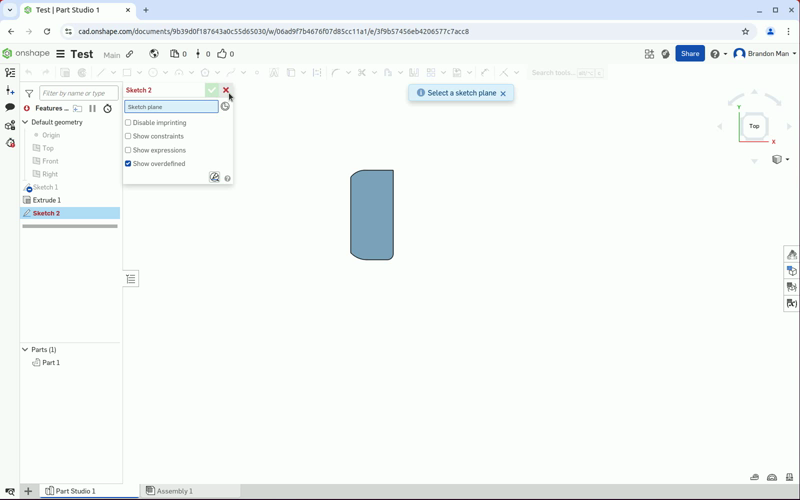
mouse_move(73, 150)
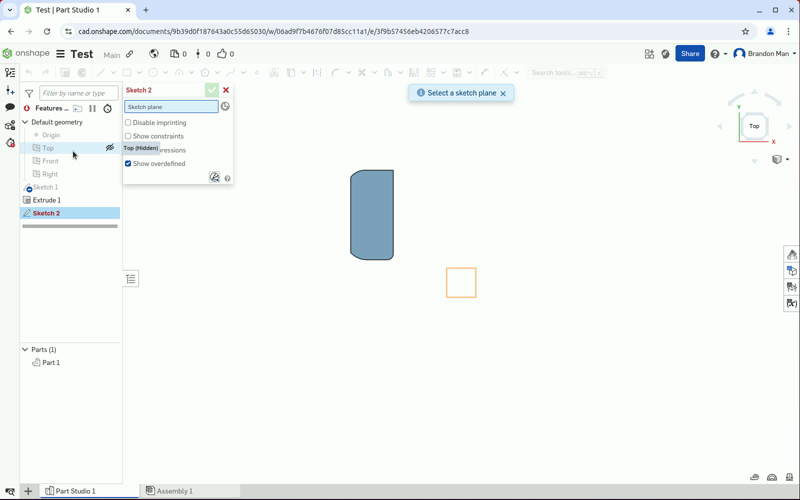
click(73, 150)
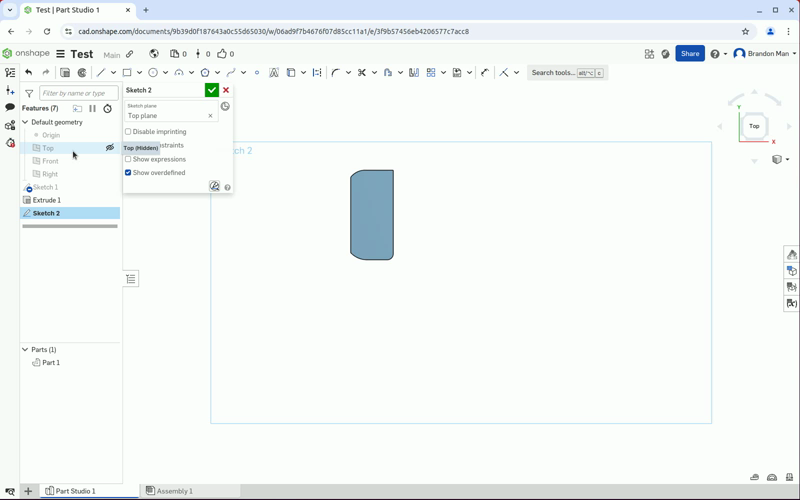
mouse_move(73, 352)
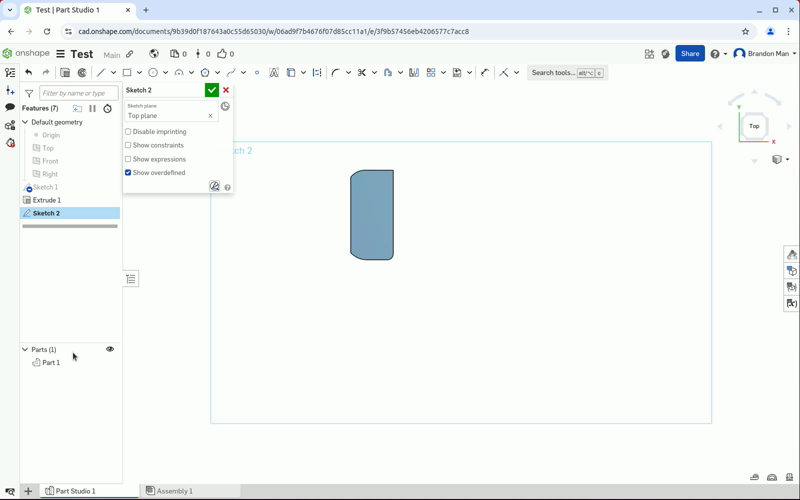
key(y)
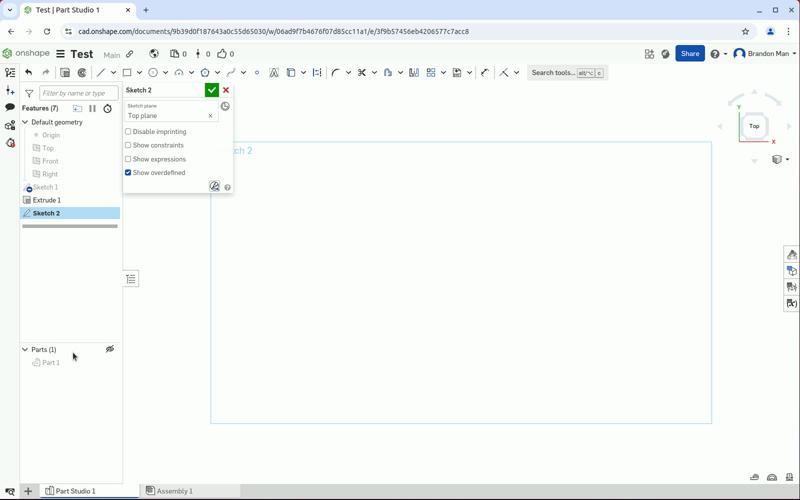
key(a)
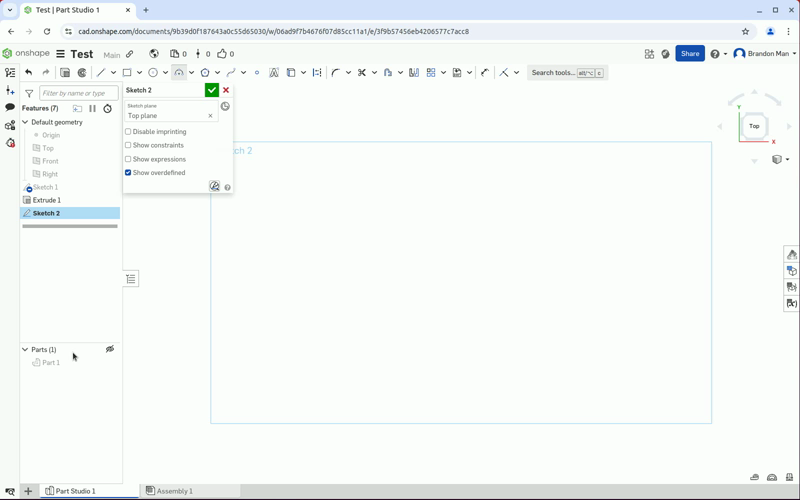
key_down(shift)
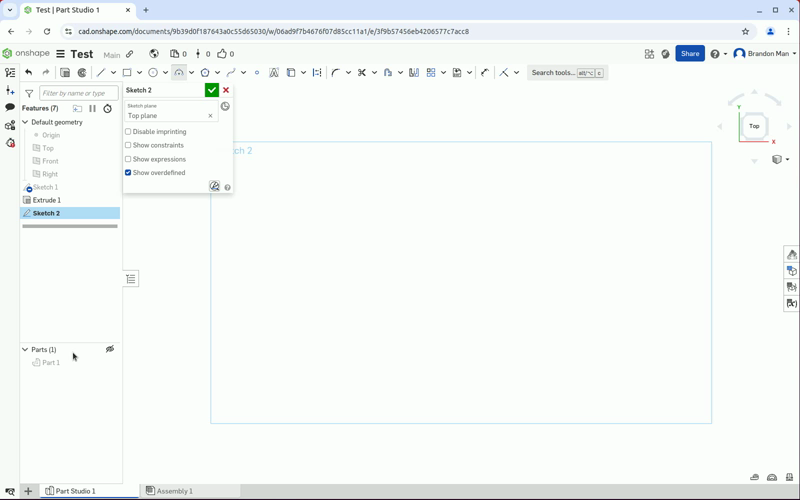
mouse_move(471, 362)
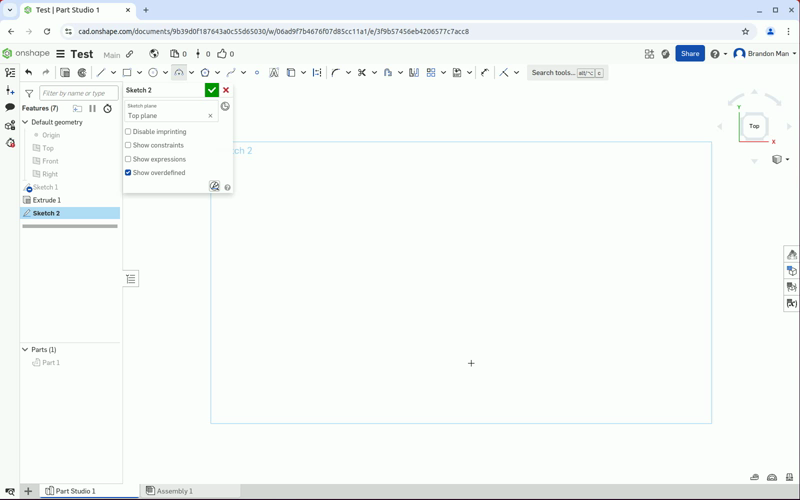
click(471, 362)
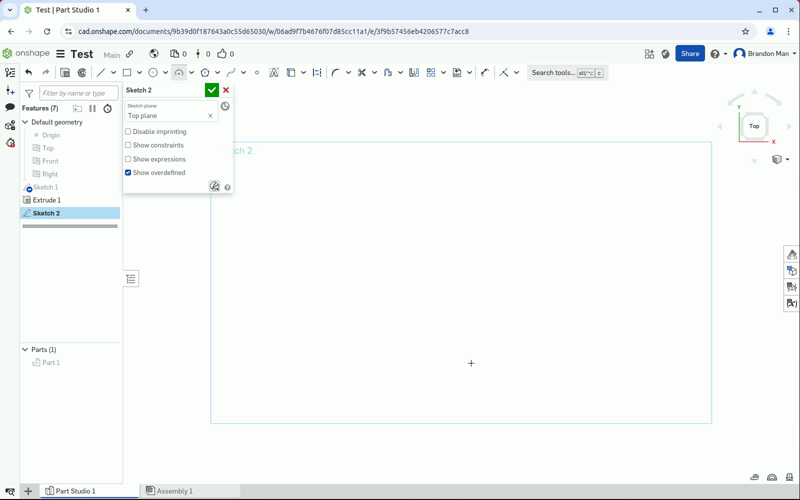
key_up(shift)
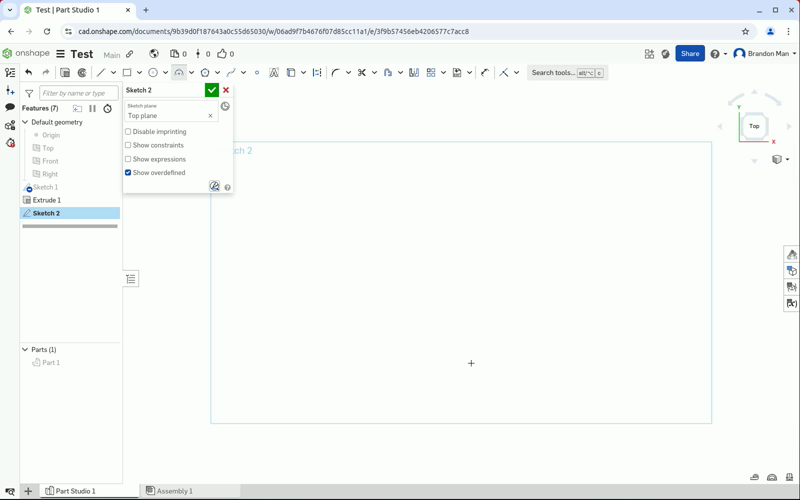
key_down(shift)
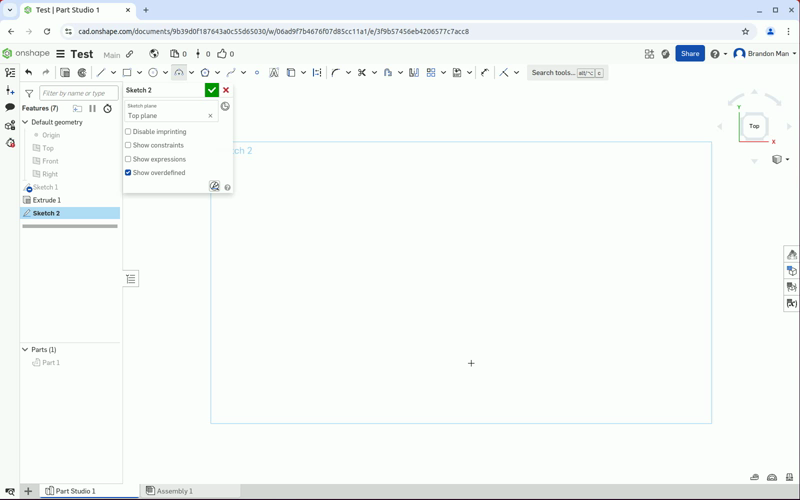
mouse_move(478, 378)
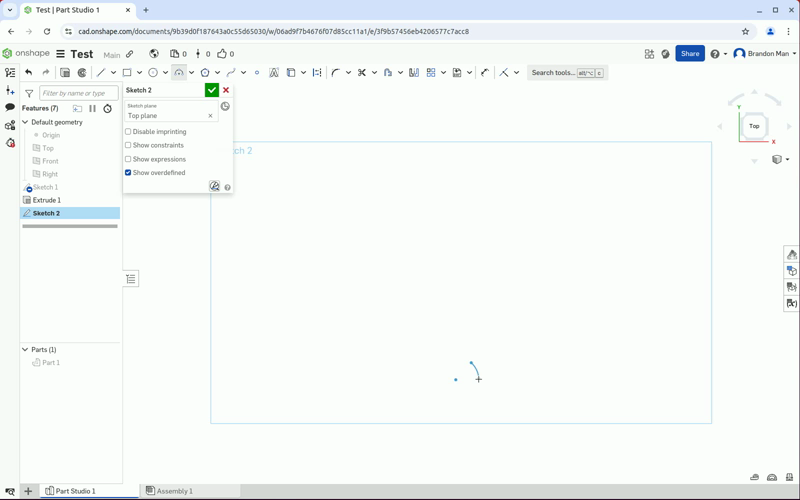
click(478, 378)
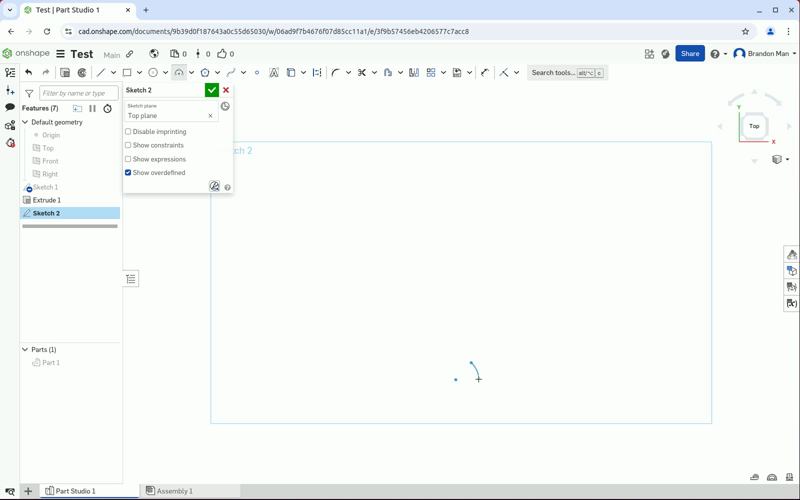
mouse_move(473, 371)
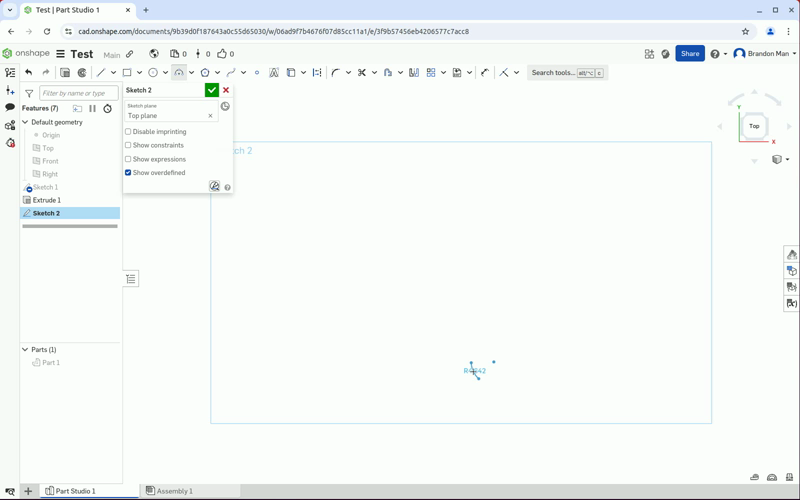
click(473, 371)
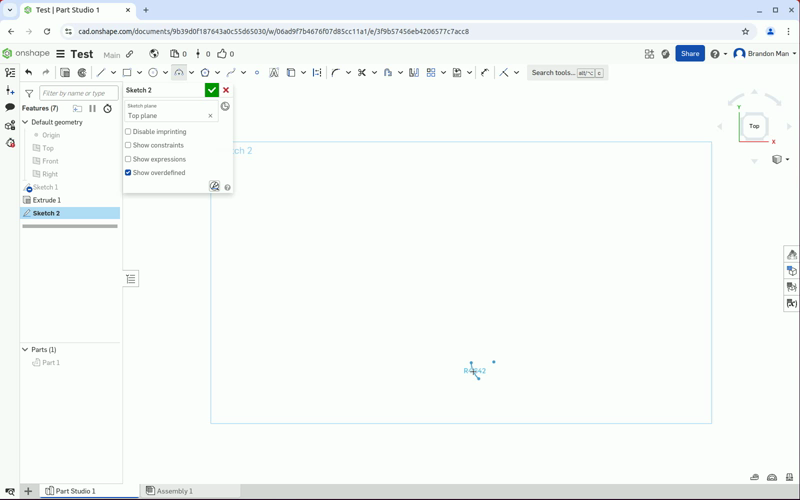
key_up(shift)
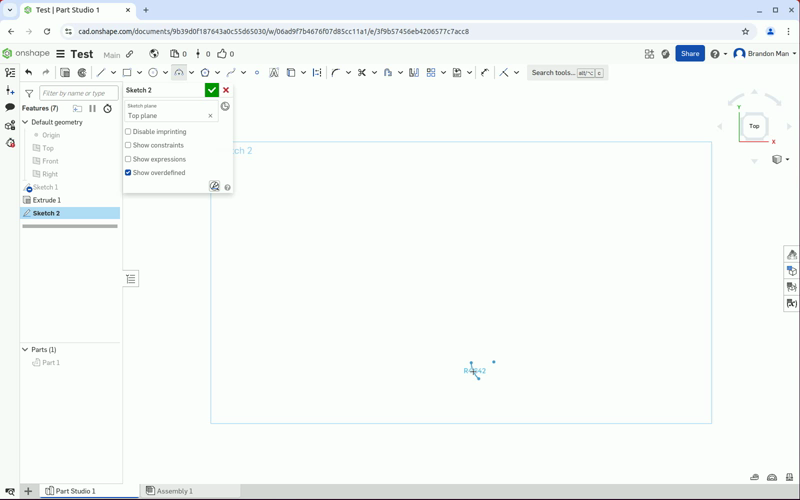
key(esc)
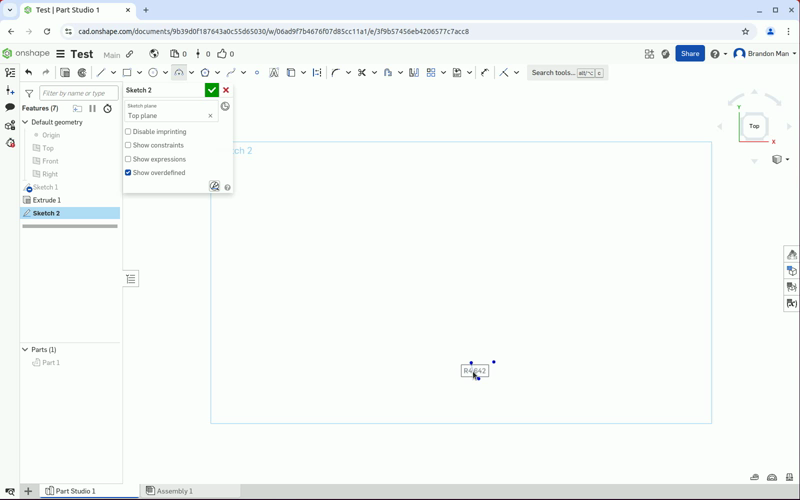
key(l)
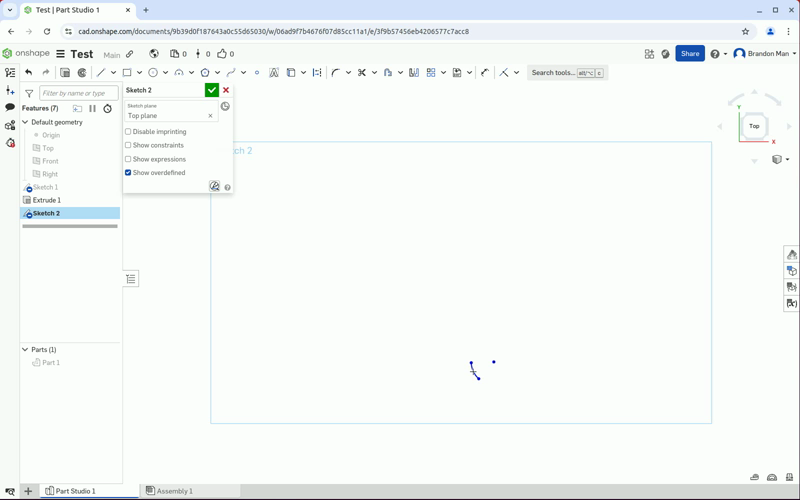
mouse_move(478, 378)
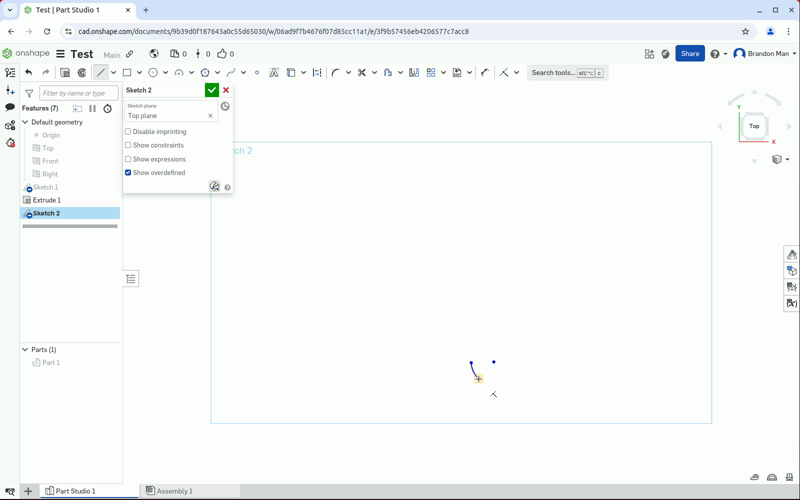
click(478, 378)
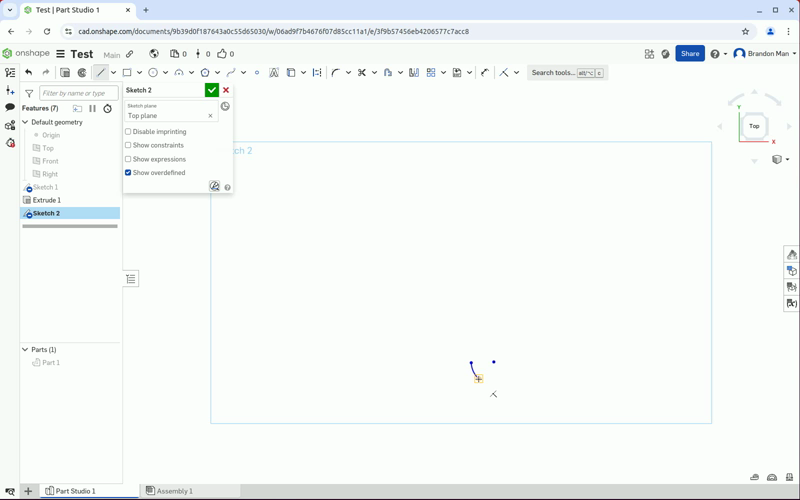
key_down(shift)
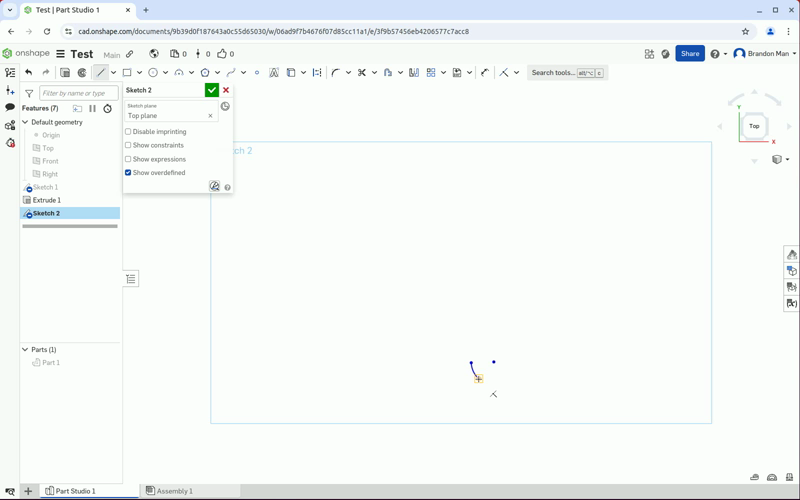
mouse_move(553, 378)
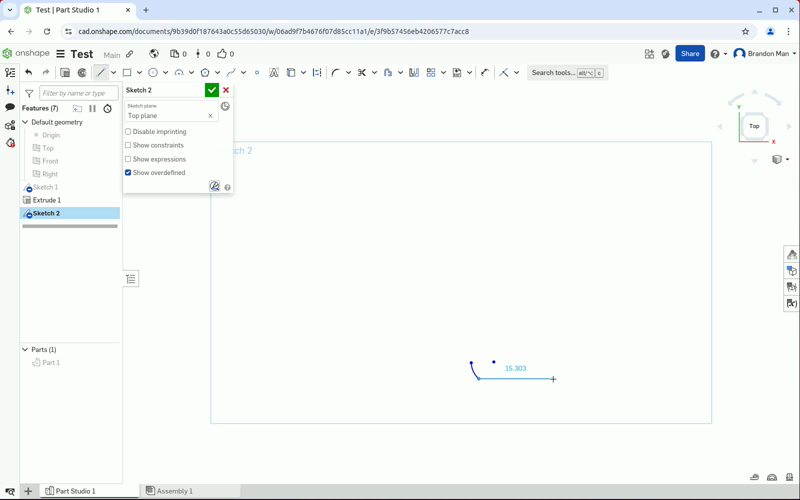
click(553, 378)
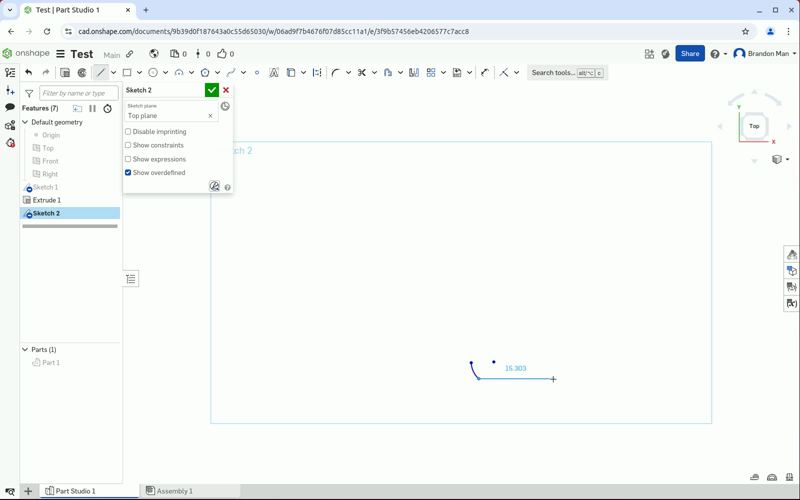
key_up(shift)
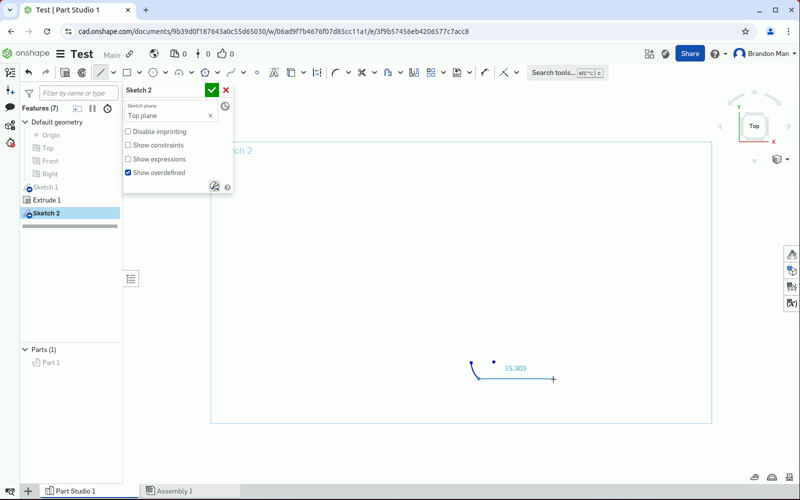
key(esc)
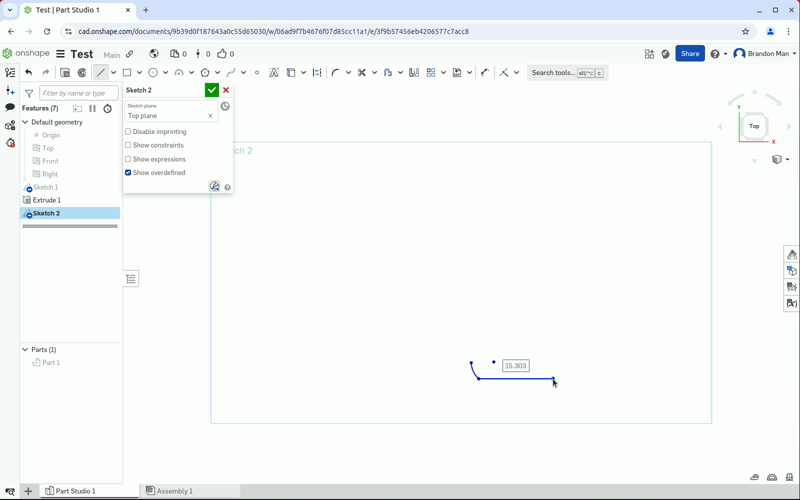
key(a)
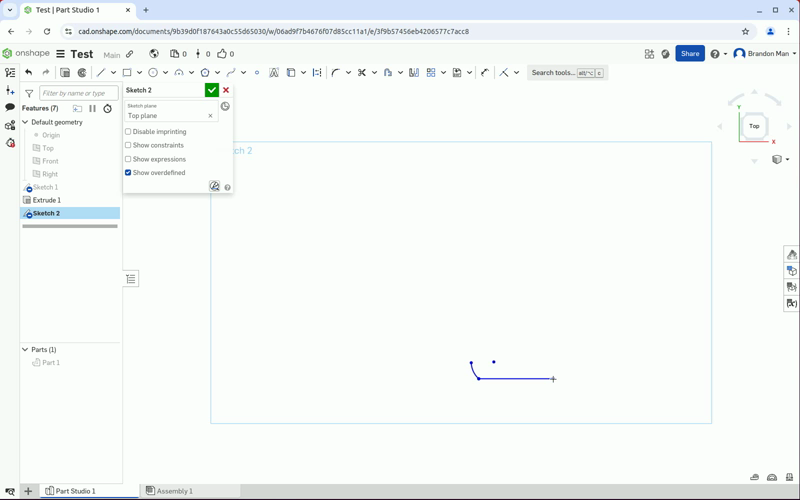
mouse_move(553, 378)
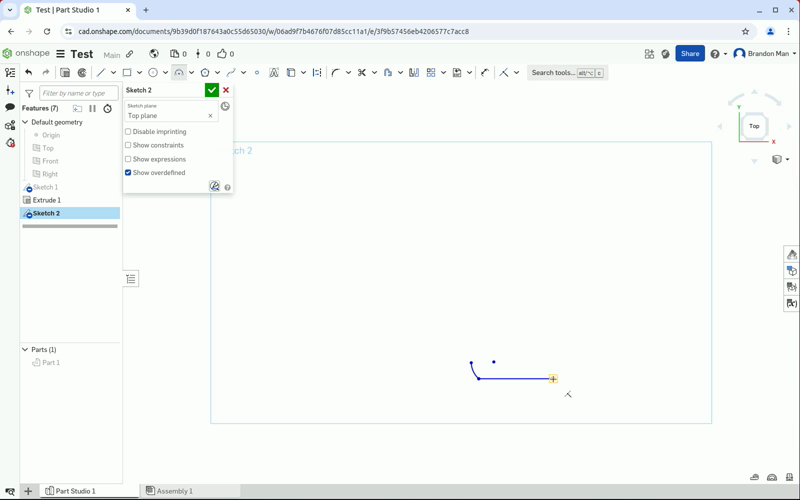
click(553, 378)
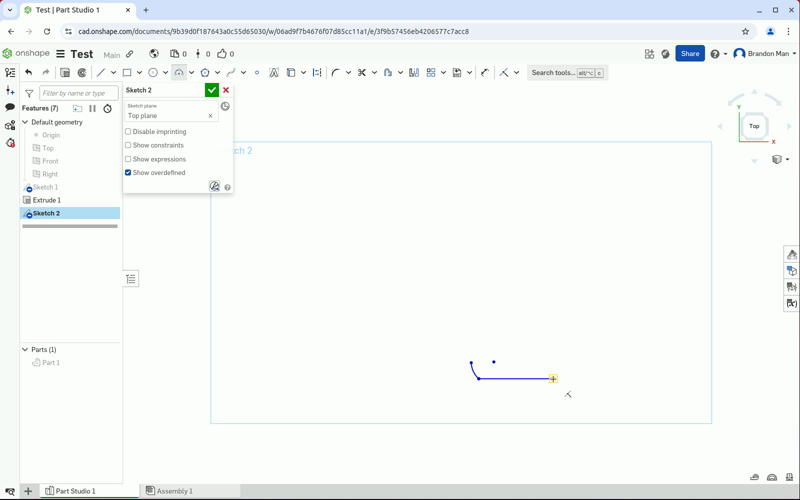
key_down(shift)
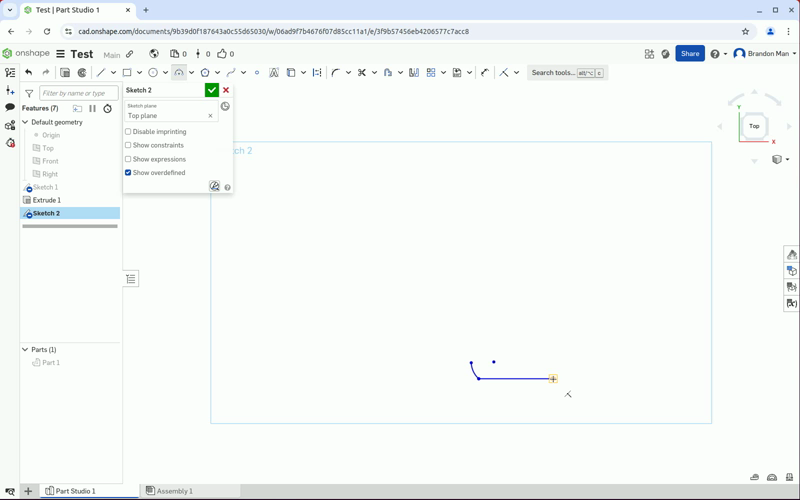
mouse_move(560, 362)
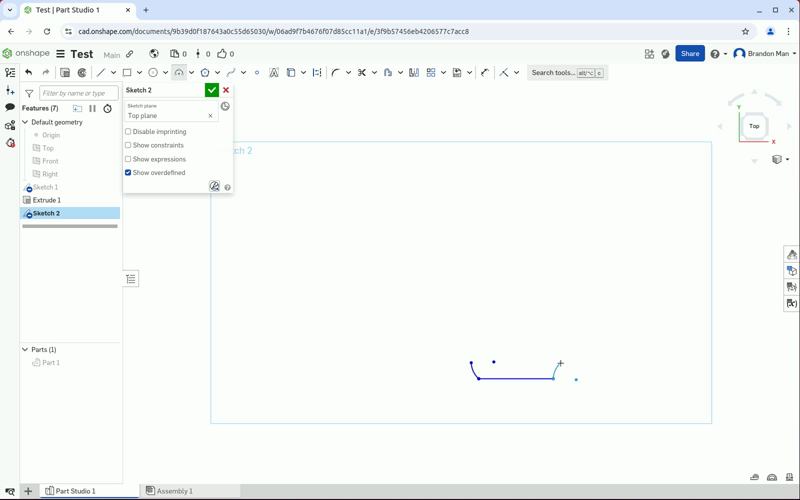
click(560, 362)
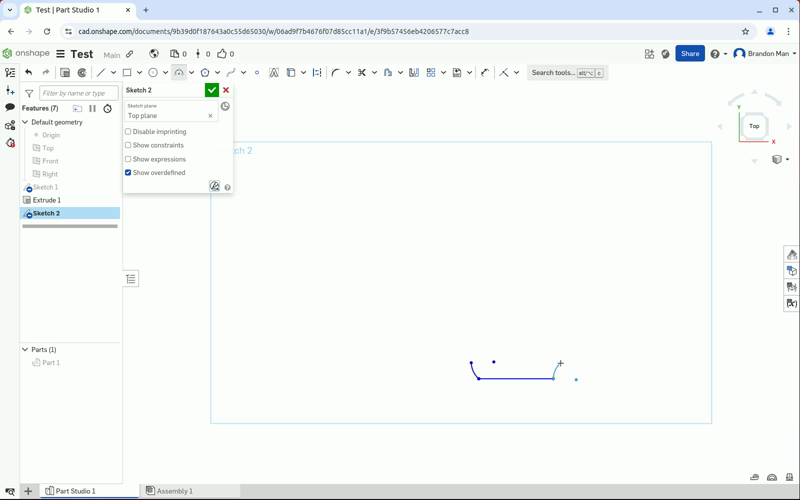
mouse_move(558, 371)
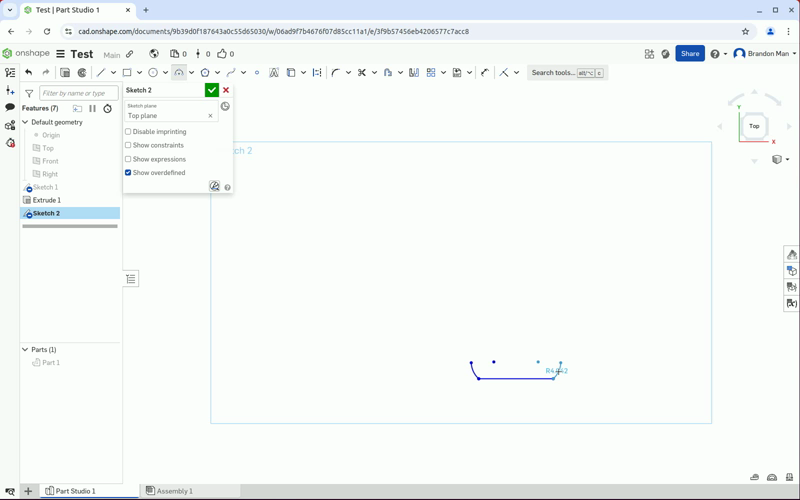
click(558, 371)
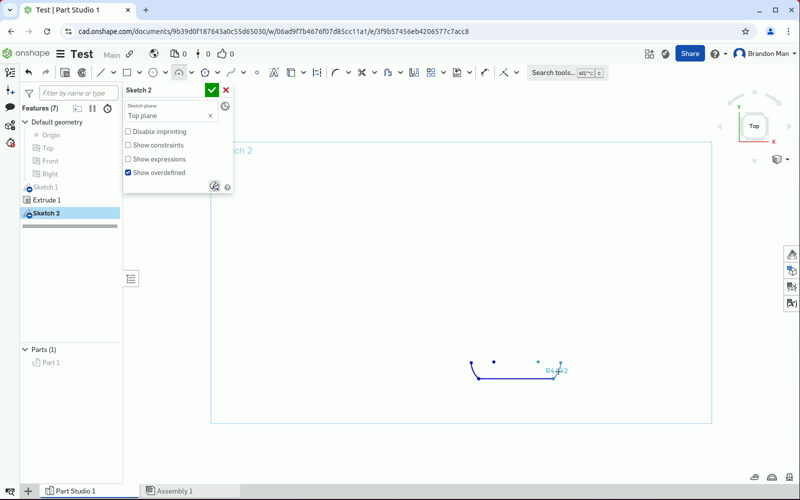
key_up(shift)
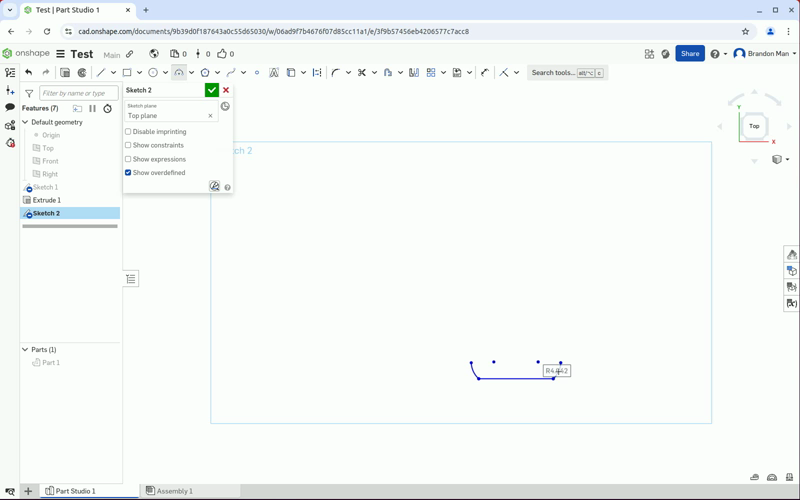
key(esc)
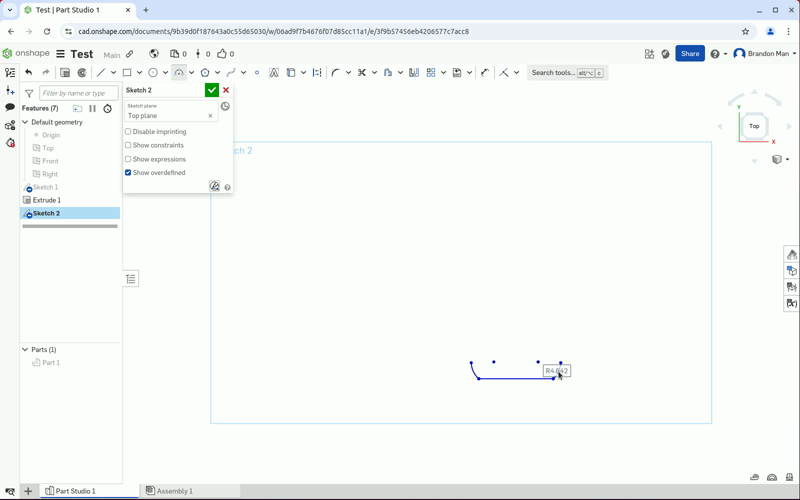
key(l)
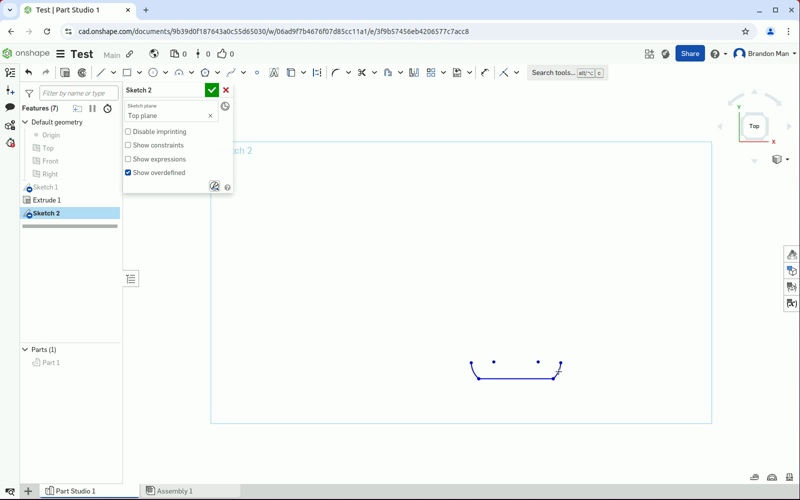
mouse_move(560, 362)
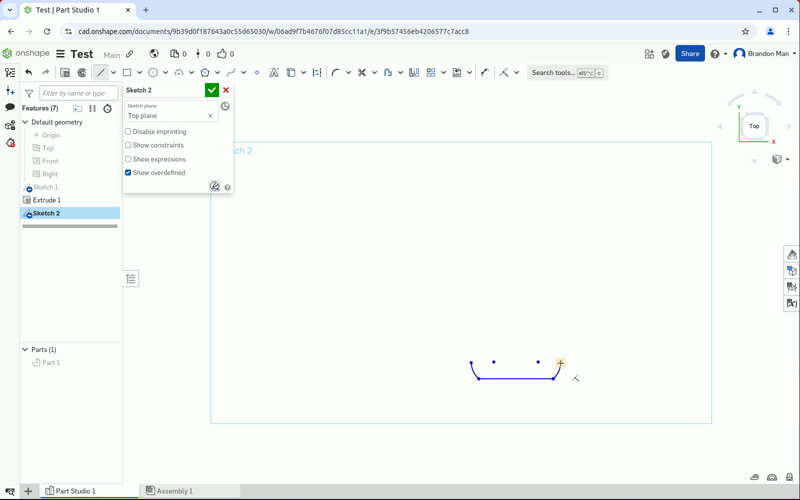
click(560, 362)
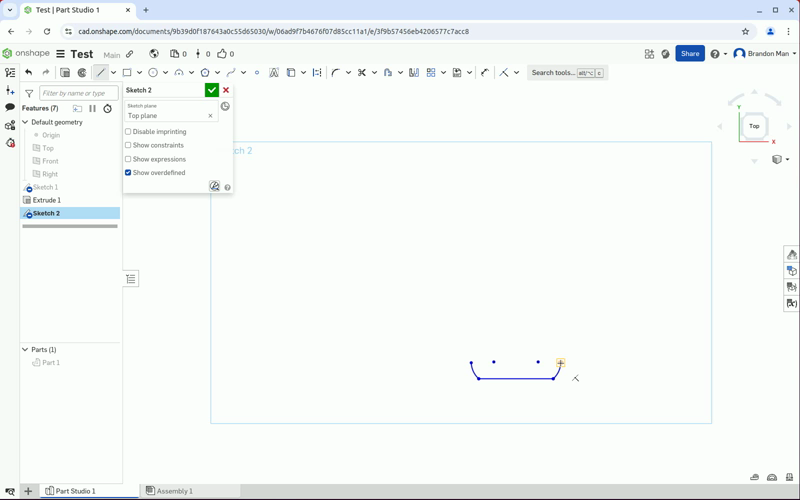
key_down(shift)
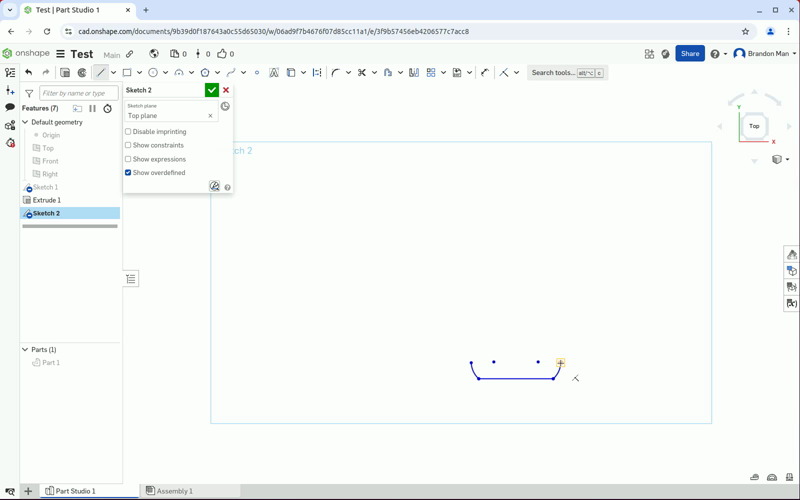
mouse_move(589, 362)
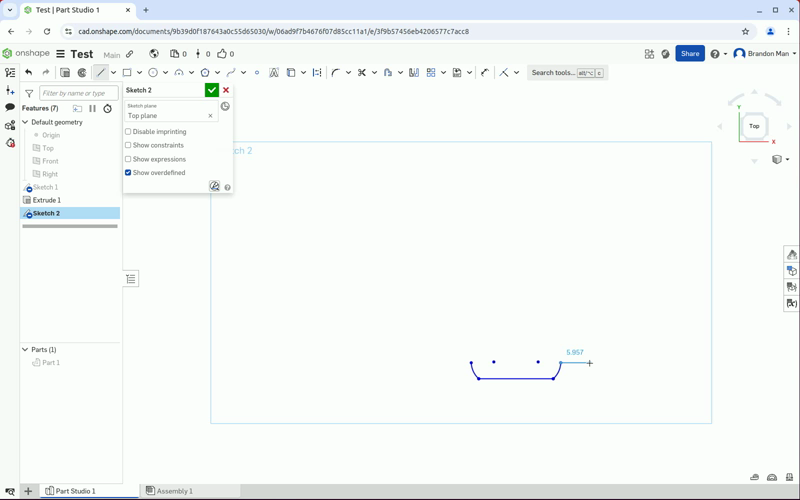
mouse_move(560, 336)
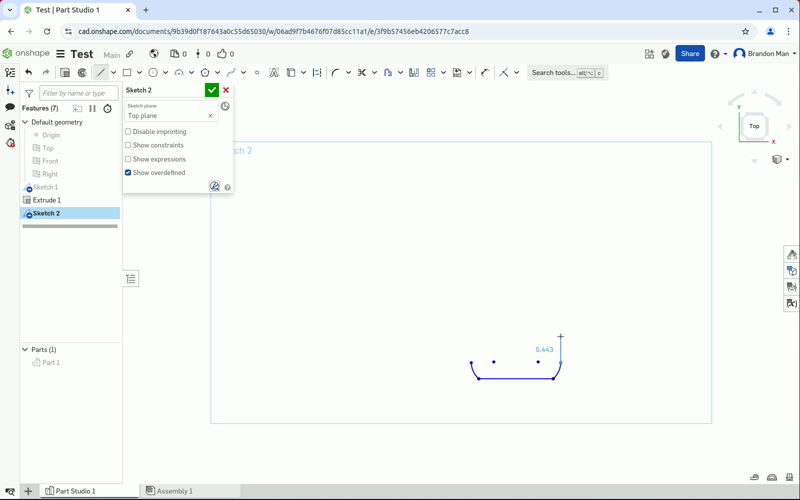
click(560, 336)
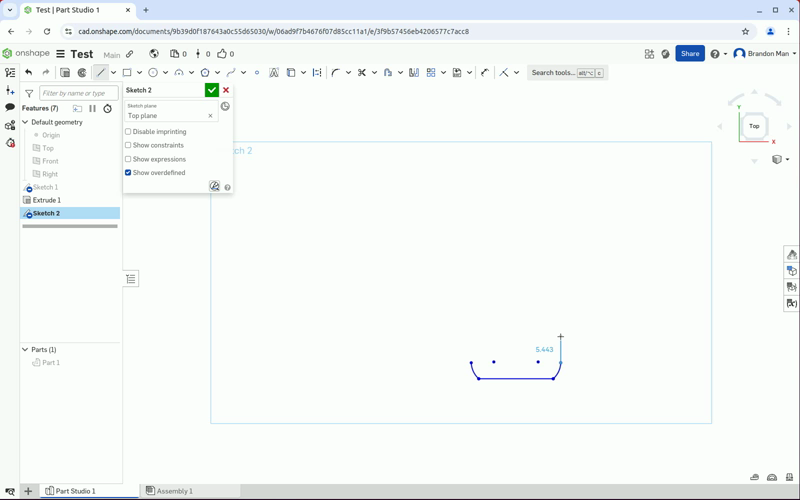
key_up(shift)
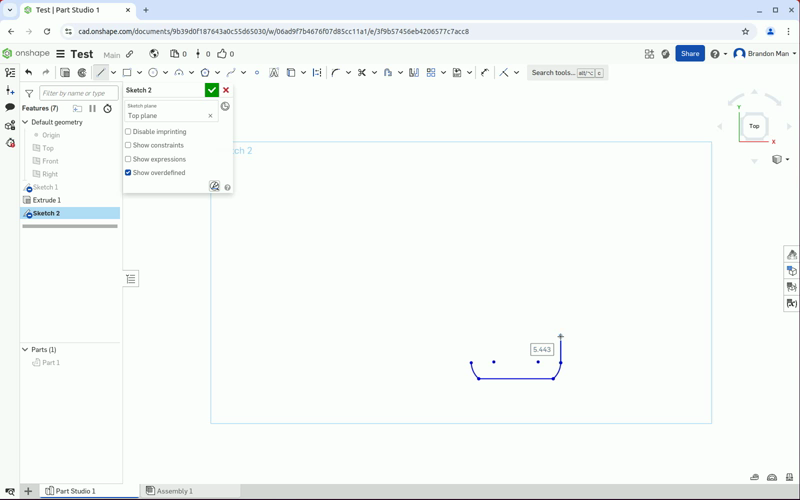
key_down(shift)
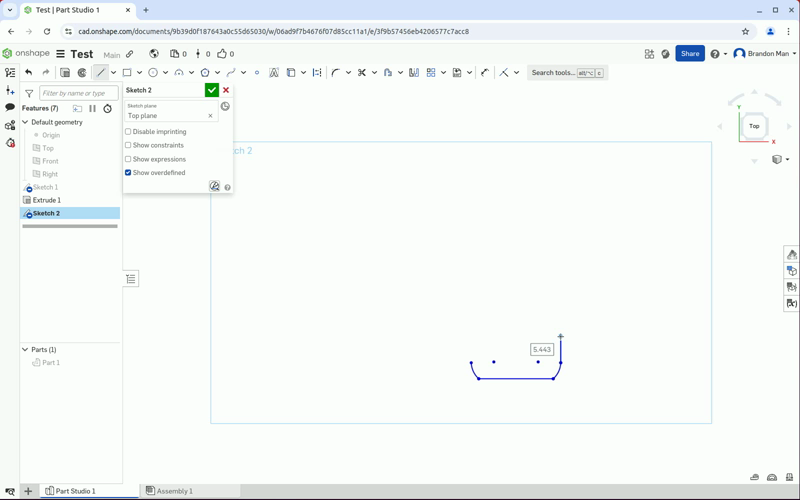
mouse_move(477, 336)
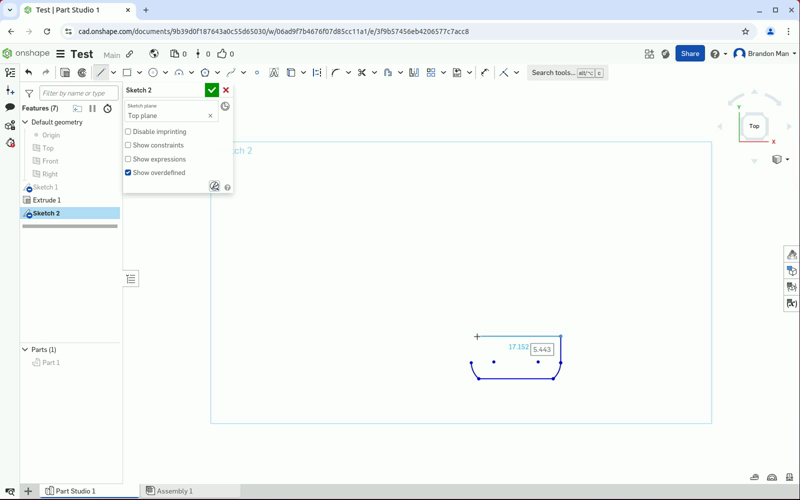
click(477, 336)
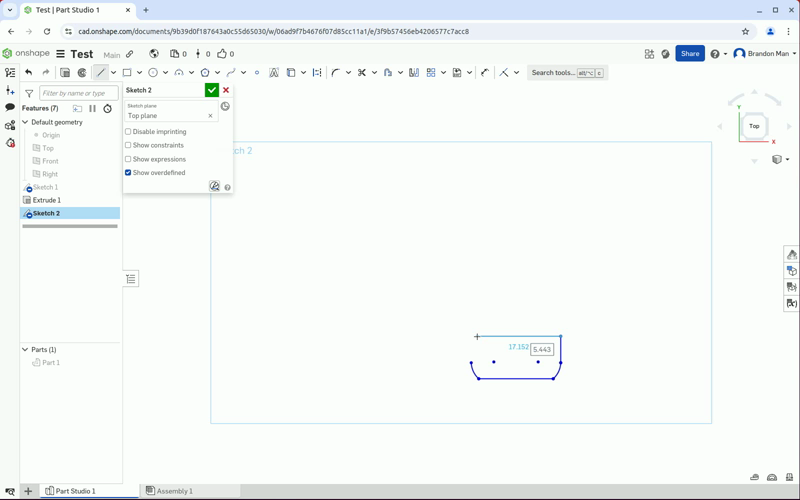
key_up(shift)
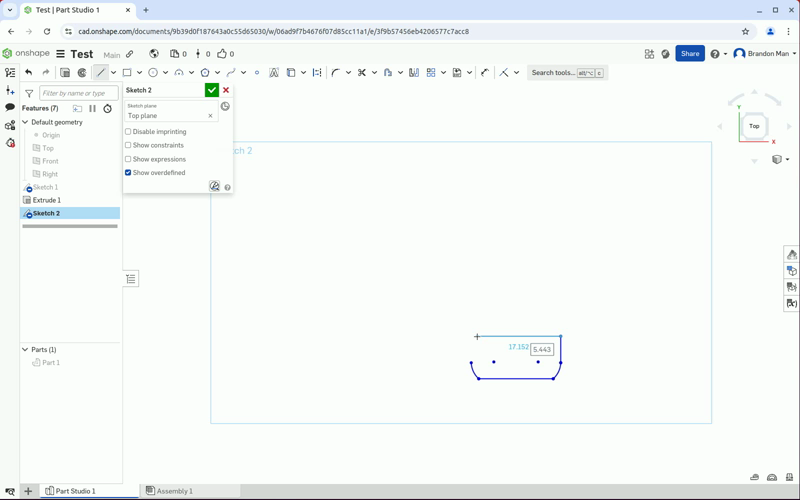
key(esc)
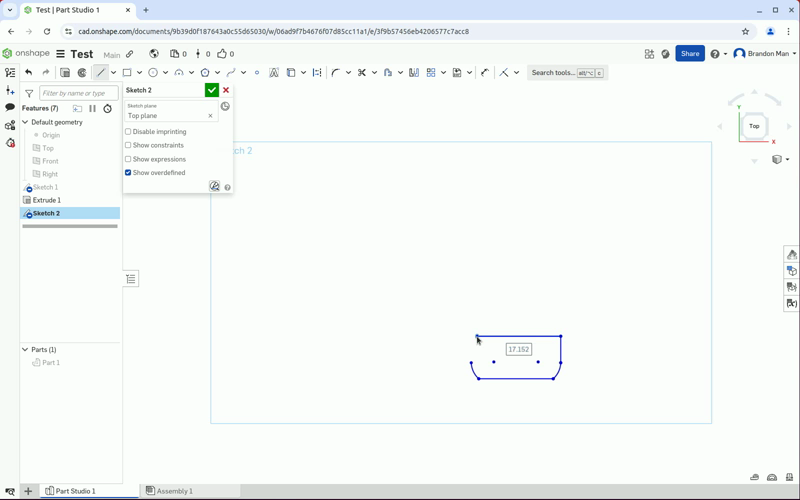
key(a)
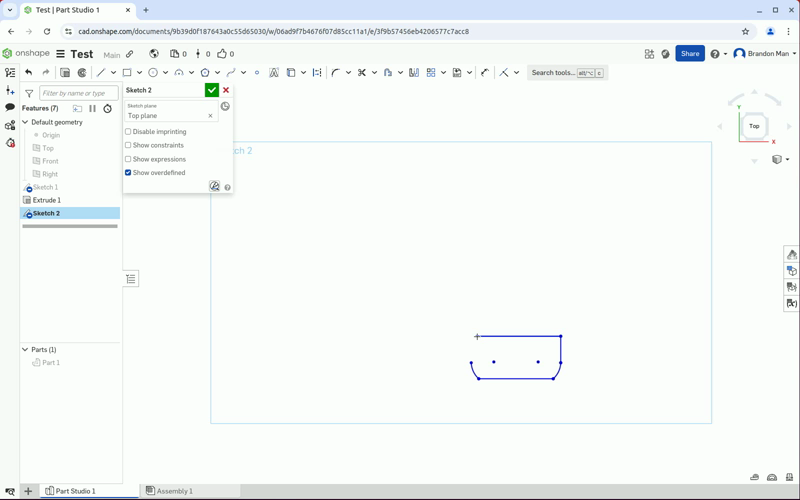
mouse_move(477, 336)
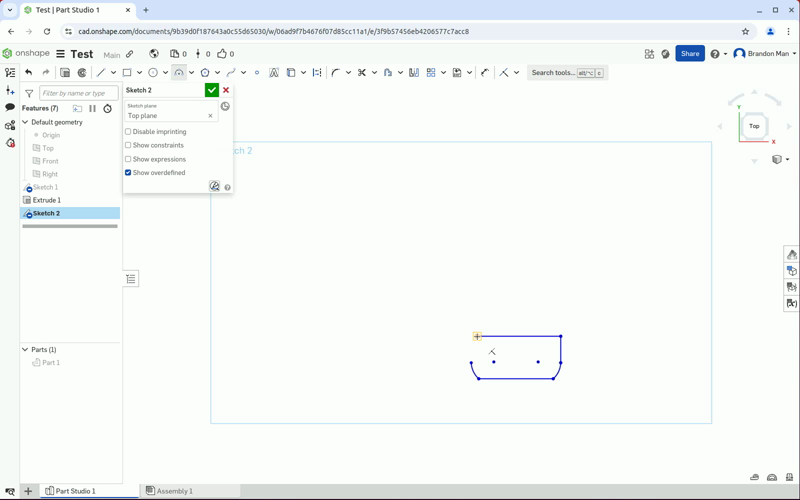
click(477, 336)
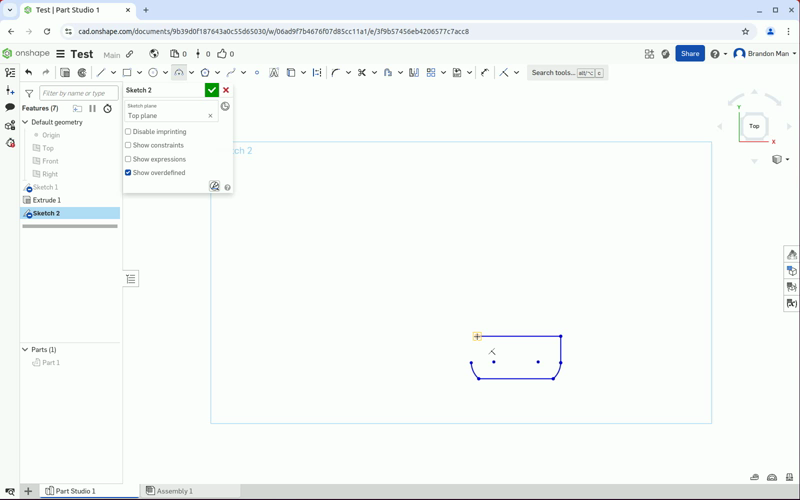
key_down(shift)
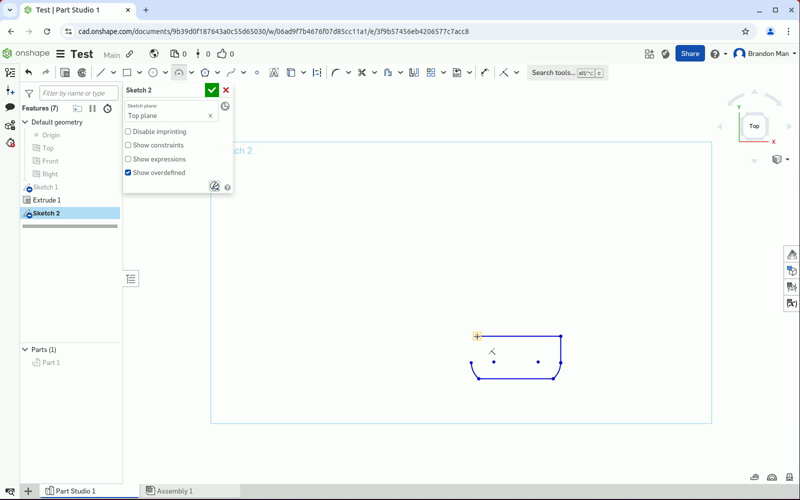
mouse_move(471, 342)
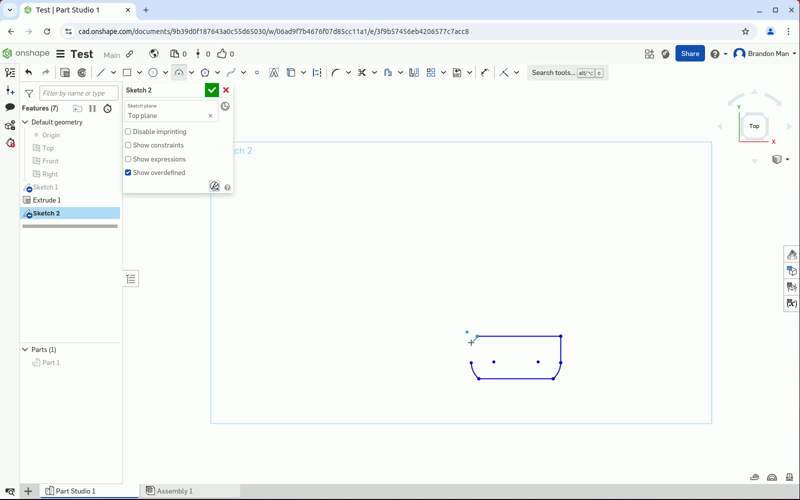
click(471, 342)
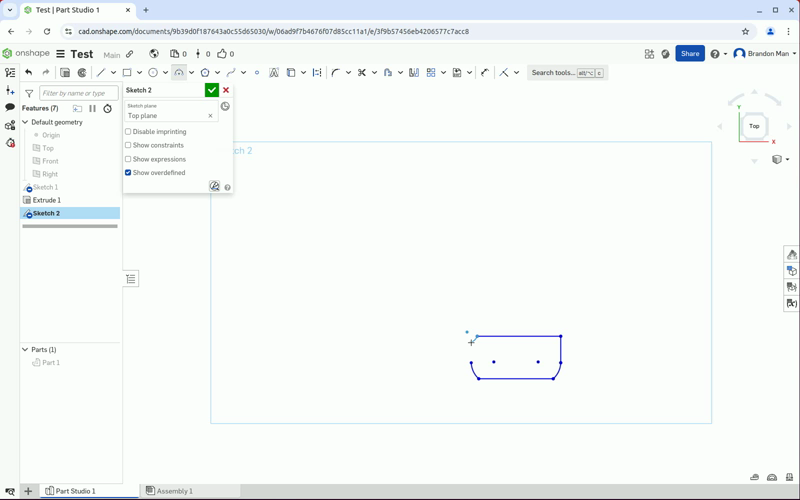
mouse_move(473, 337)
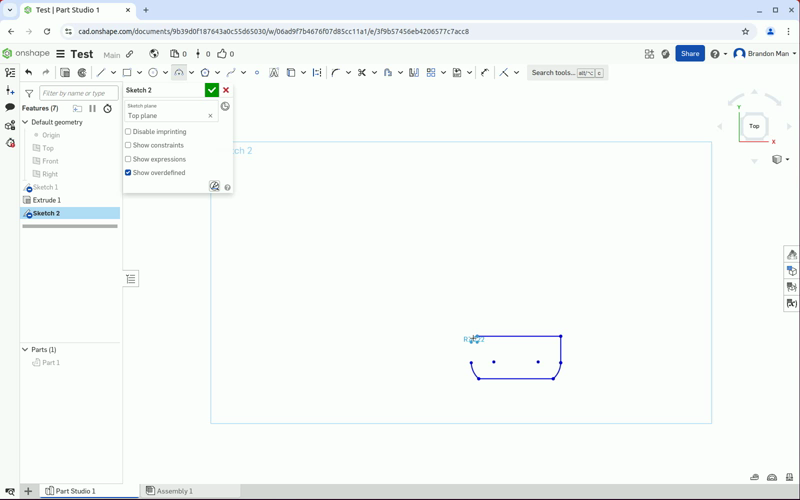
scroll(6)
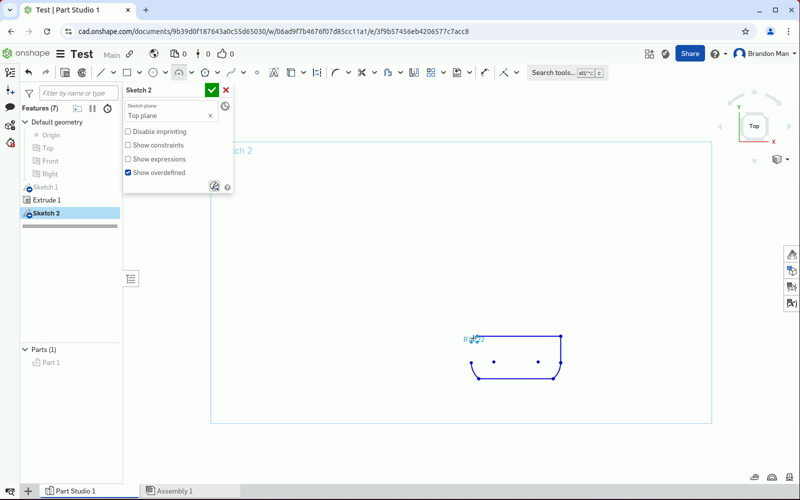
scroll(6)
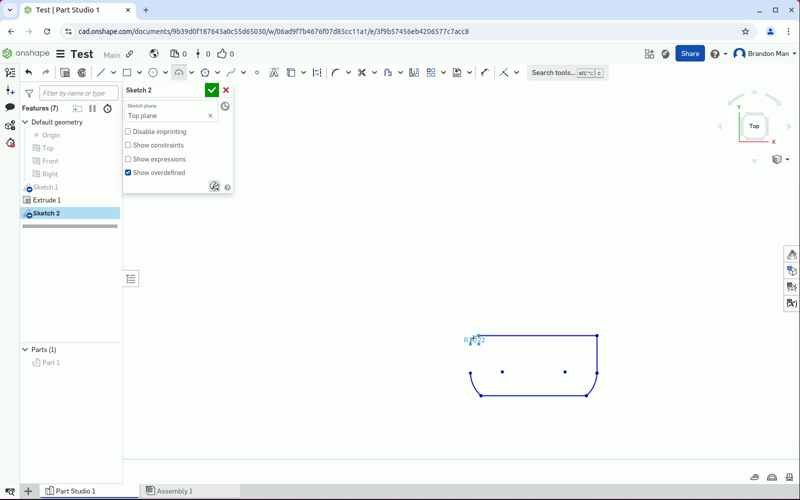
scroll(6)
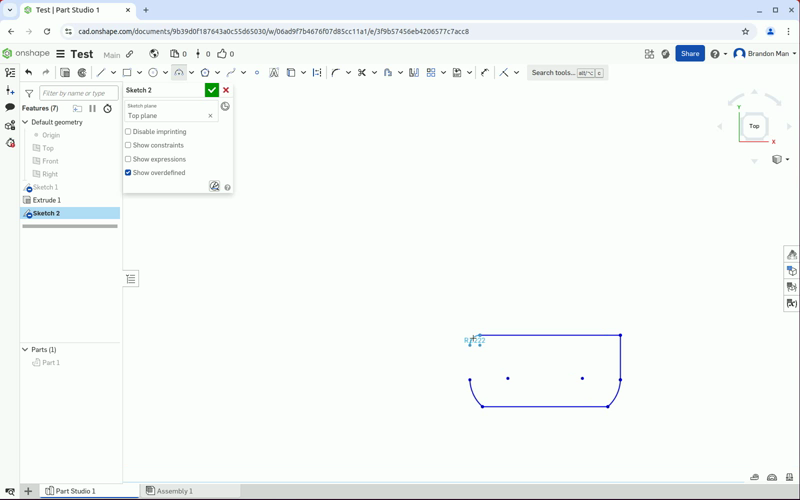
scroll(6)
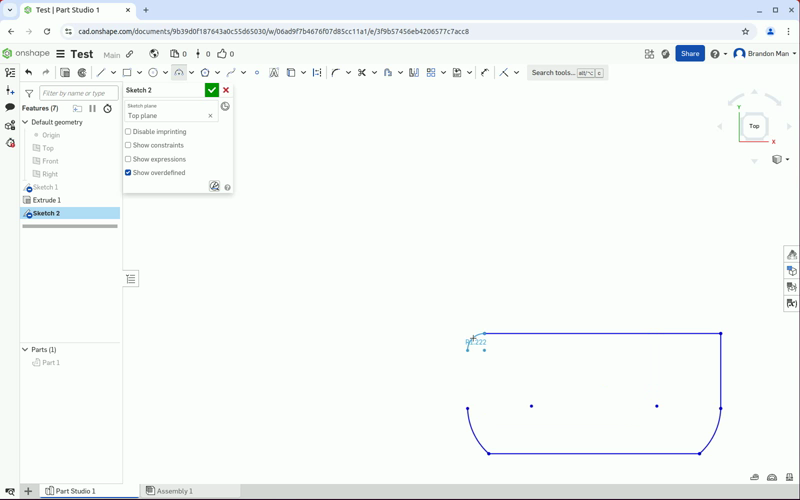
scroll(6)
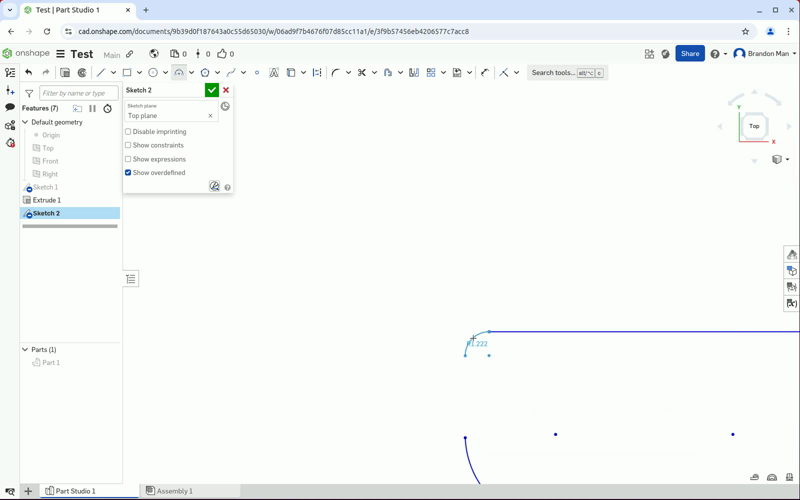
scroll(6)
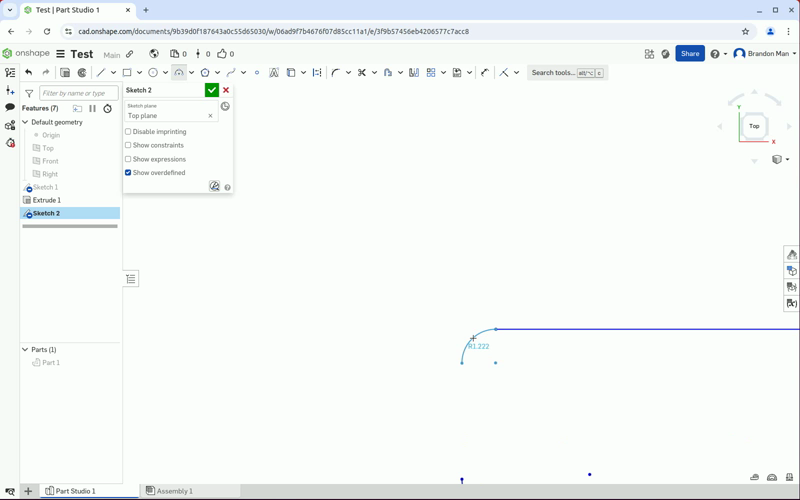
scroll(6)
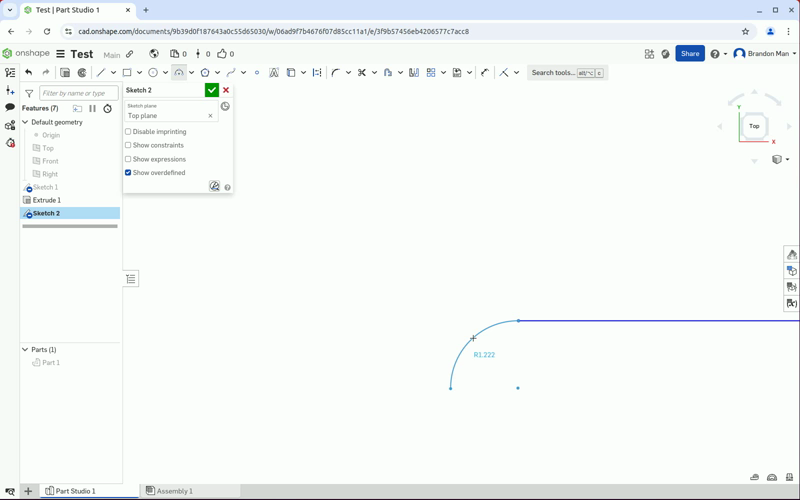
click(473, 337)
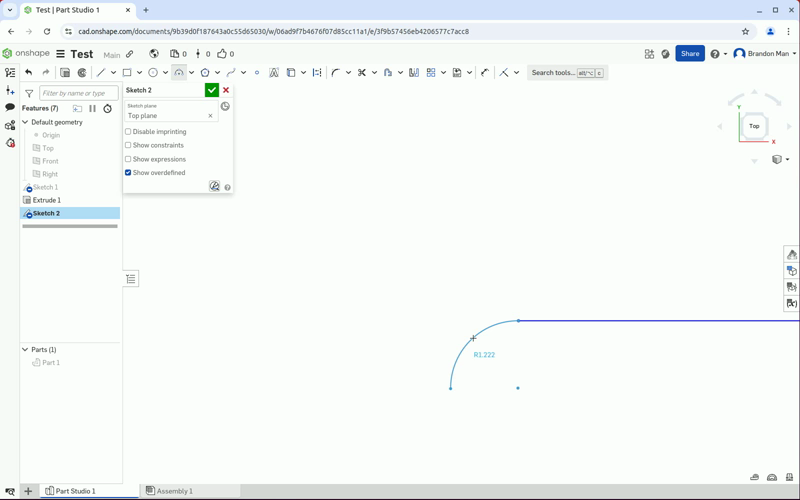
scroll(-6)
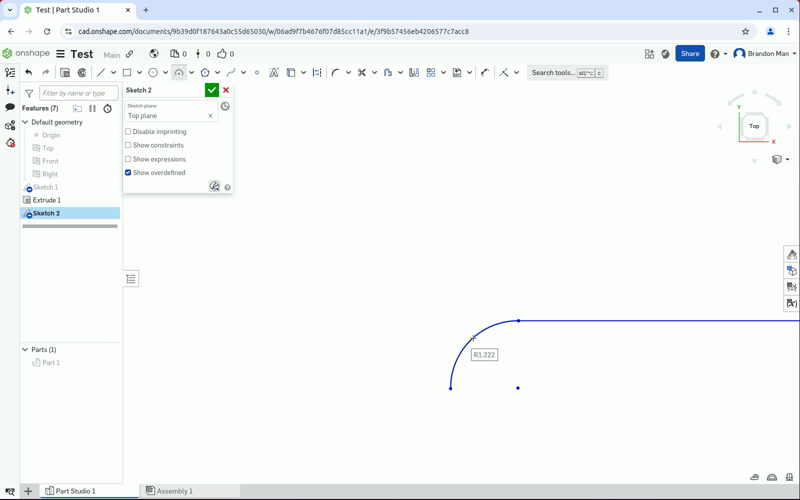
scroll(-6)
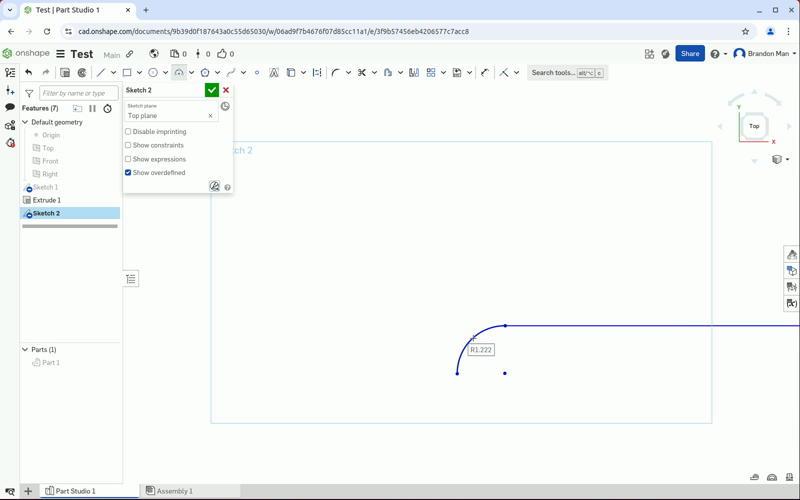
scroll(-6)
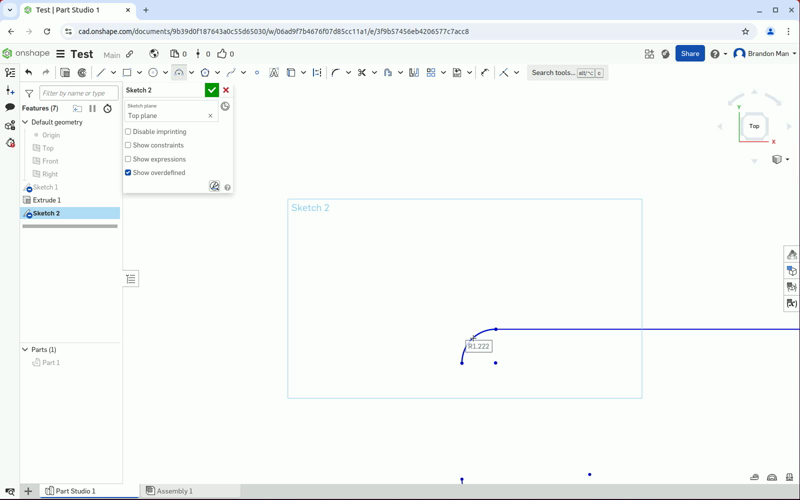
scroll(-6)
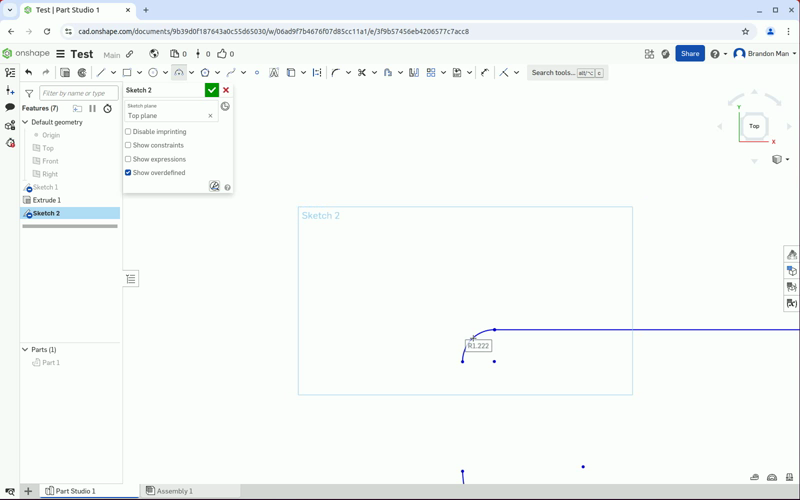
scroll(-6)
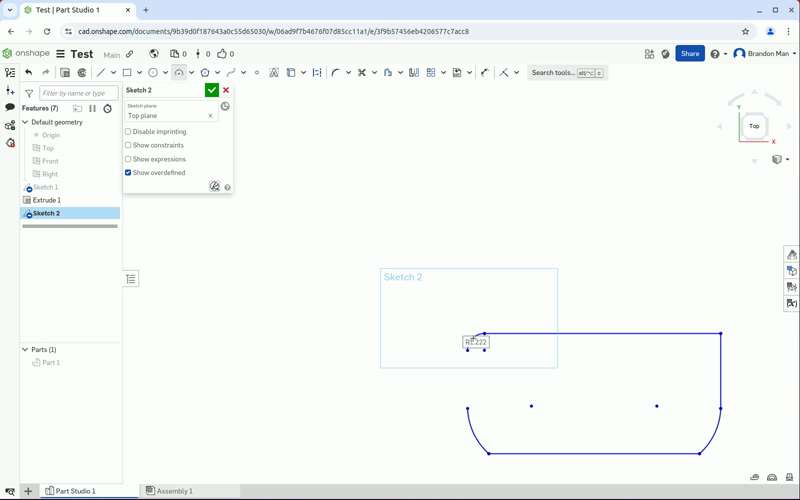
scroll(-6)
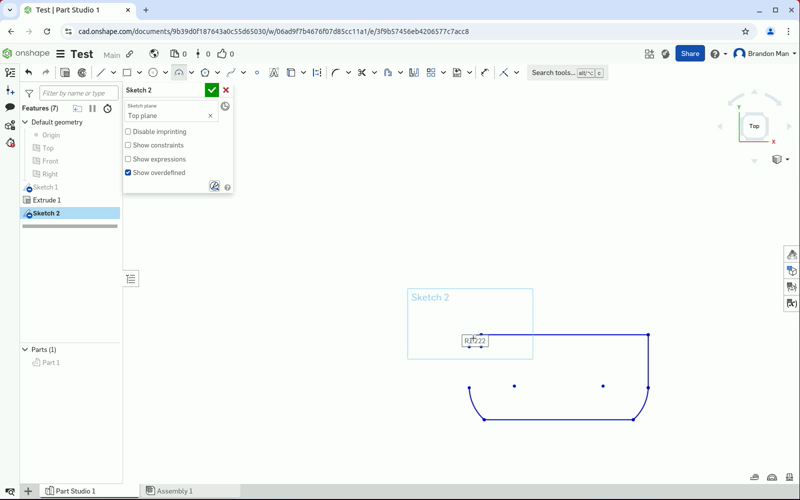
scroll(-6)
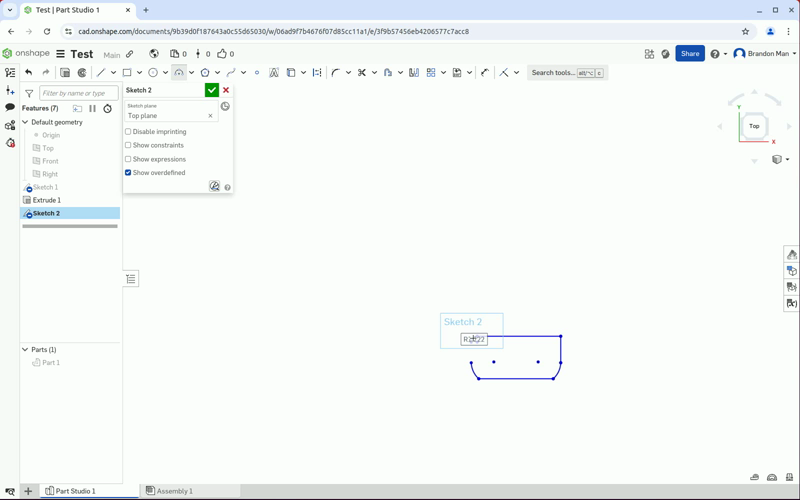
key_up(shift)
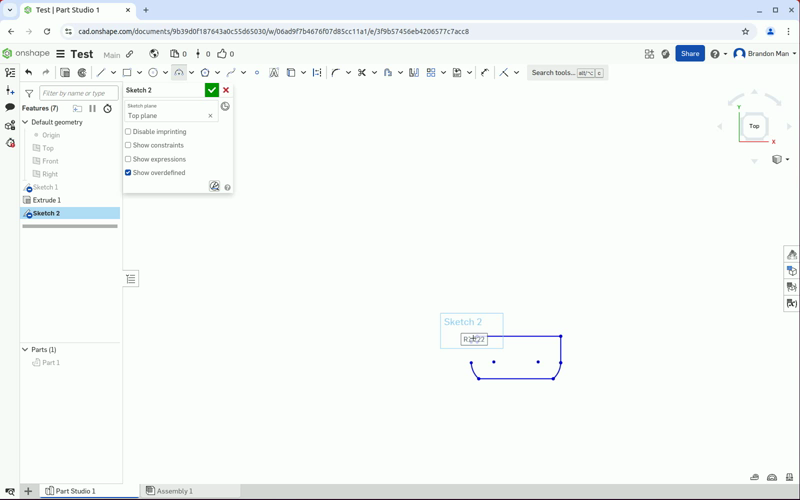
key(esc)
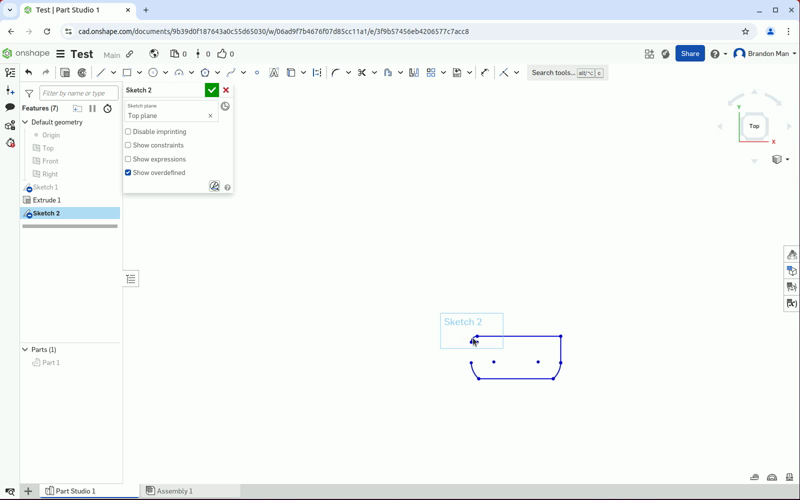
key(l)
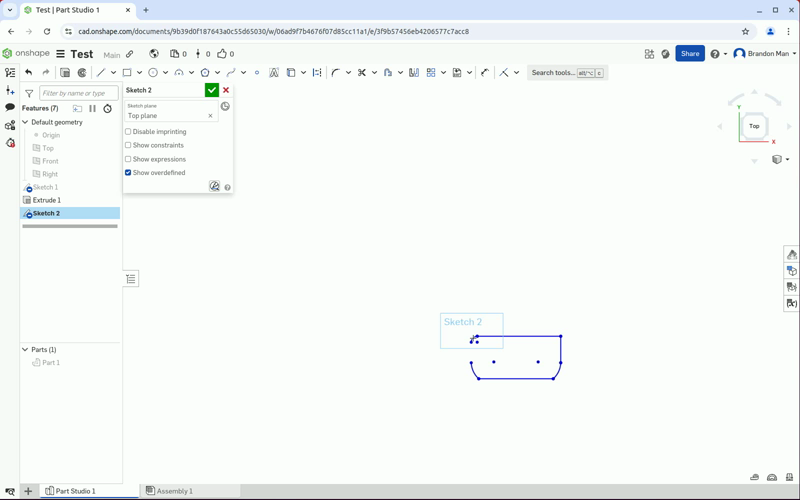
mouse_move(471, 342)
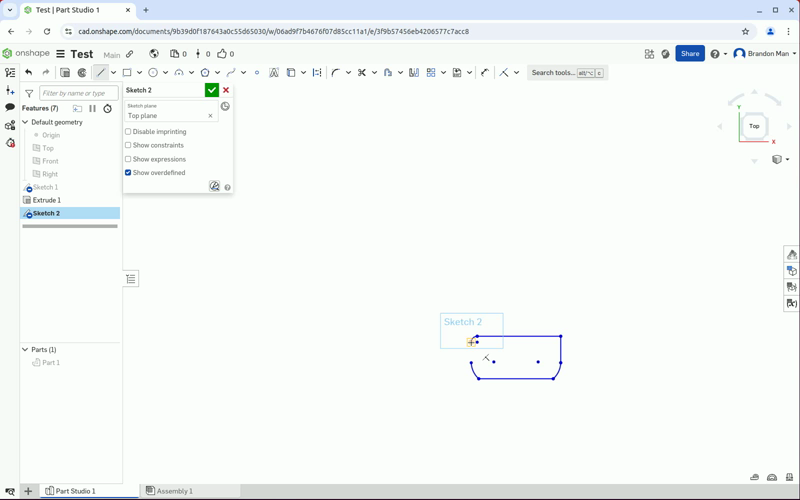
click(471, 342)
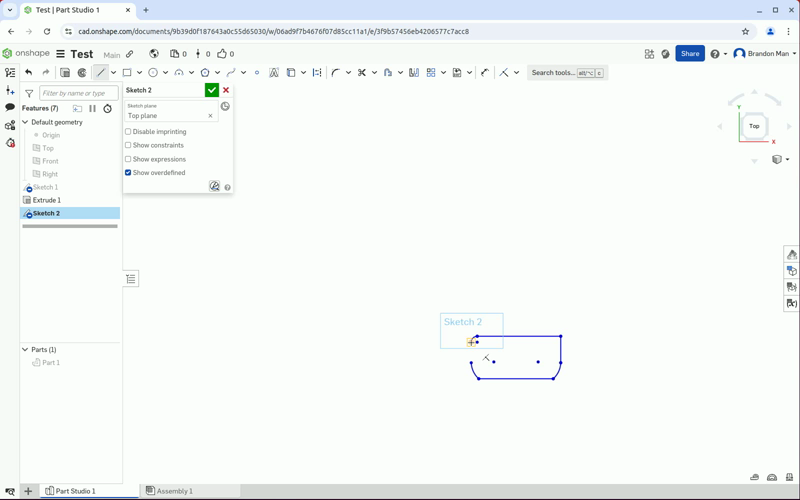
mouse_move(501, 342)
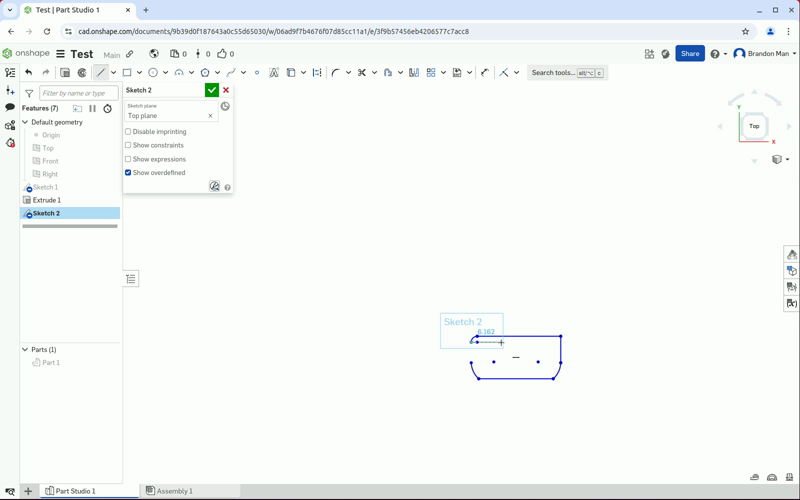
key_down(shift)
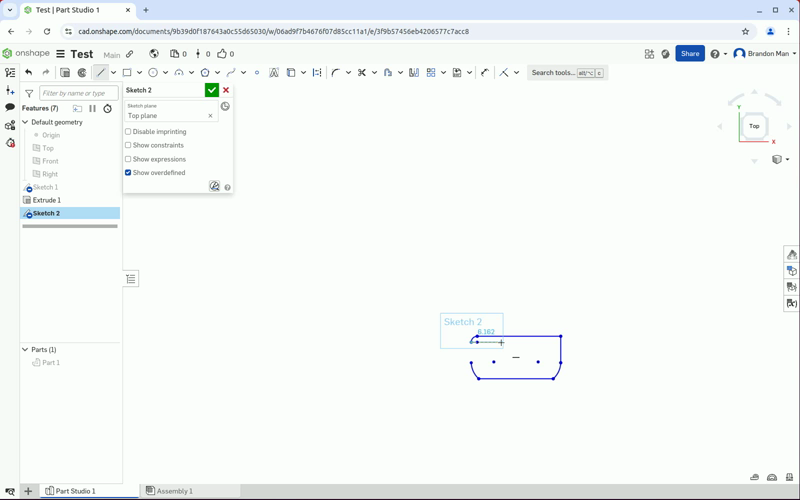
mouse_move(471, 362)
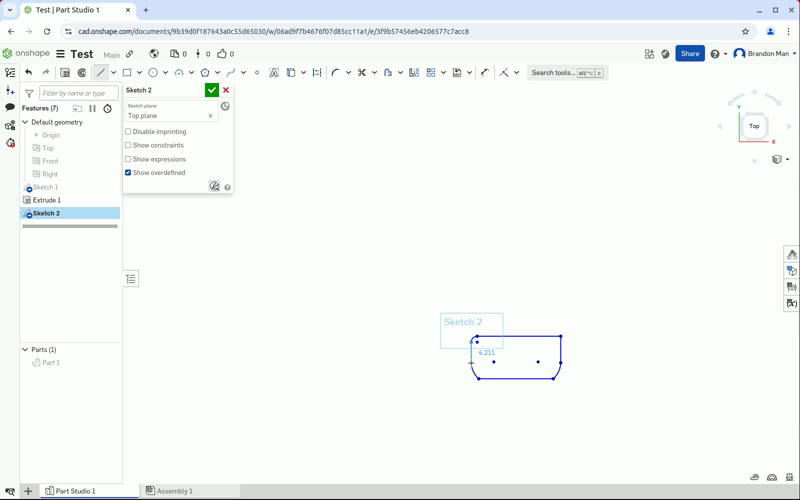
key_up(shift)
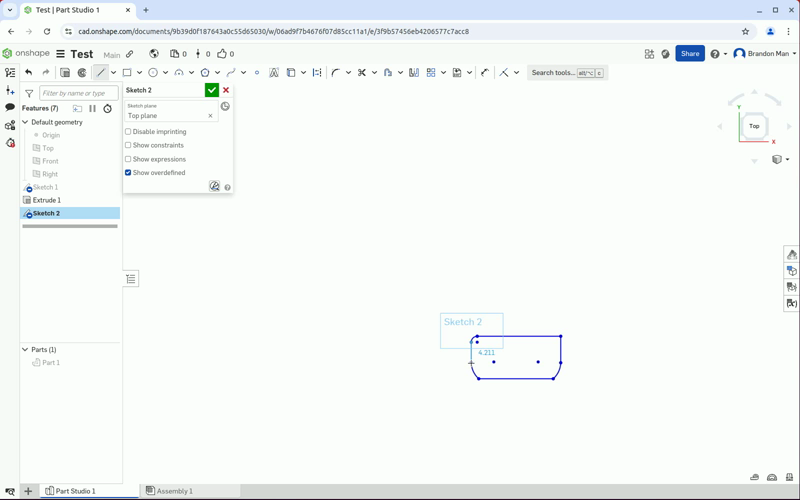
click(471, 362)
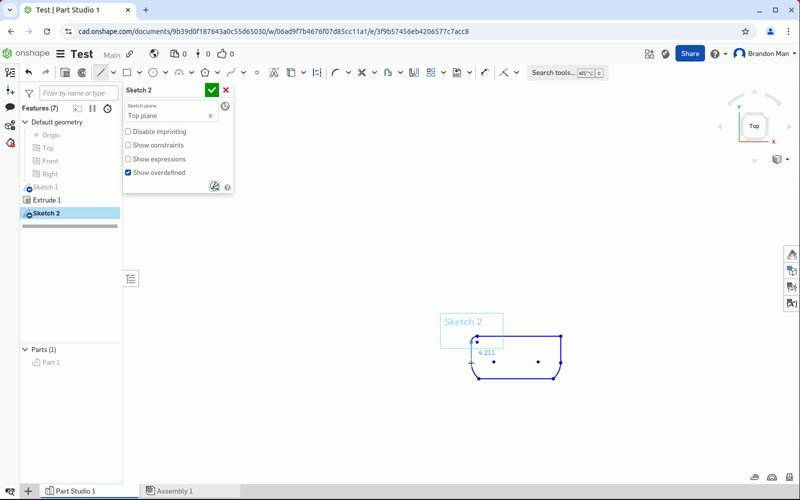
key(esc)
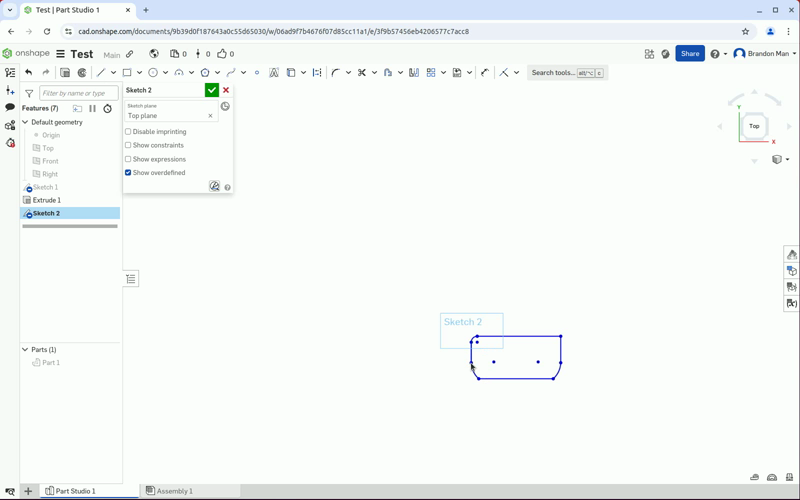
mouse_move(507, 356)
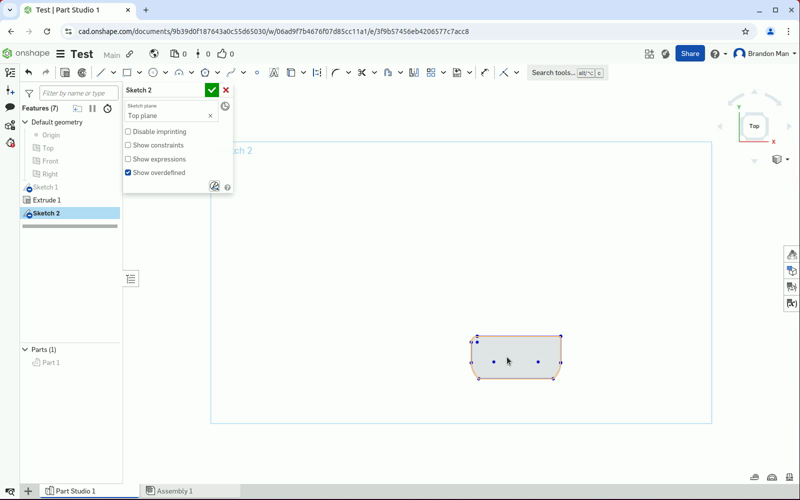
click(507, 356)
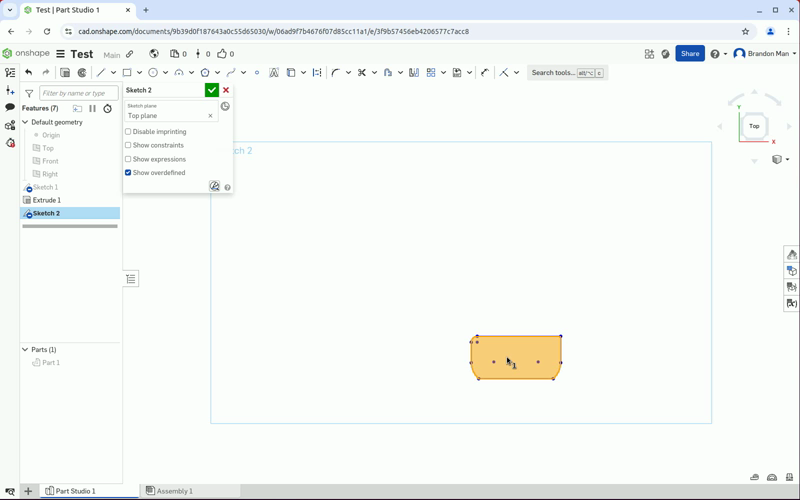
mouse_move(73, 352)
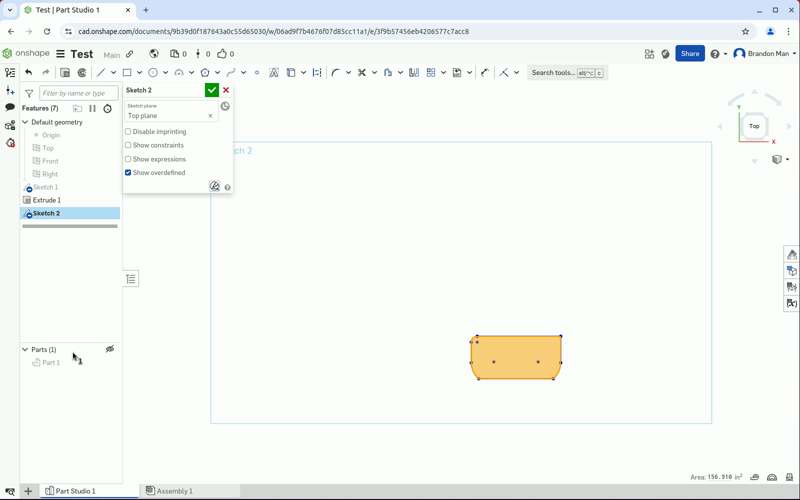
key(shift+y)
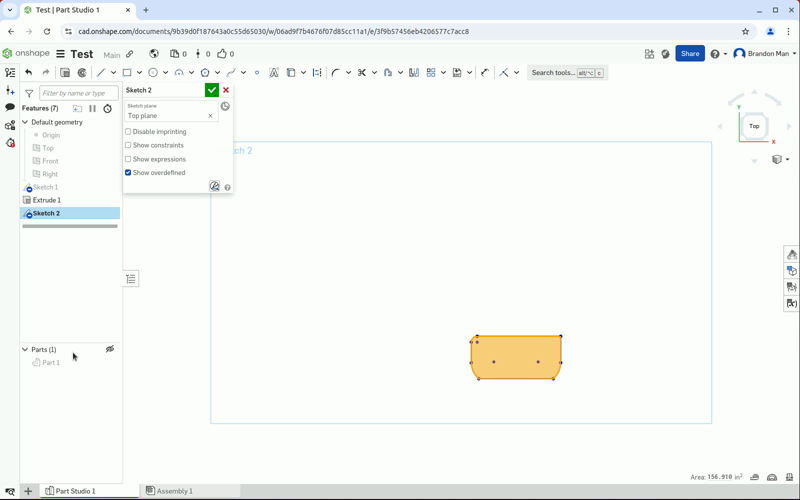
key(shift+e)
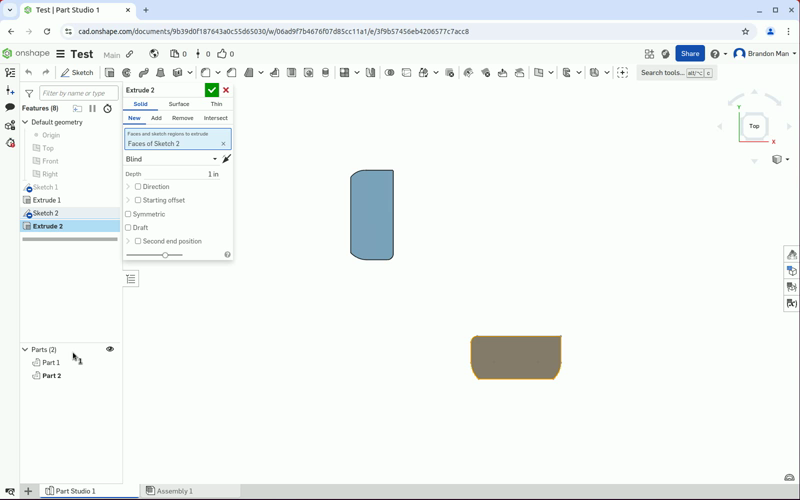
mouse_move(143, 106)
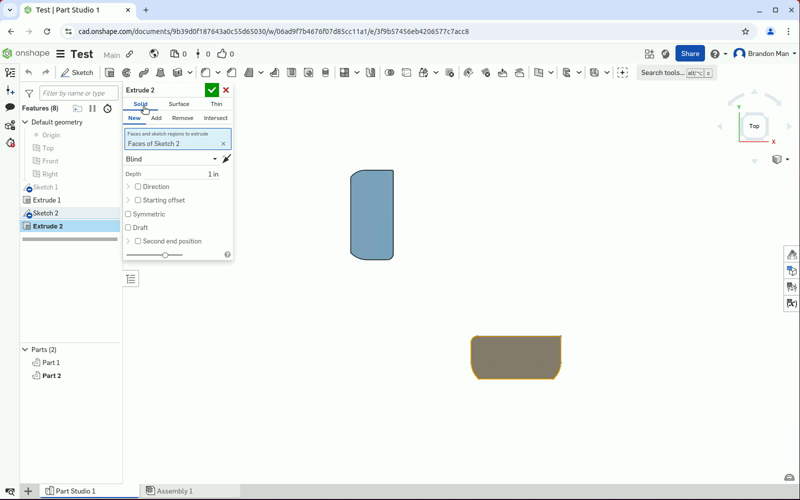
click(143, 106)
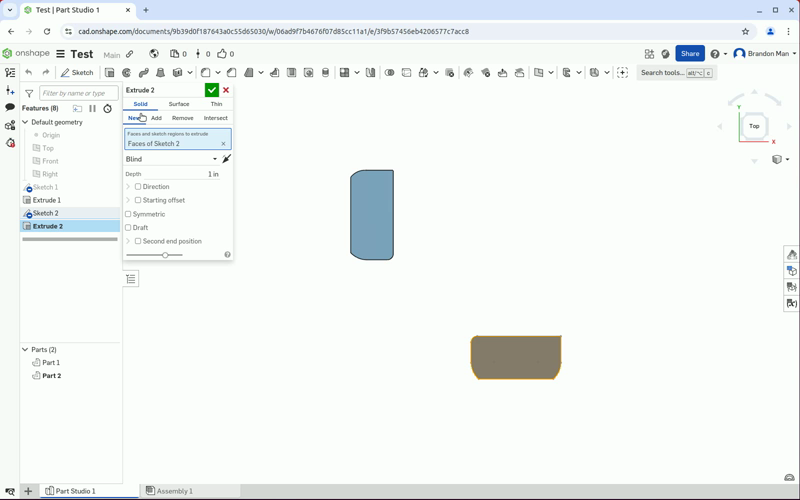
mouse_move(137, 120)
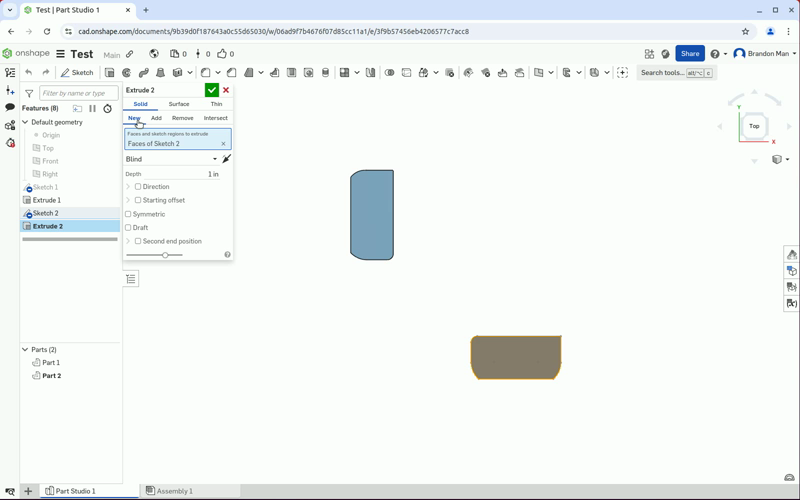
click(137, 120)
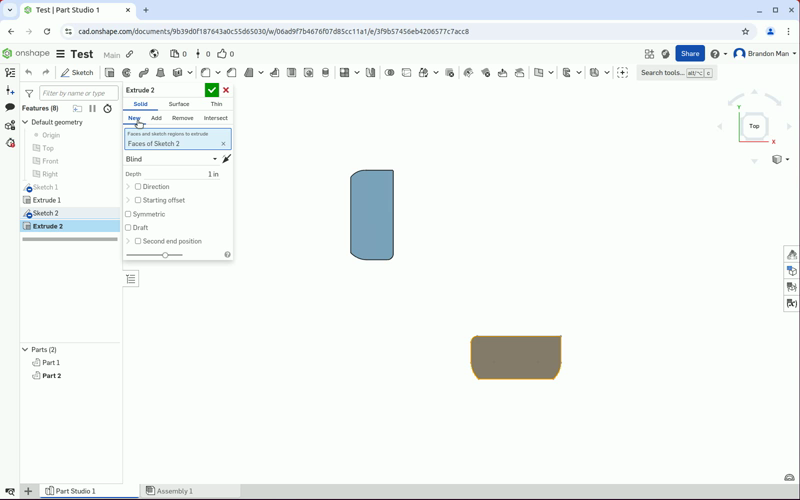
key(tab, 4)
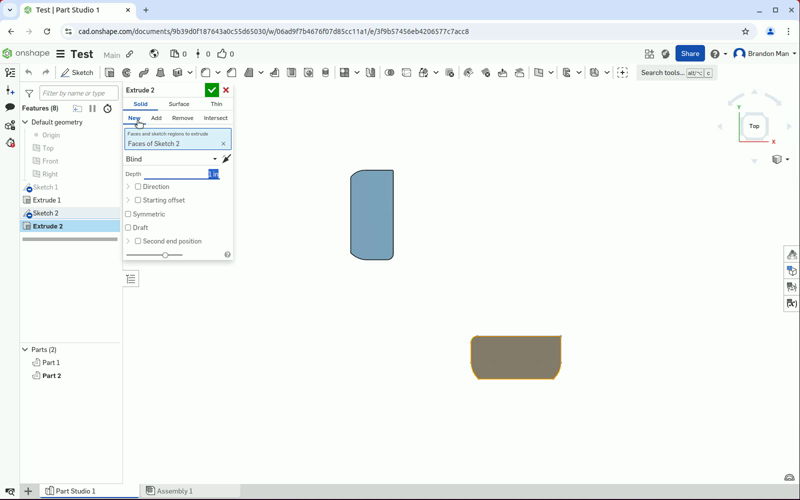
text(0.481)
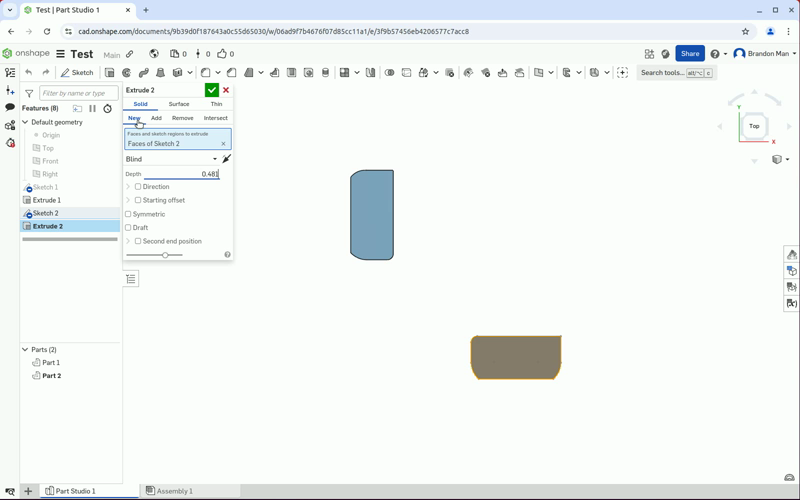
key(enter)
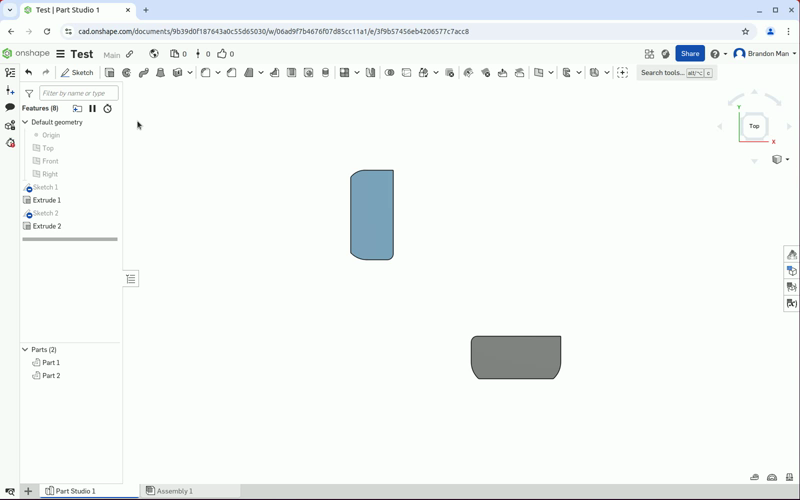
key(shift+h)
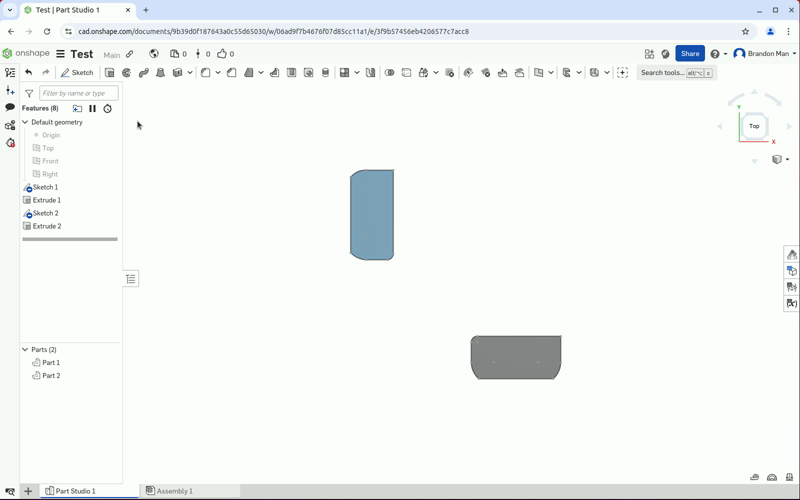
key(shift+h)
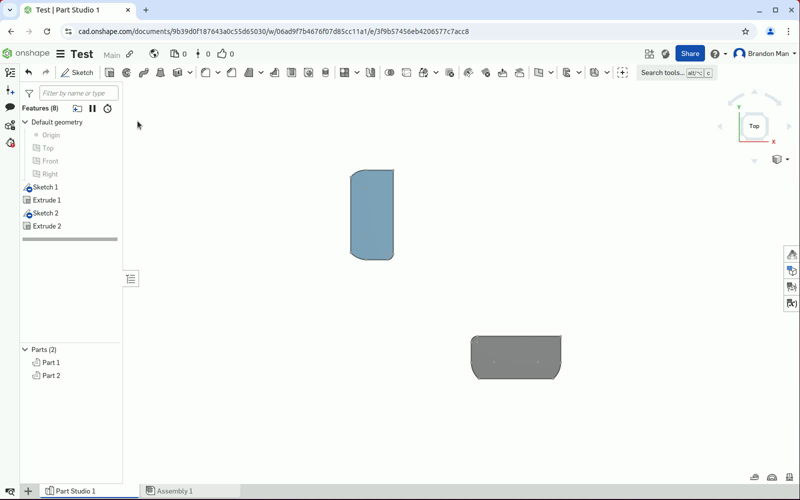
key(shift+7)
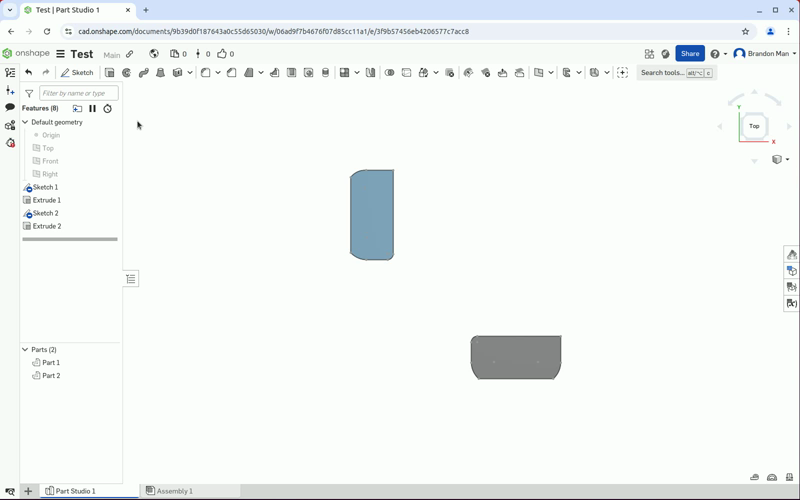
key(up, 3)
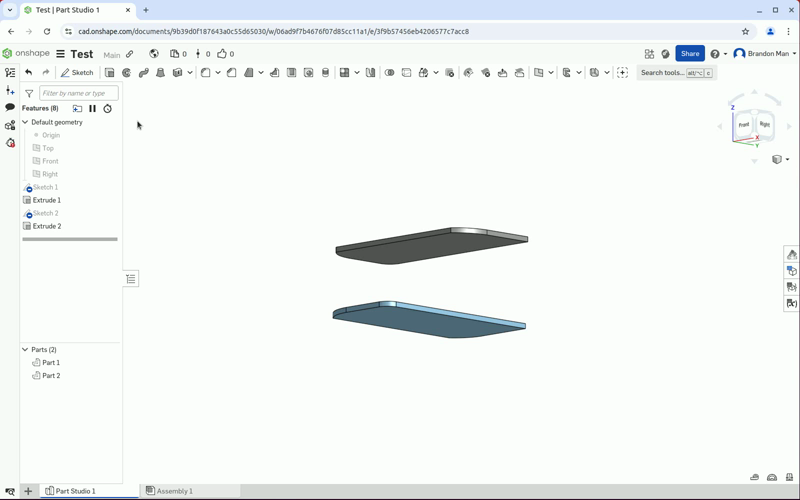
key(left, 3)
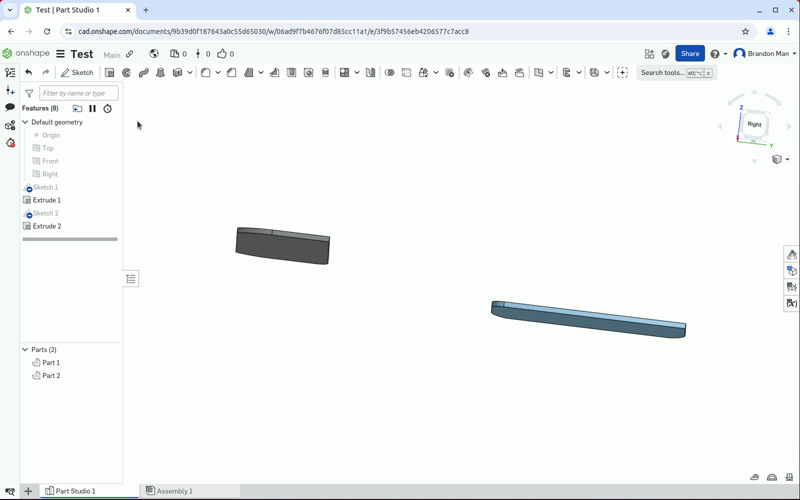
key(right, 3)
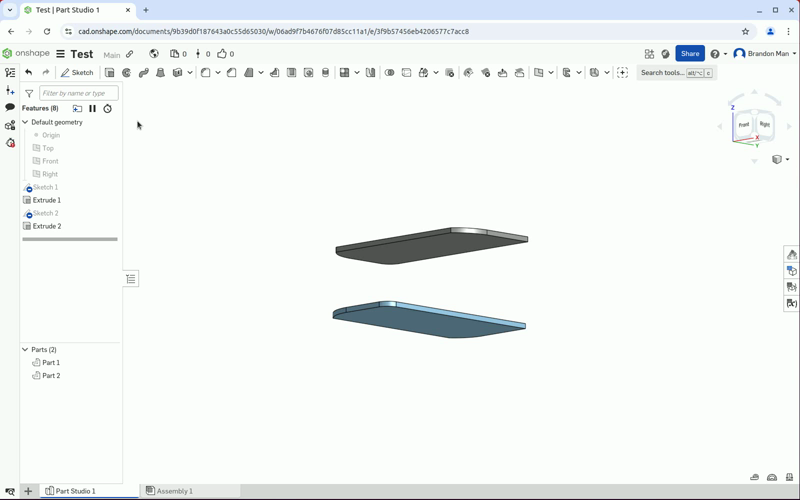
key(down, 3)
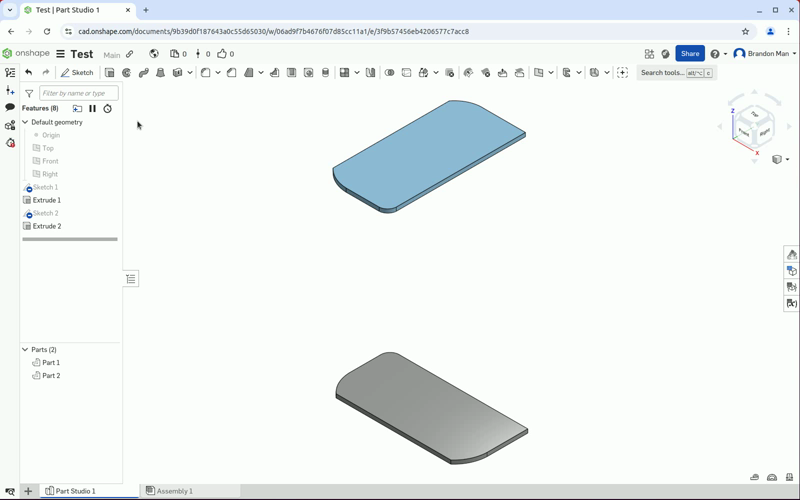
mouse_move(73, 189)
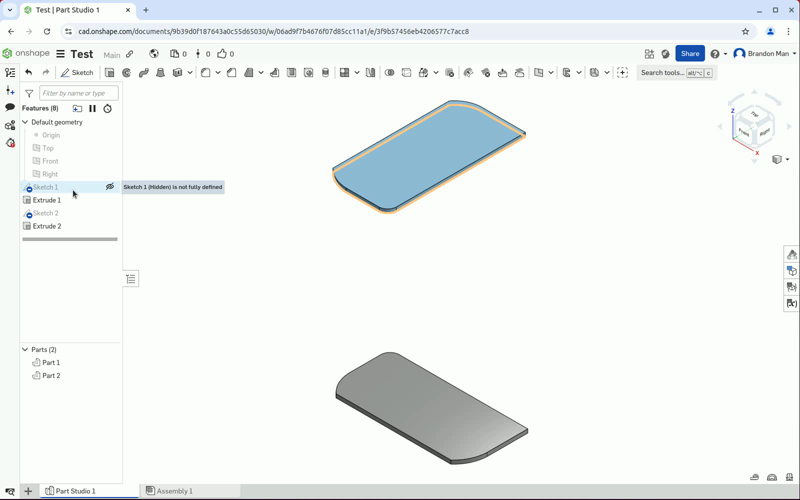
click(73, 189)